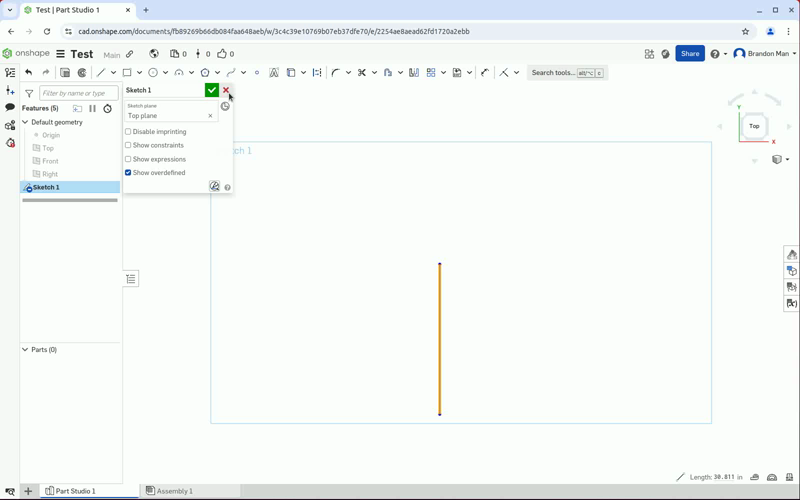
key(shift+h)
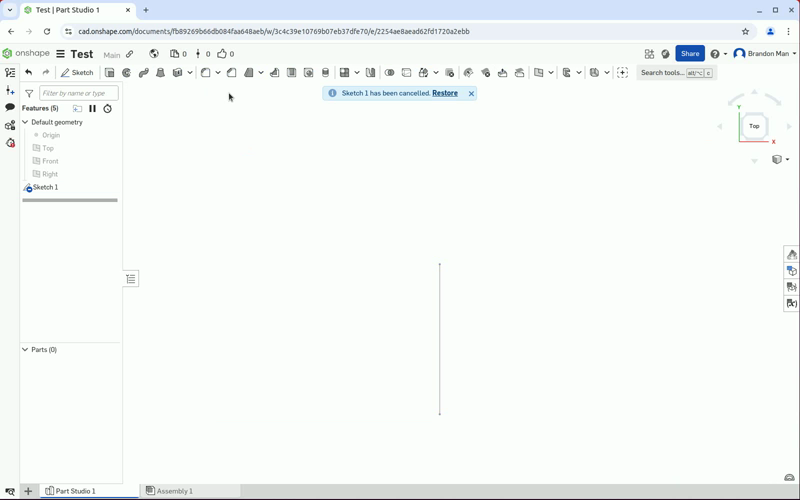
key(shift+s)
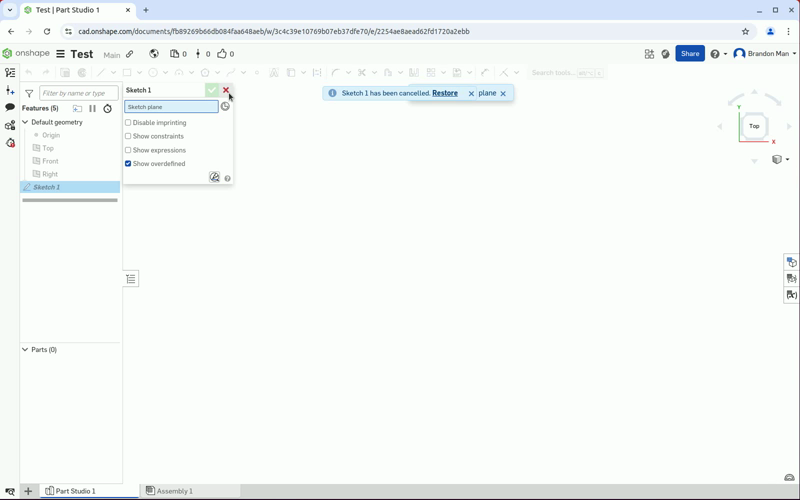
mouse_move(73, 150)
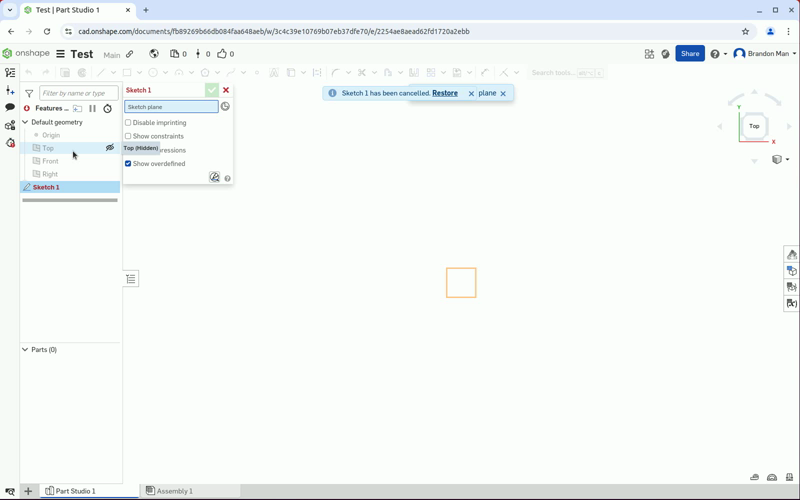
click(73, 150)
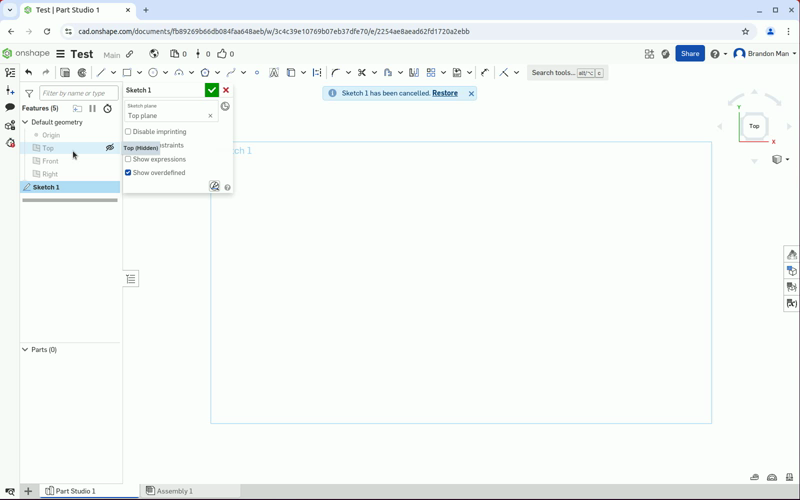
mouse_move(73, 352)
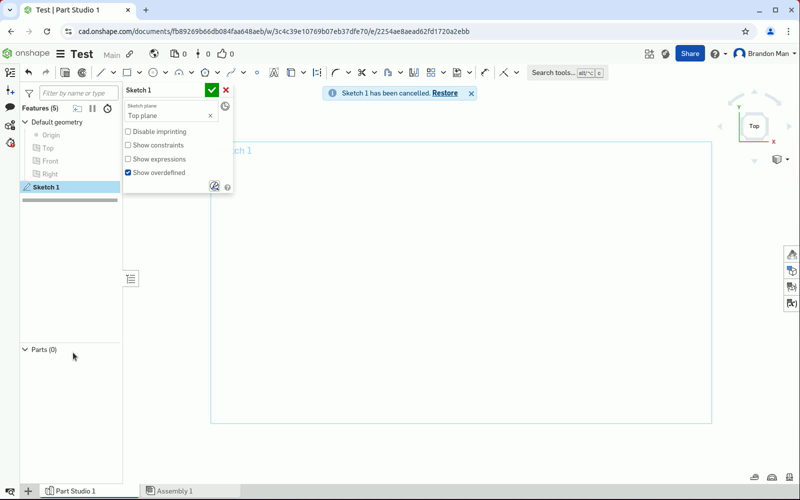
key(y)
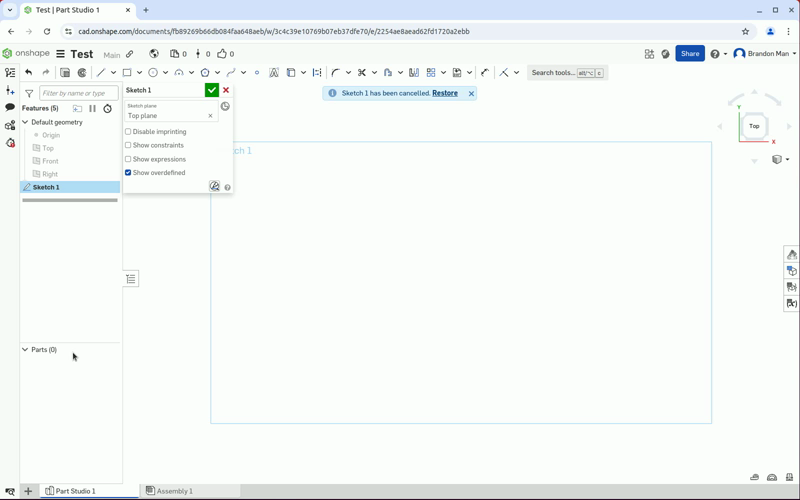
key(l)
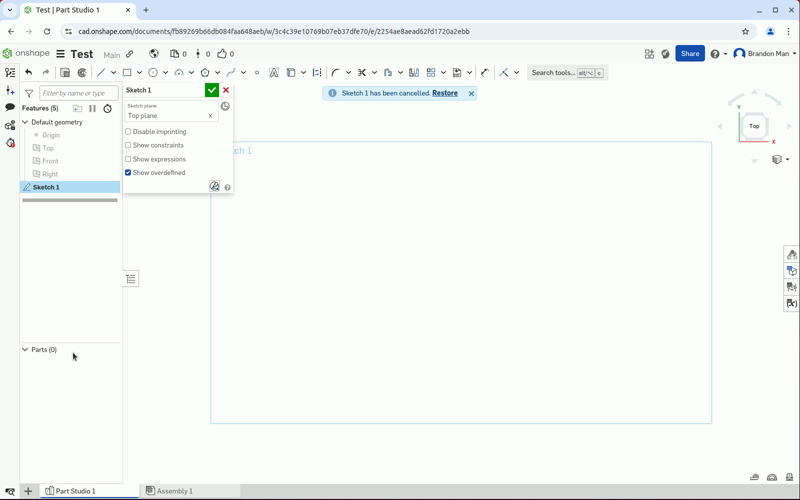
key_down(shift)
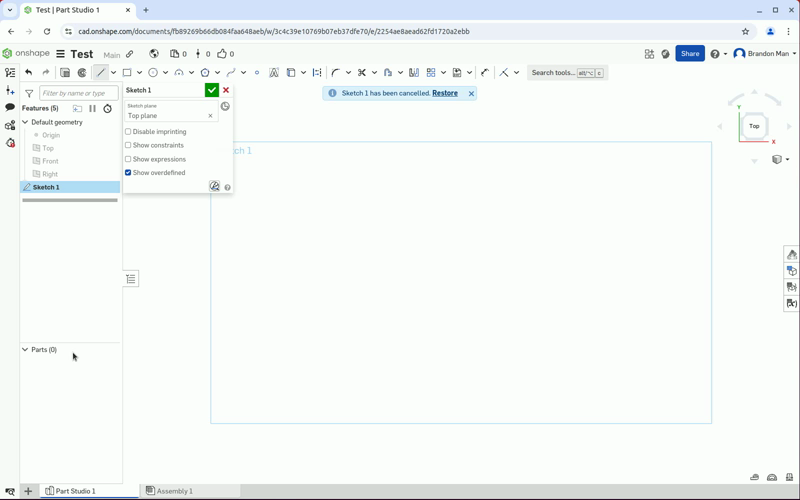
mouse_move(348, 255)
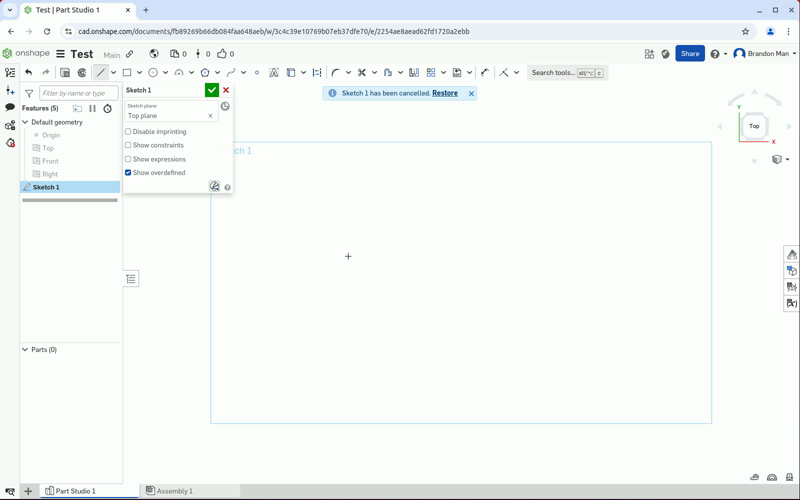
click(348, 255)
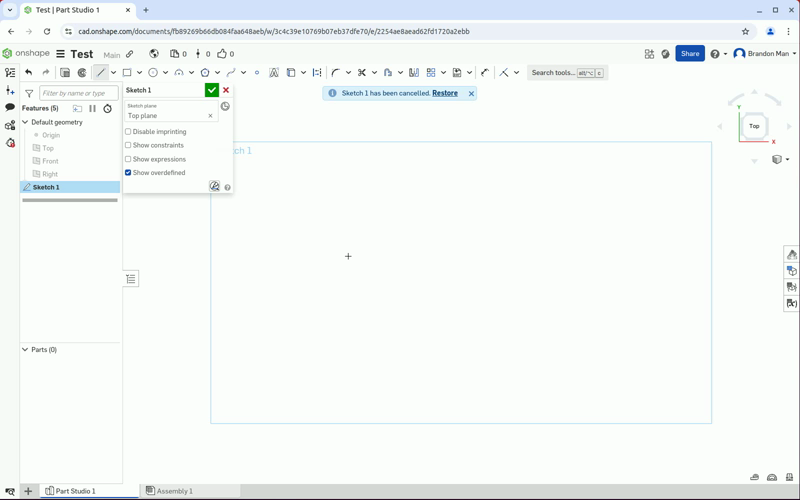
key_up(shift)
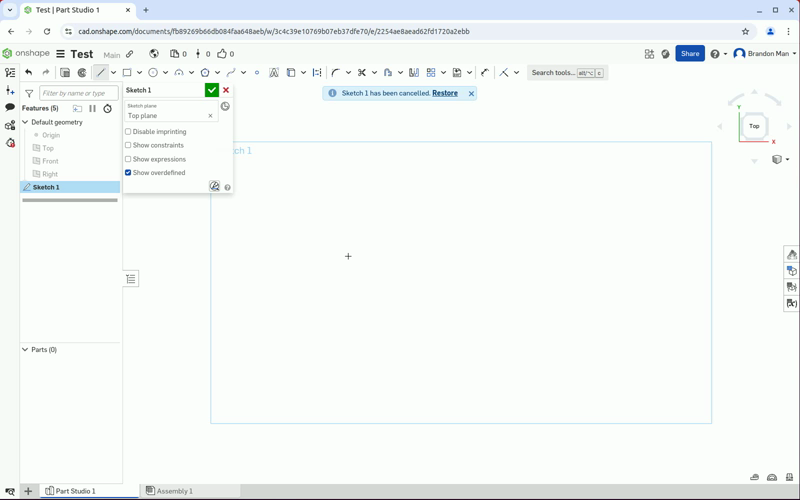
key_down(shift)
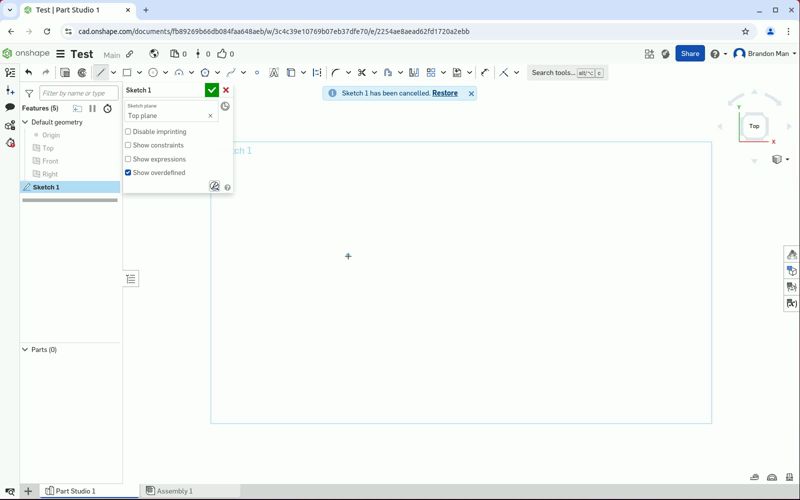
mouse_move(378, 255)
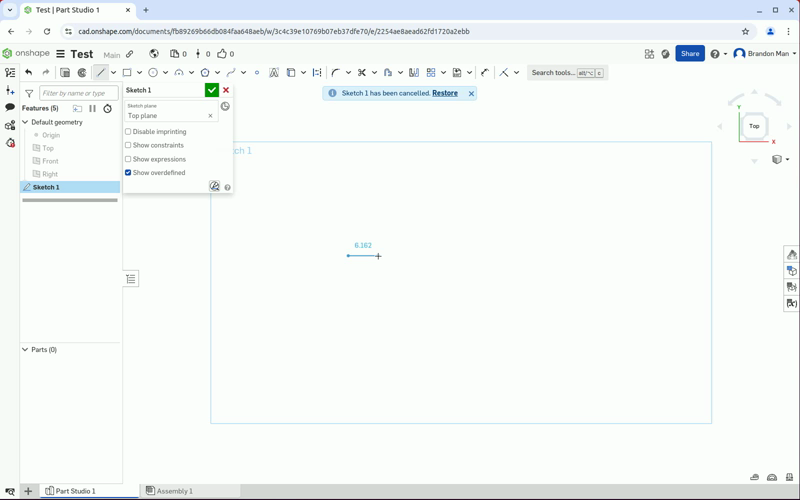
mouse_move(393, 282)
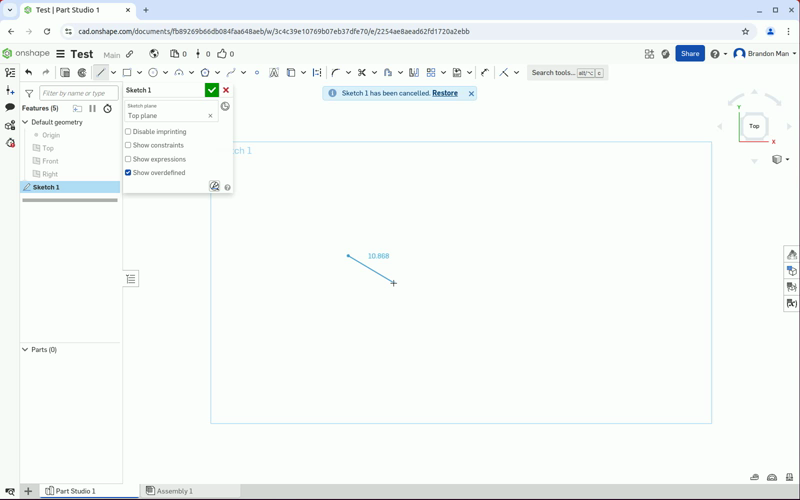
click(393, 282)
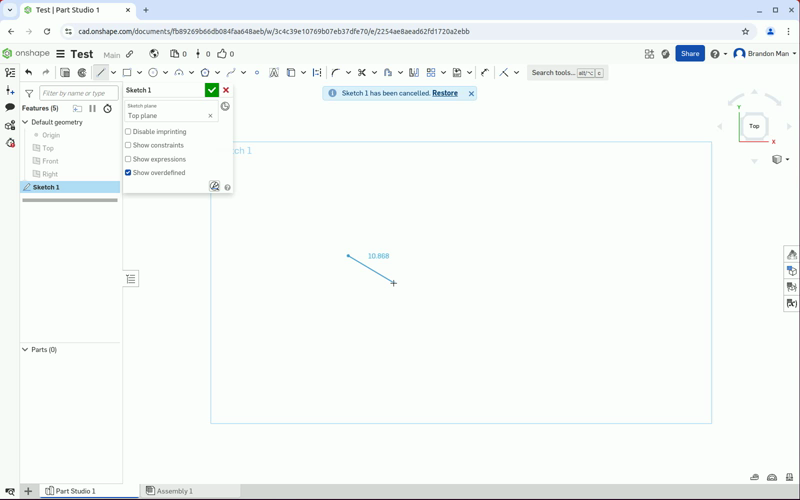
key_up(shift)
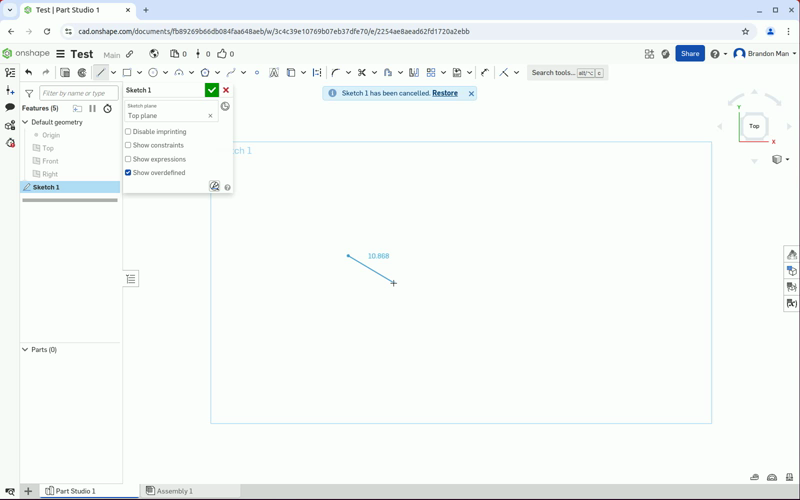
key_down(shift)
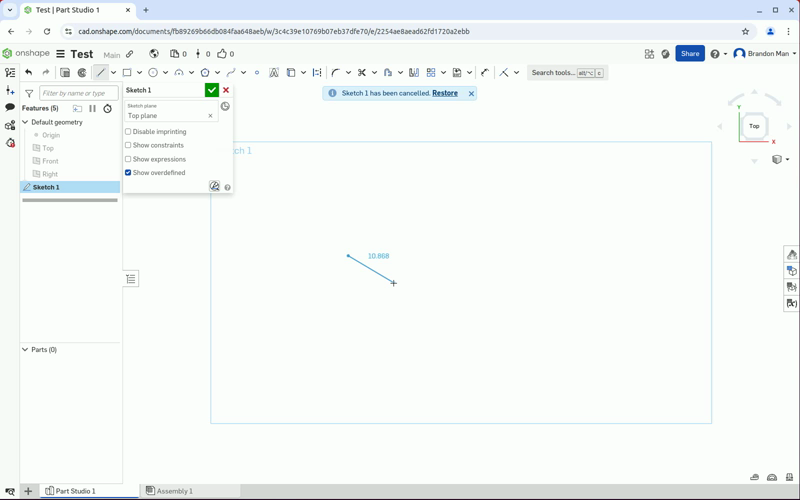
mouse_move(423, 282)
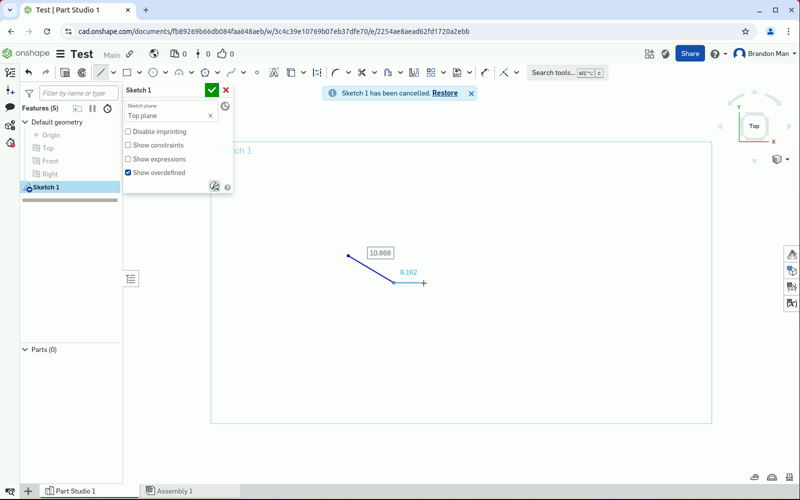
mouse_move(373, 293)
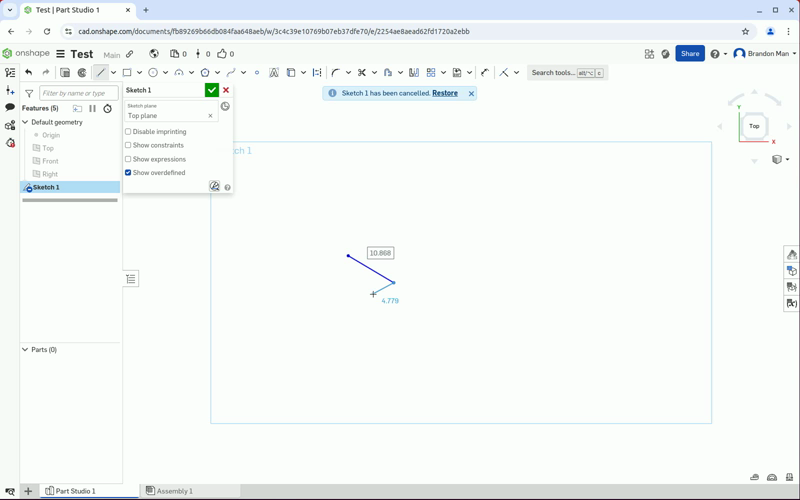
click(373, 293)
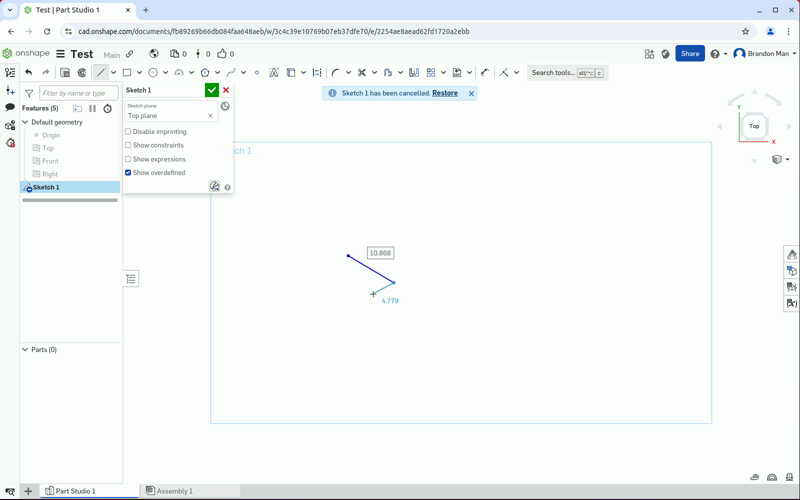
key_up(shift)
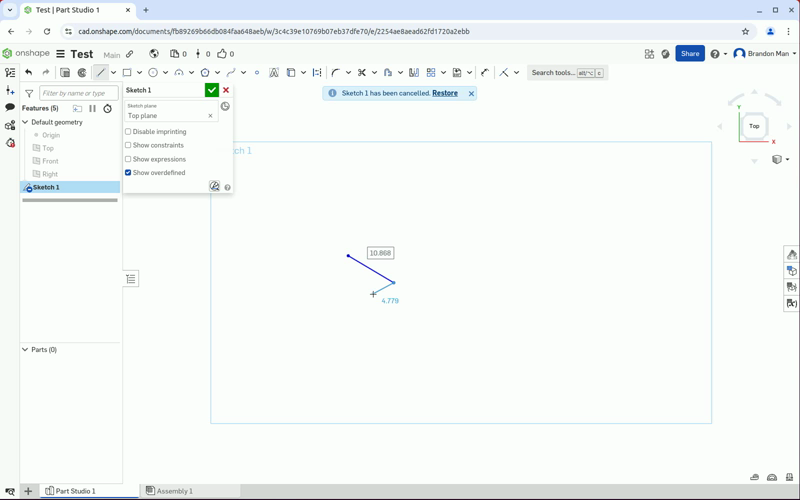
key_down(shift)
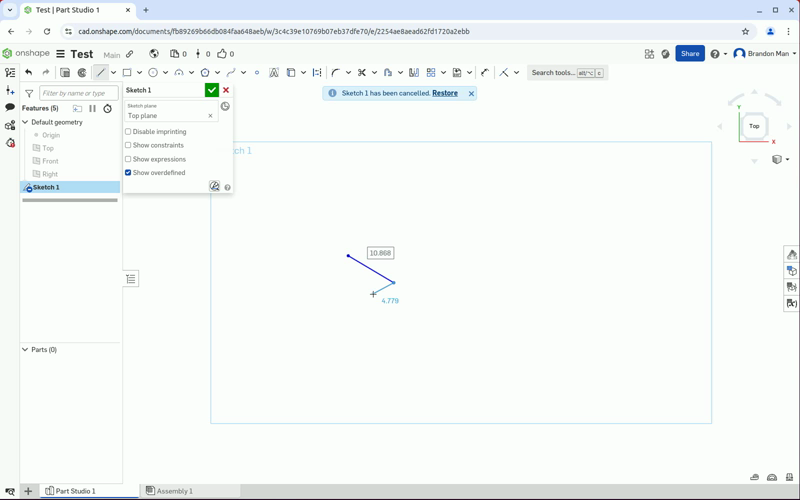
mouse_move(373, 370)
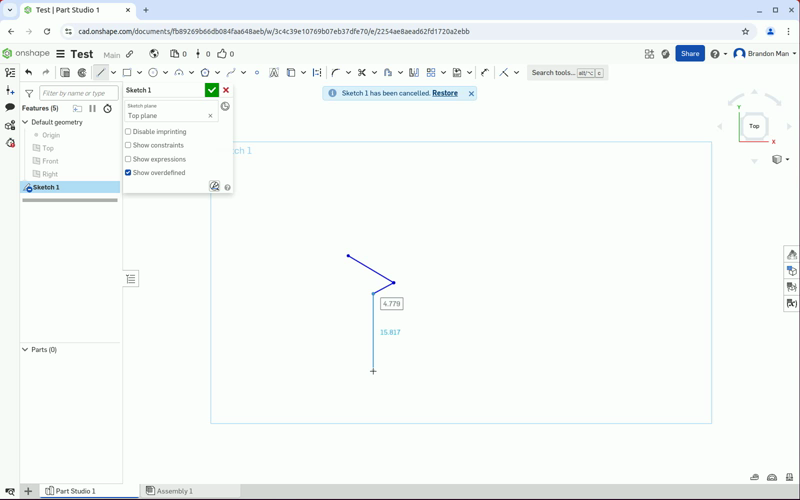
click(373, 370)
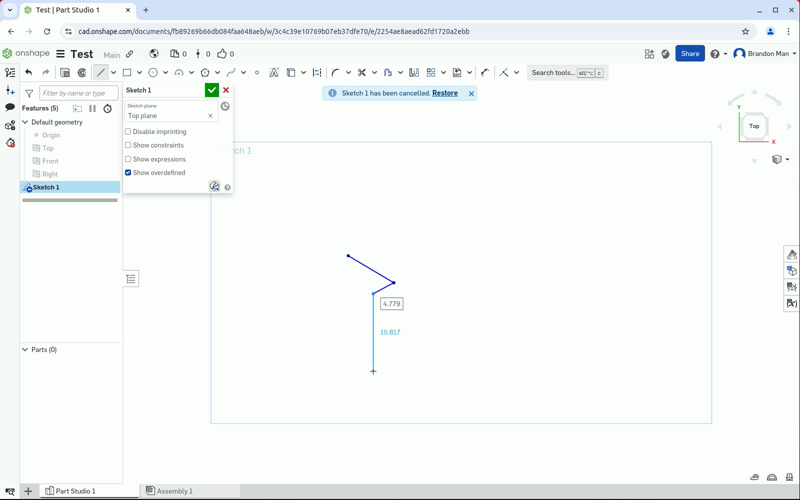
key_up(shift)
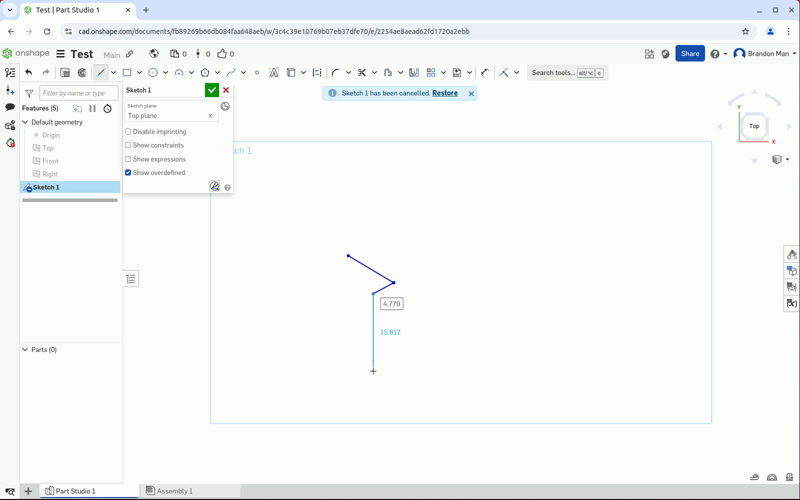
key_down(shift)
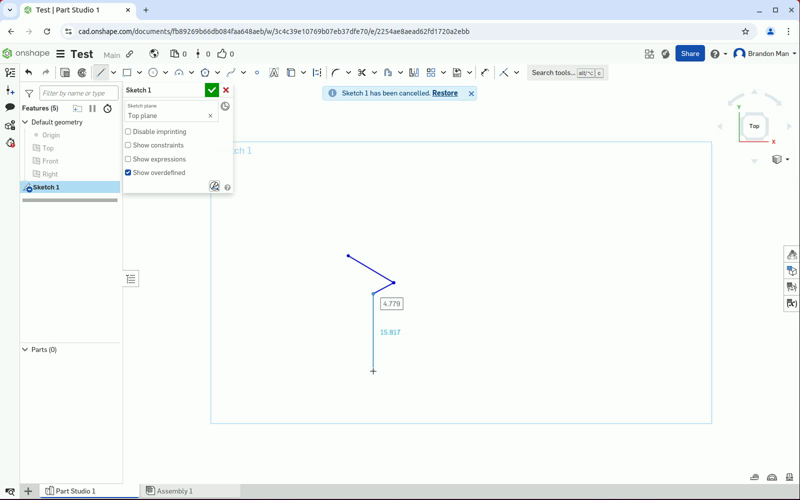
mouse_move(450, 326)
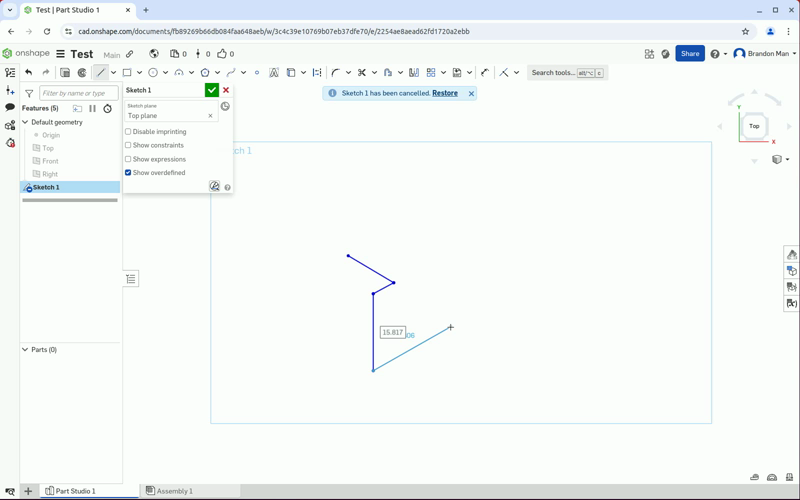
click(450, 326)
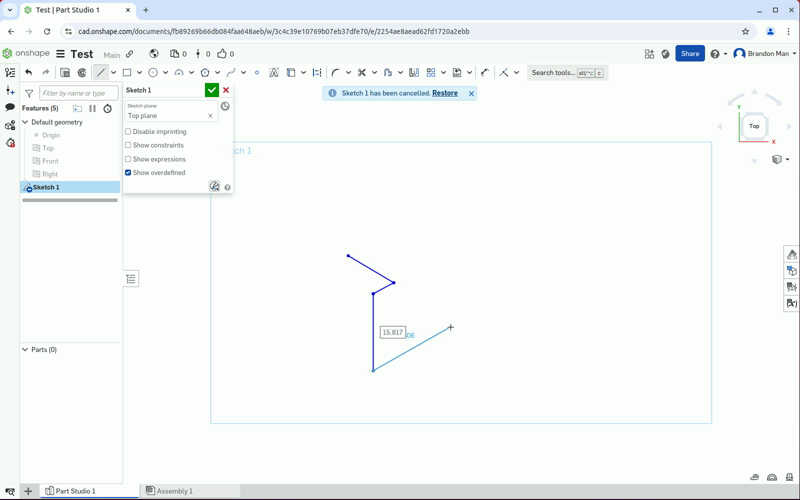
key_up(shift)
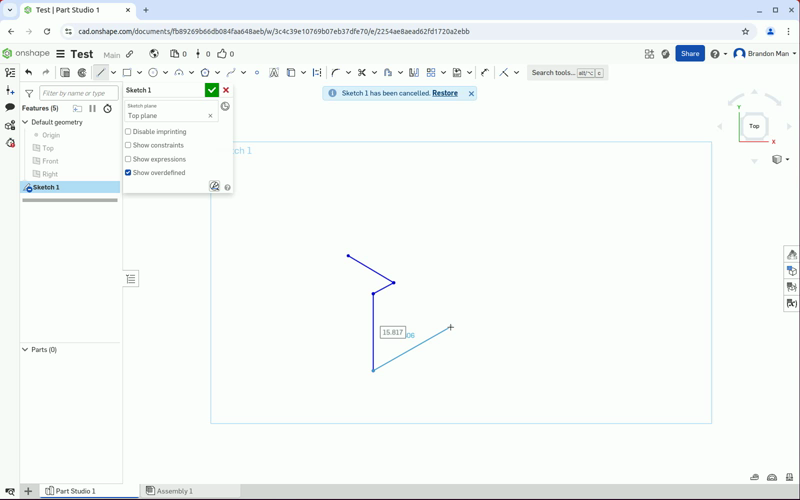
key_down(shift)
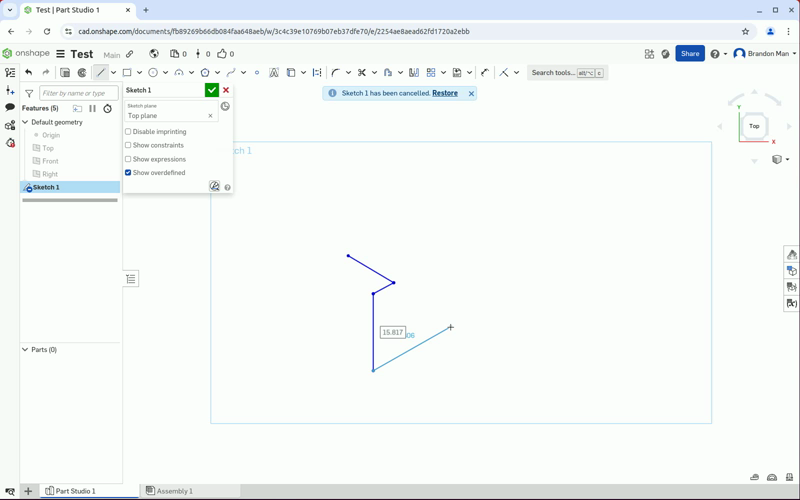
mouse_move(480, 326)
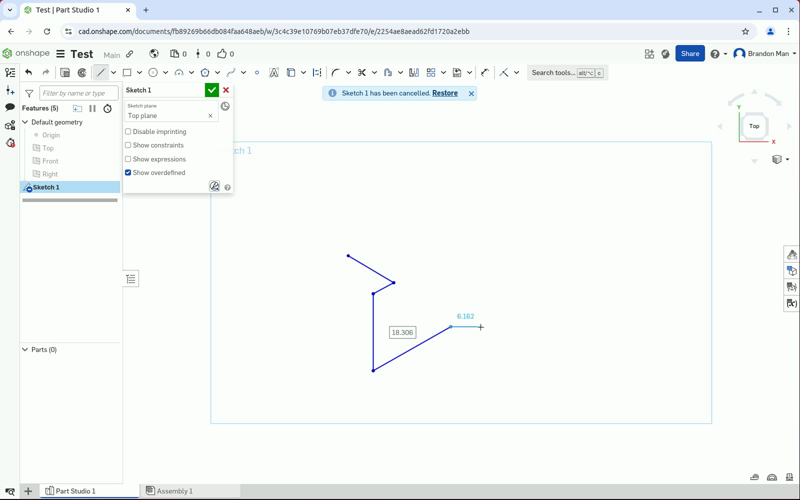
mouse_move(431, 315)
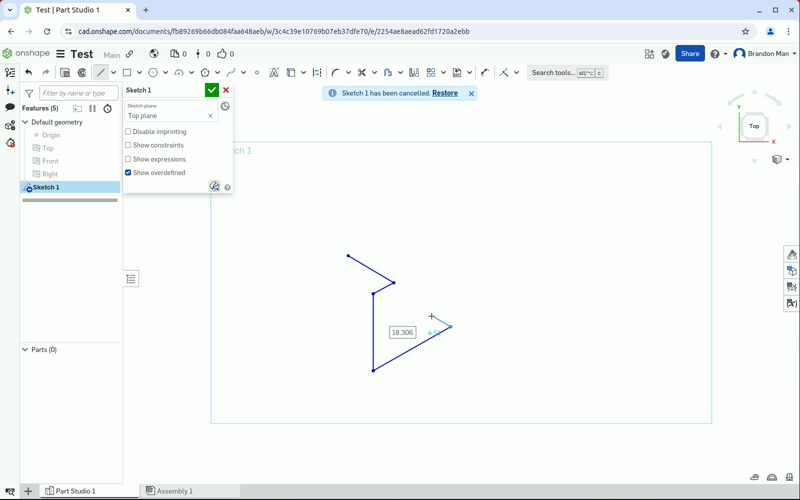
click(431, 315)
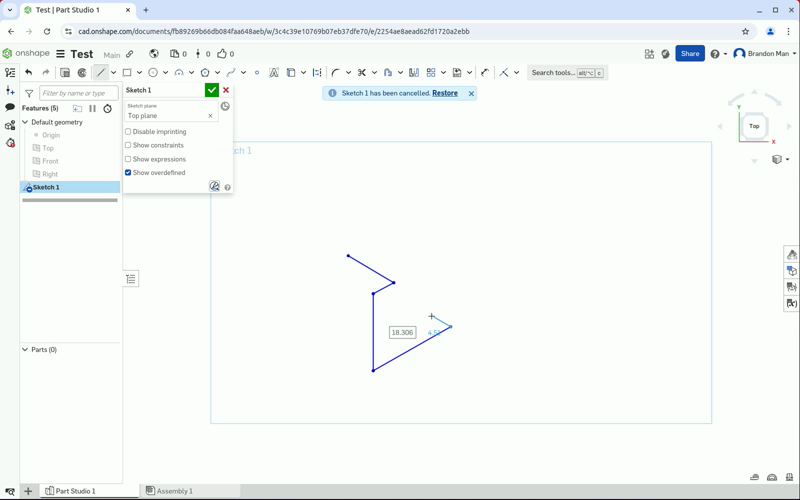
key_up(shift)
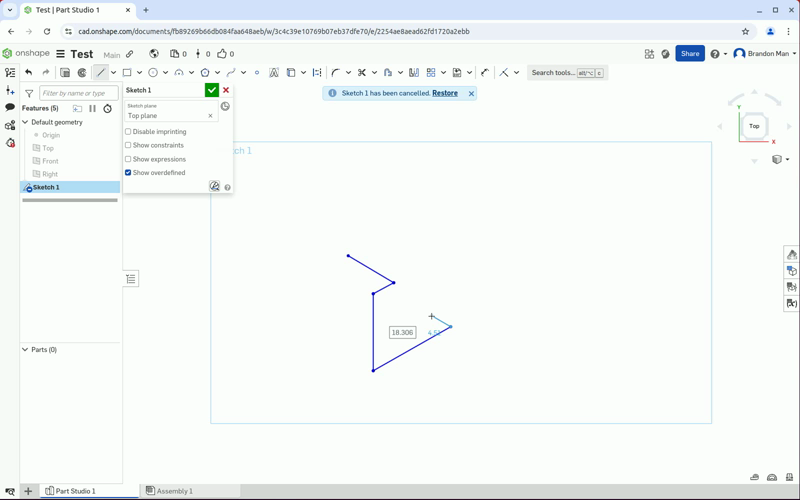
key_down(shift)
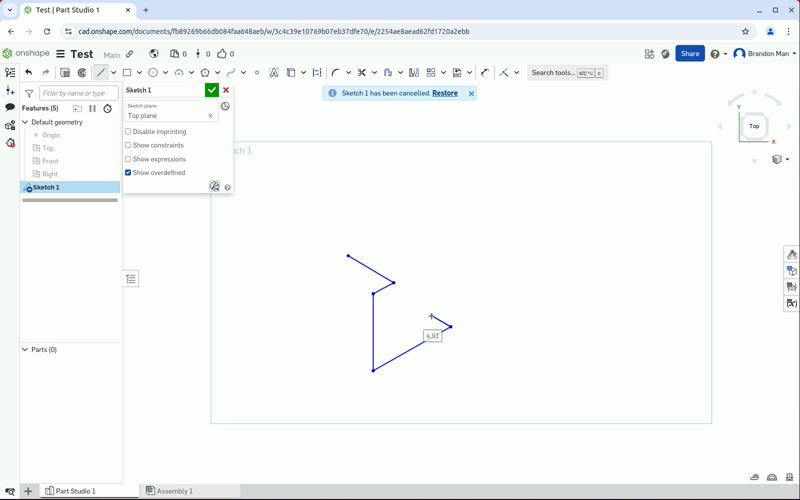
mouse_move(461, 315)
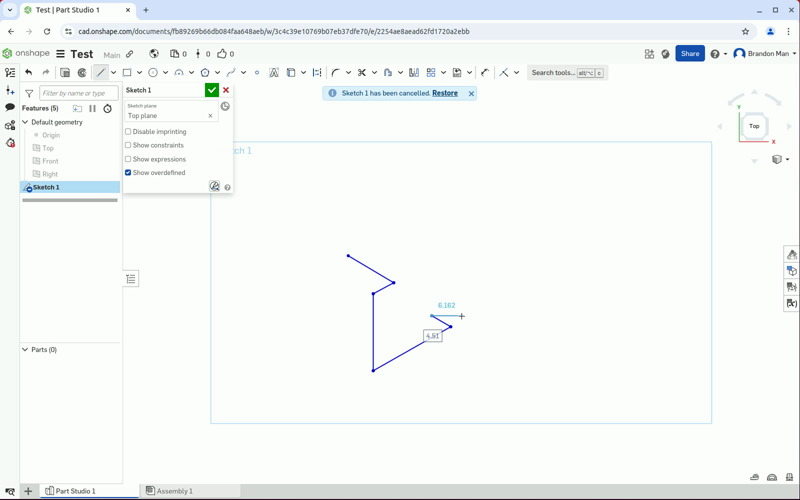
mouse_move(392, 337)
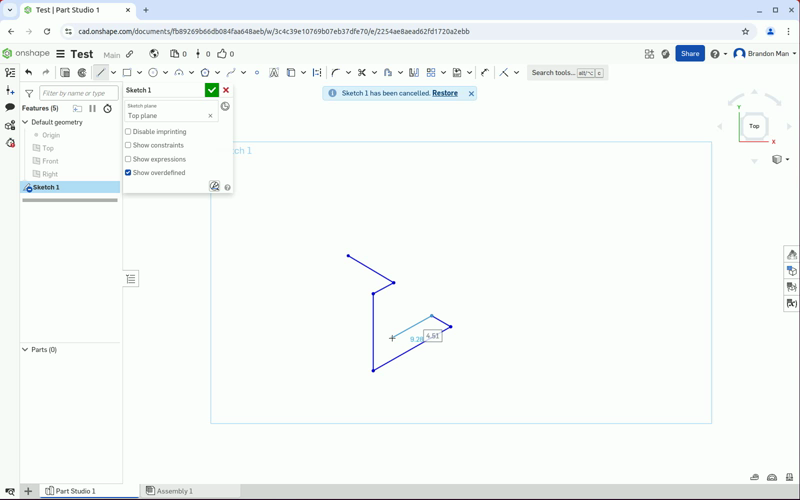
click(392, 337)
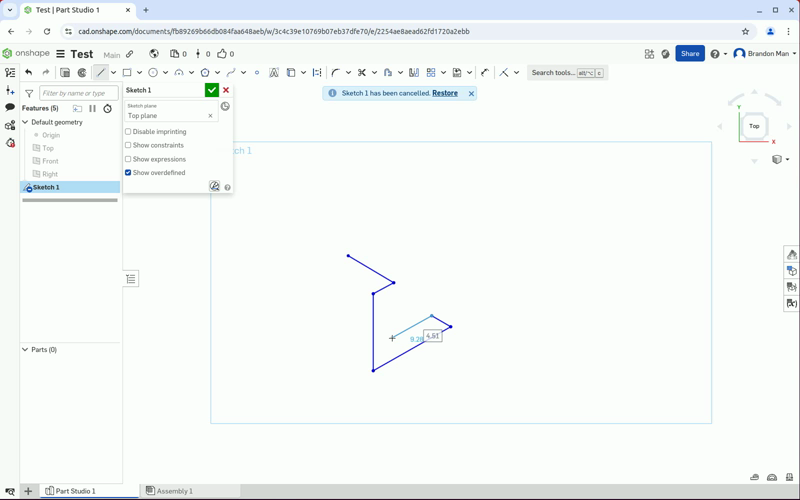
key_up(shift)
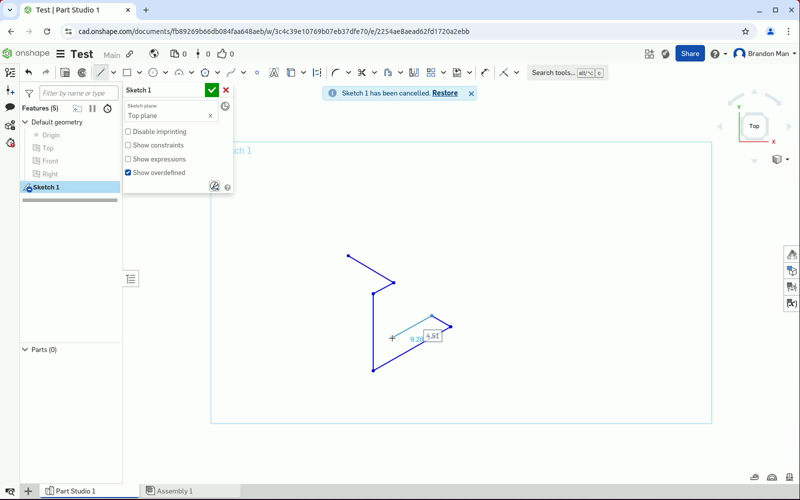
key_down(shift)
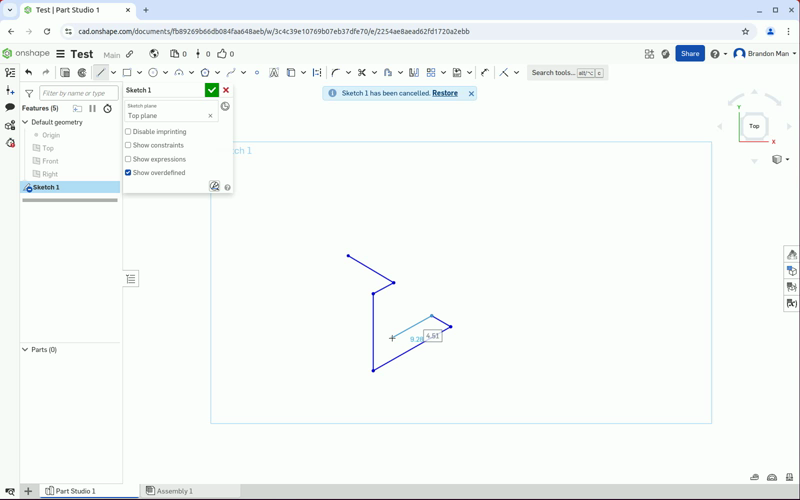
mouse_move(422, 337)
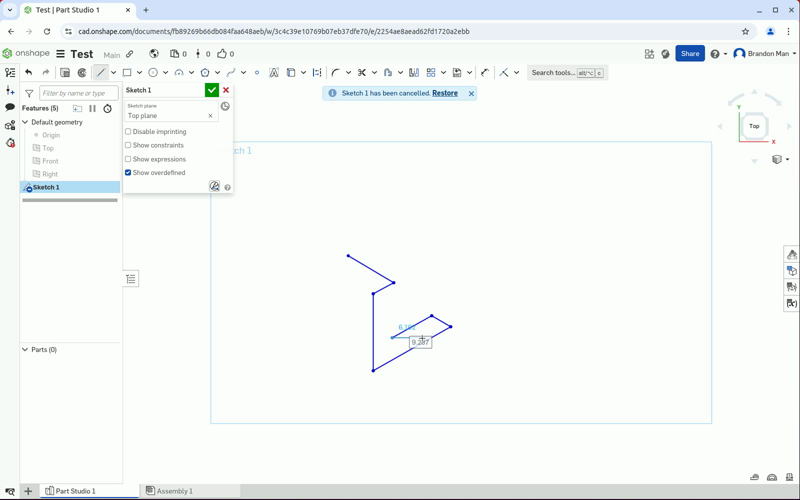
mouse_move(392, 304)
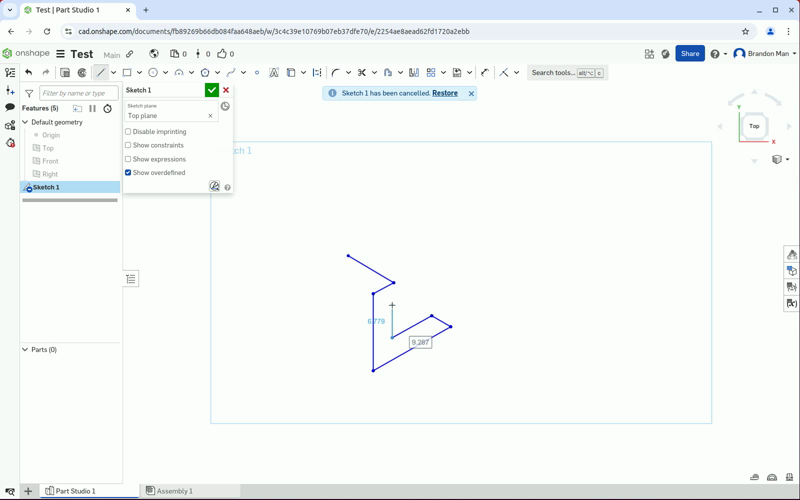
click(392, 304)
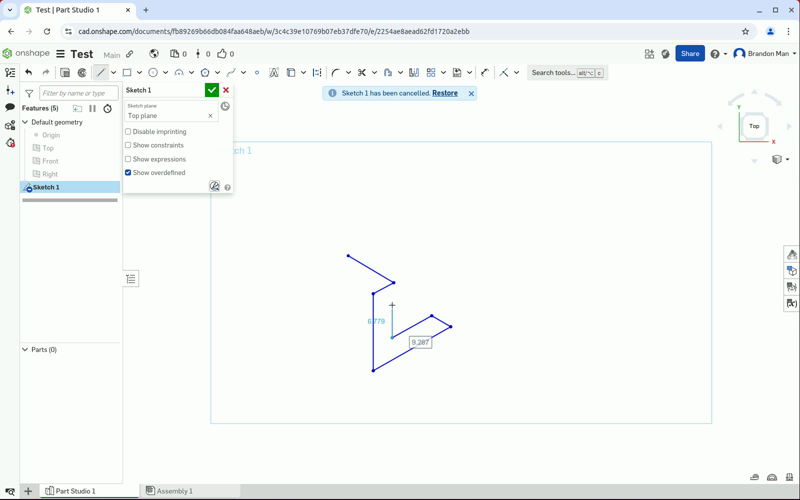
key_up(shift)
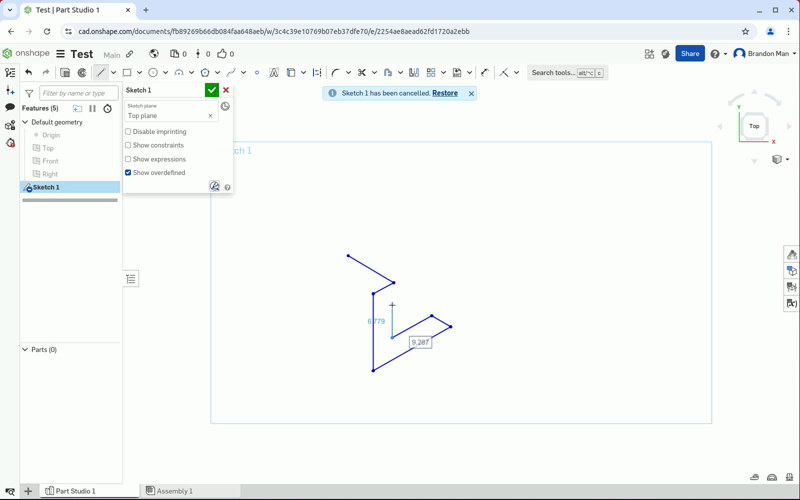
key_down(shift)
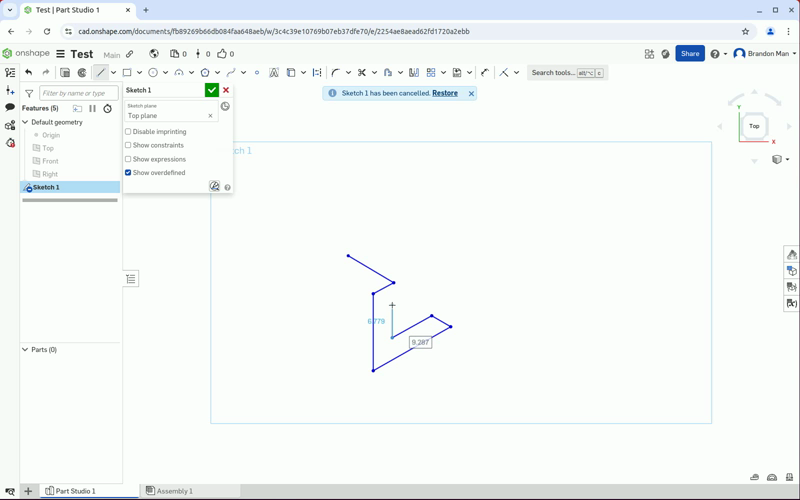
mouse_move(460, 267)
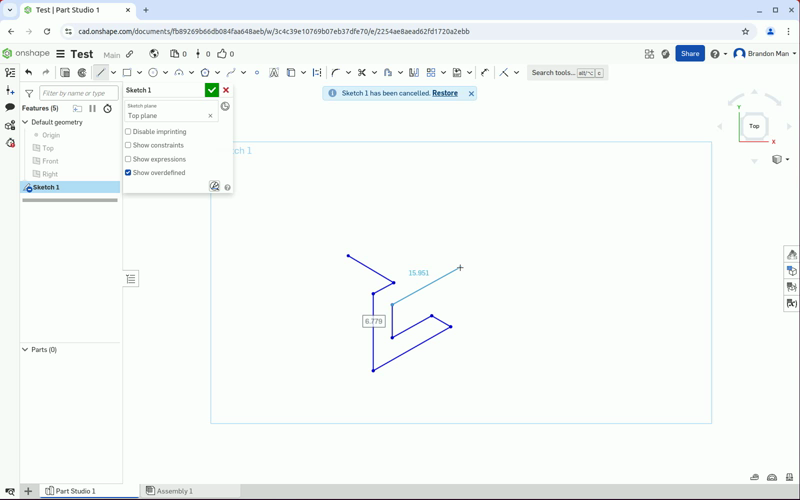
click(460, 267)
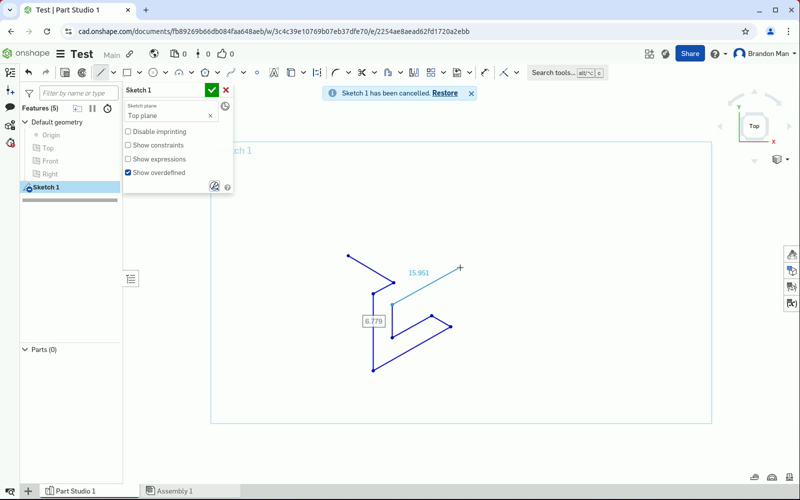
key_up(shift)
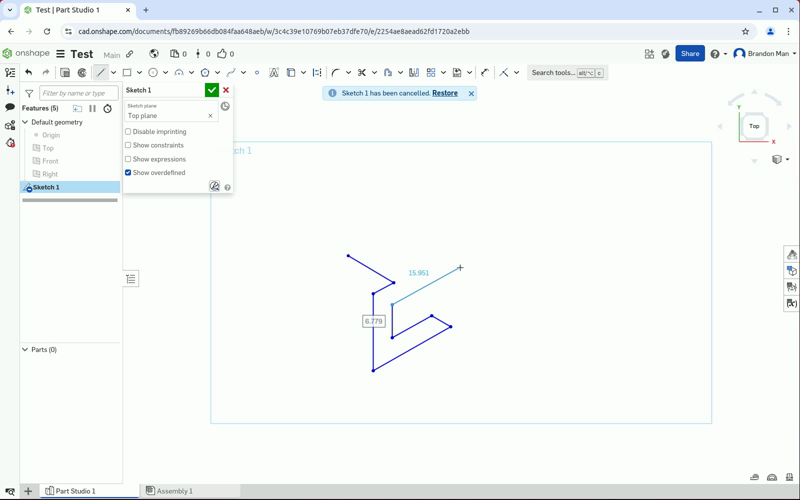
key_down(shift)
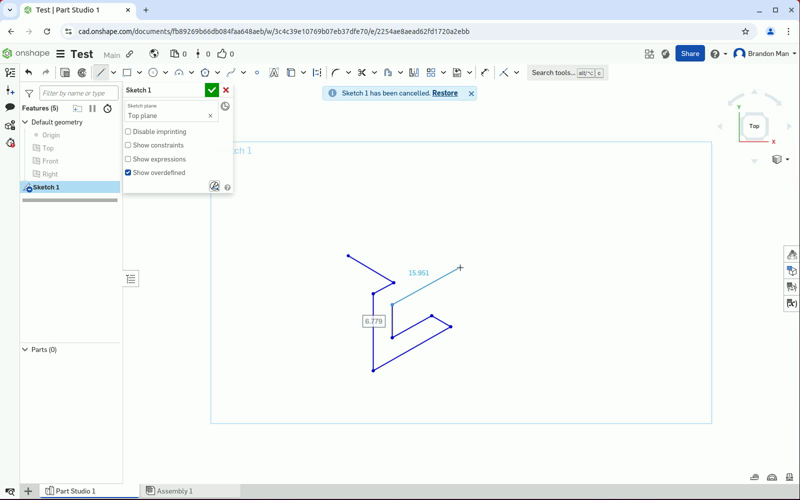
mouse_move(490, 267)
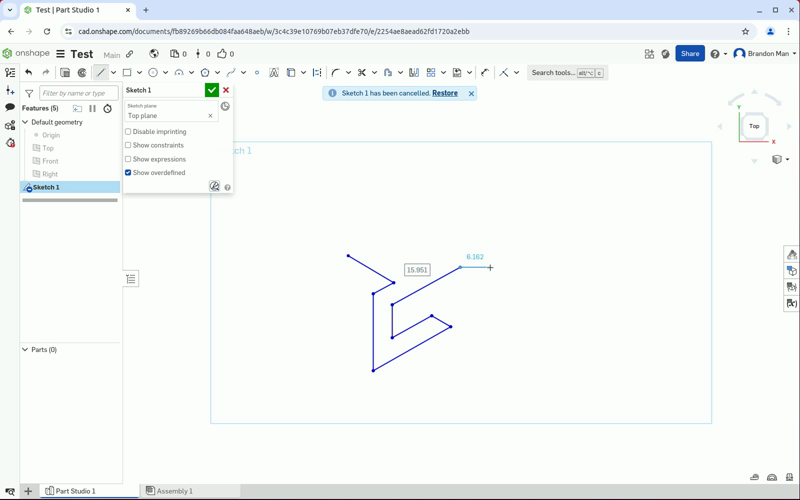
mouse_move(479, 276)
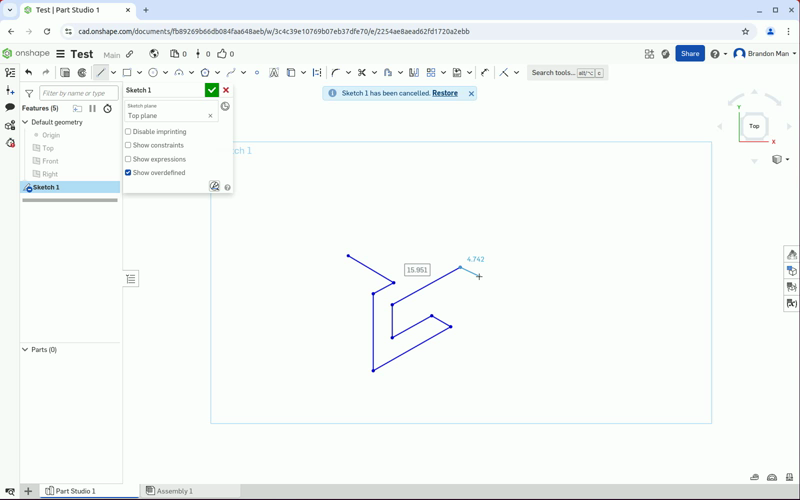
click(479, 276)
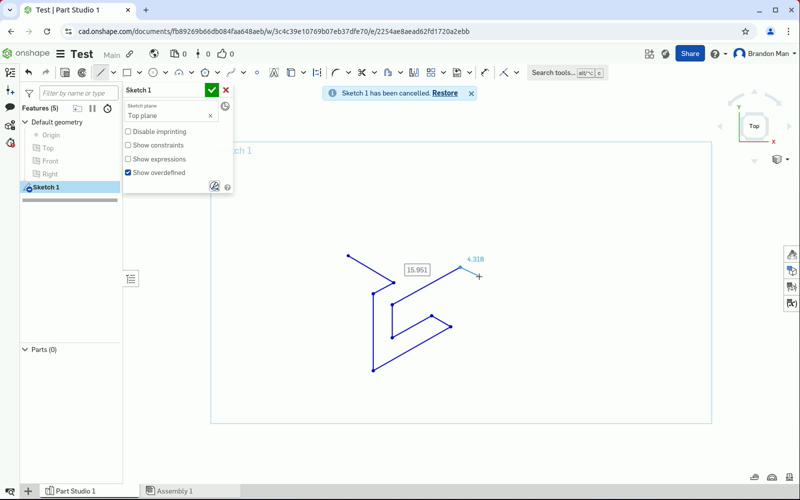
key_up(shift)
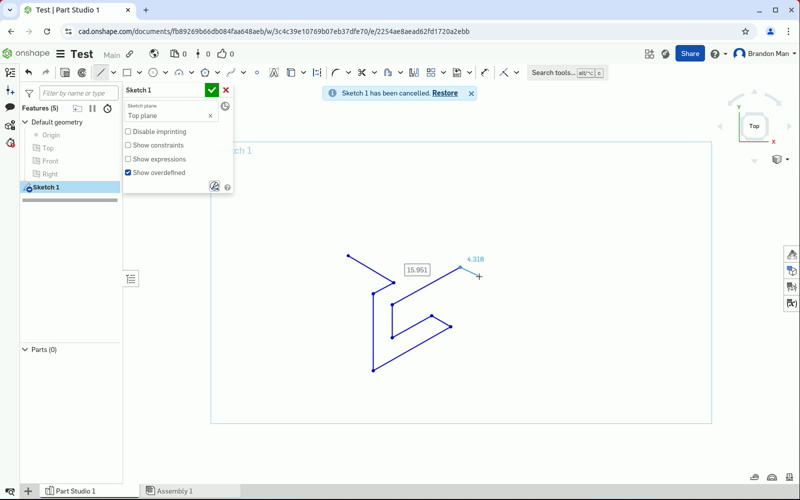
key_down(shift)
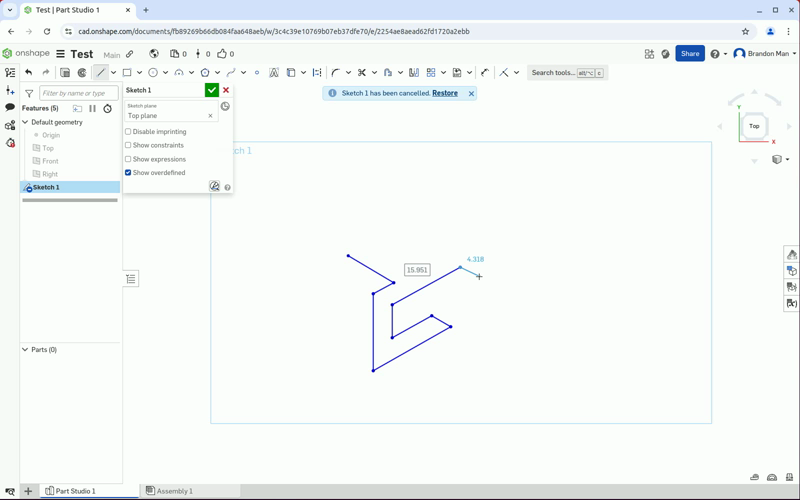
mouse_move(509, 276)
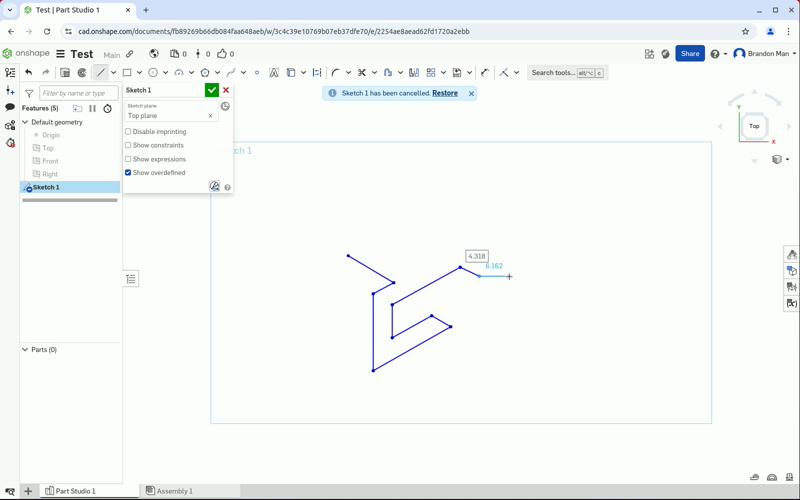
mouse_move(498, 265)
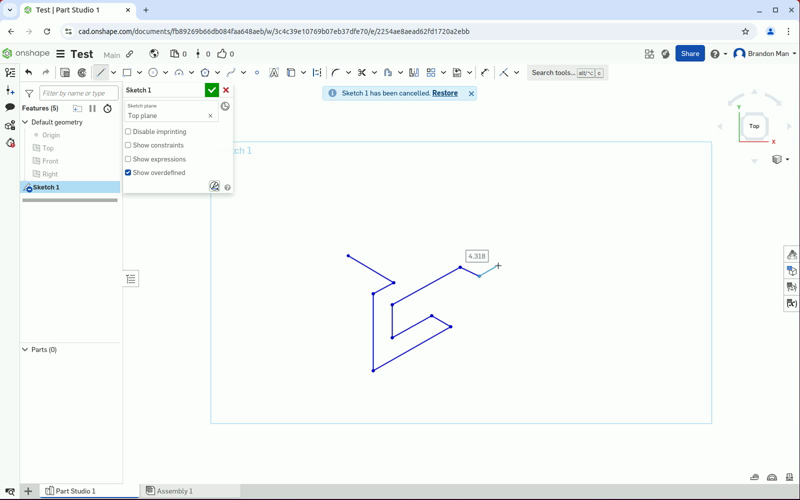
click(498, 265)
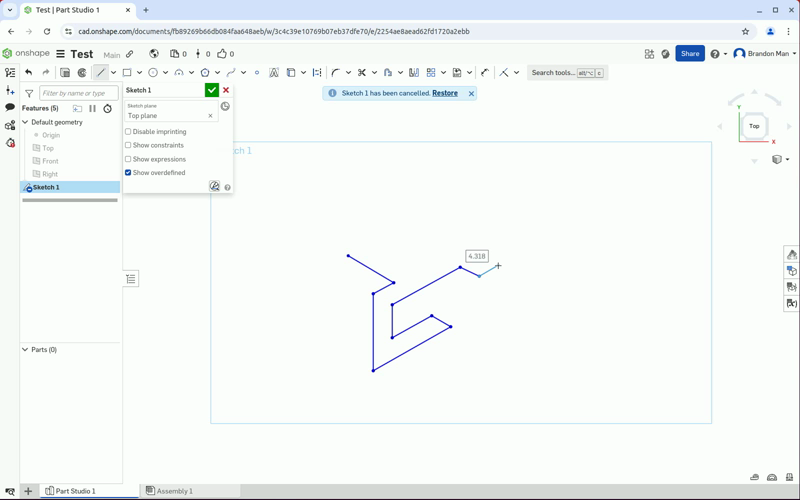
key_up(shift)
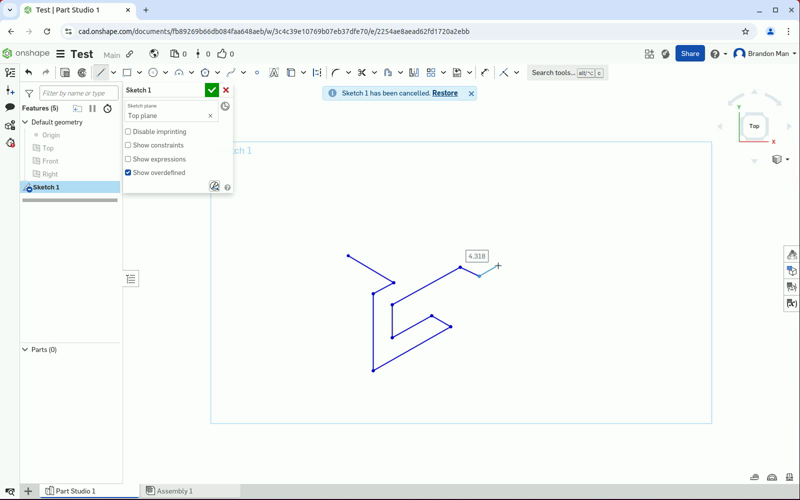
key_down(shift)
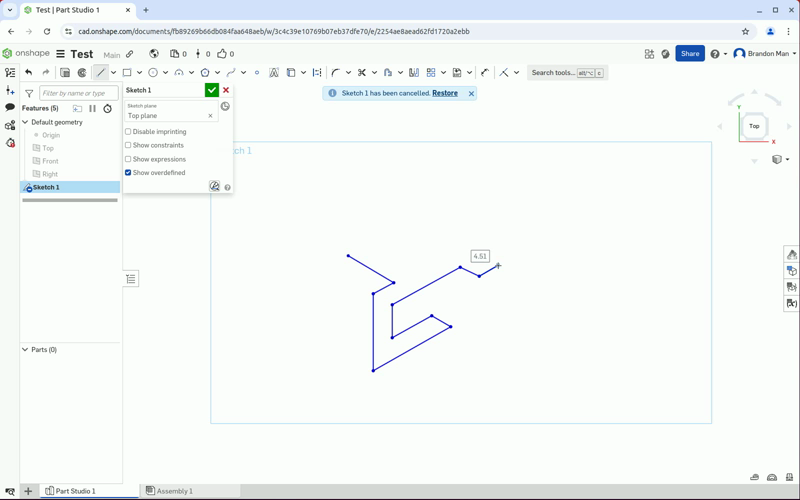
mouse_move(348, 178)
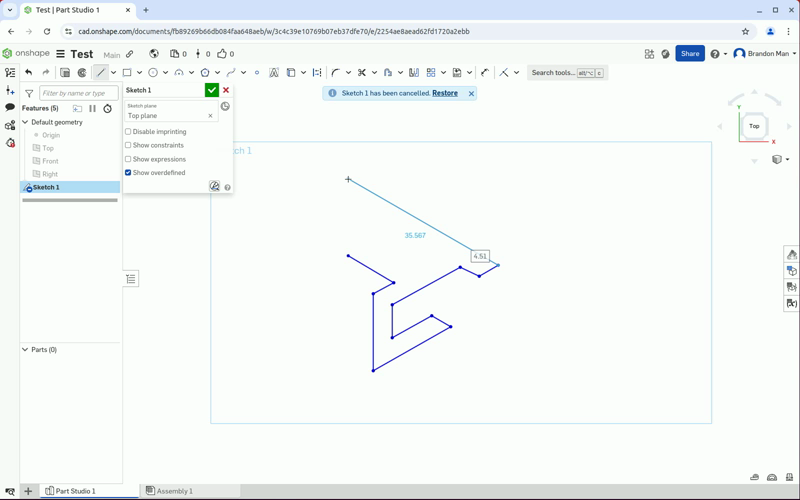
click(348, 178)
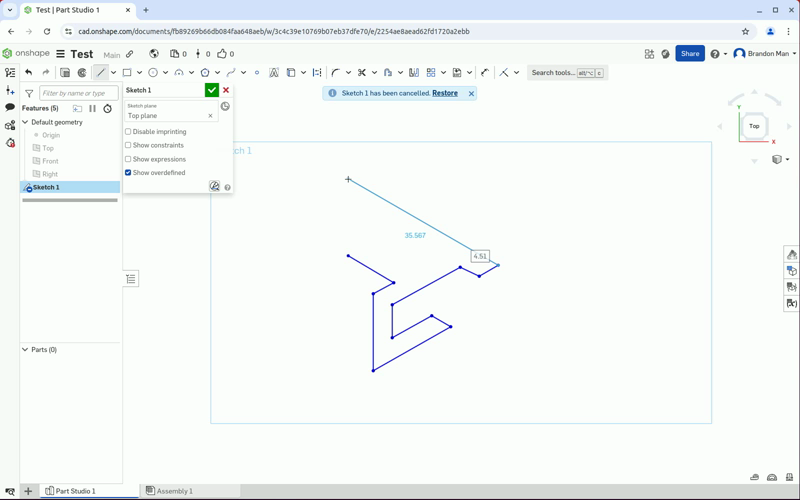
key_up(shift)
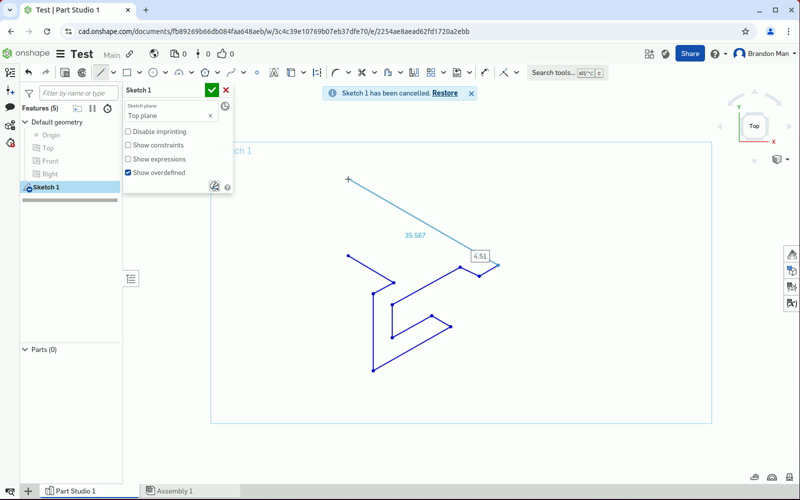
key_down(shift)
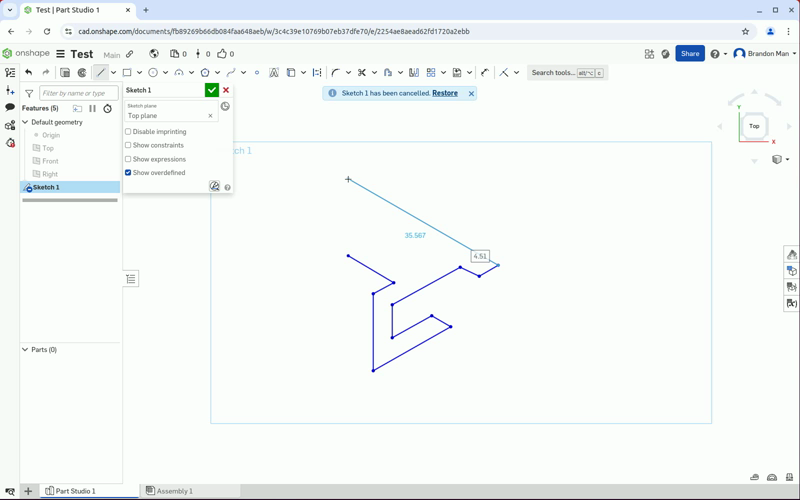
mouse_move(348, 255)
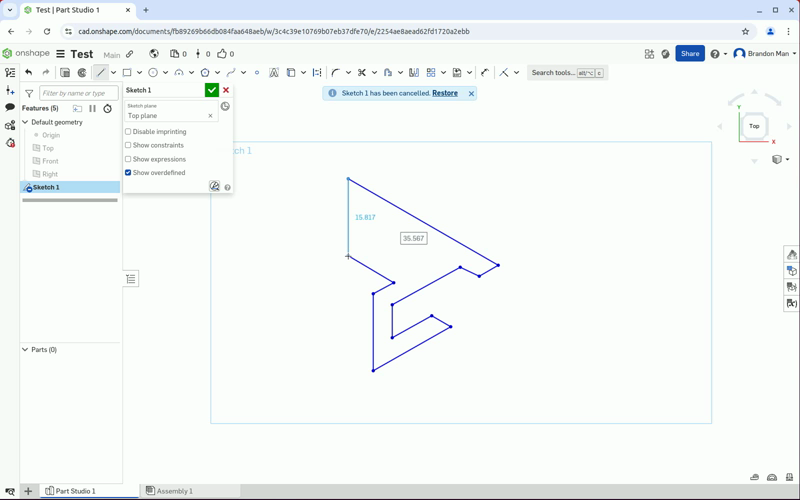
key_up(shift)
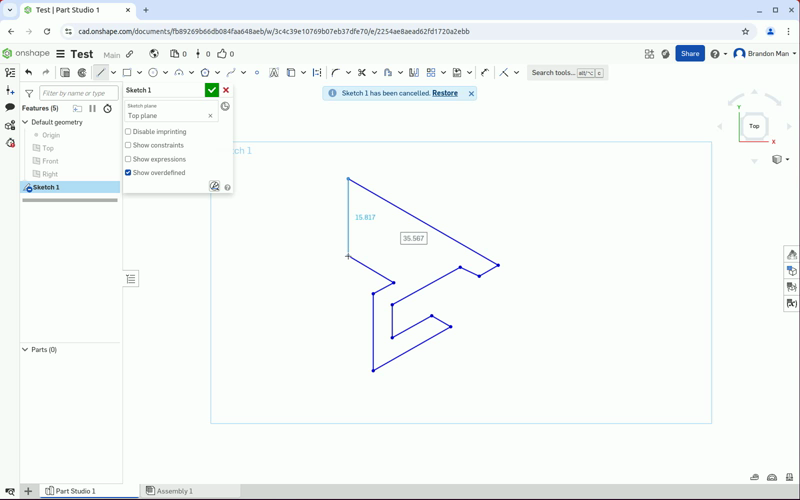
click(348, 255)
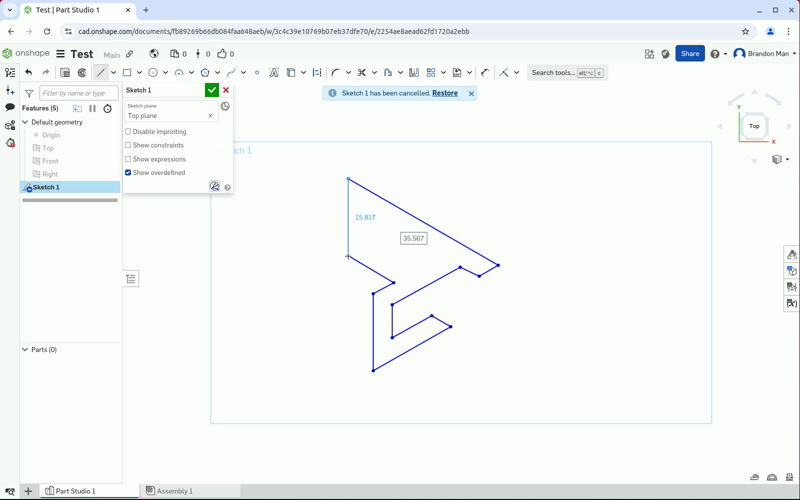
key(esc)
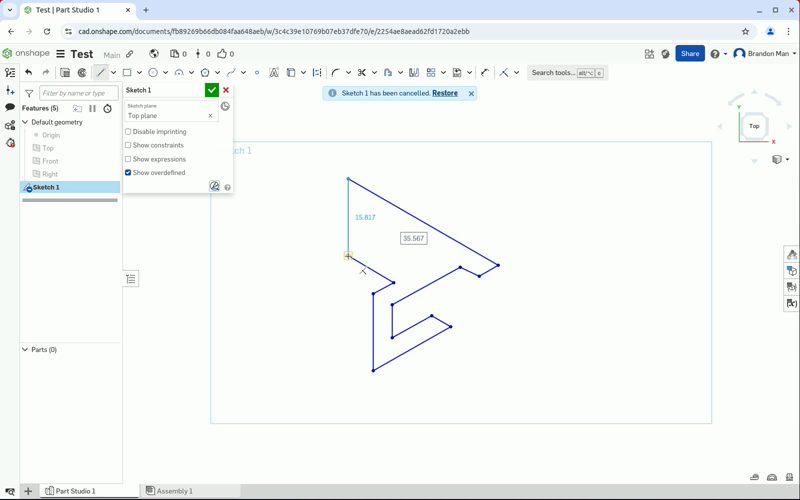
key(l)
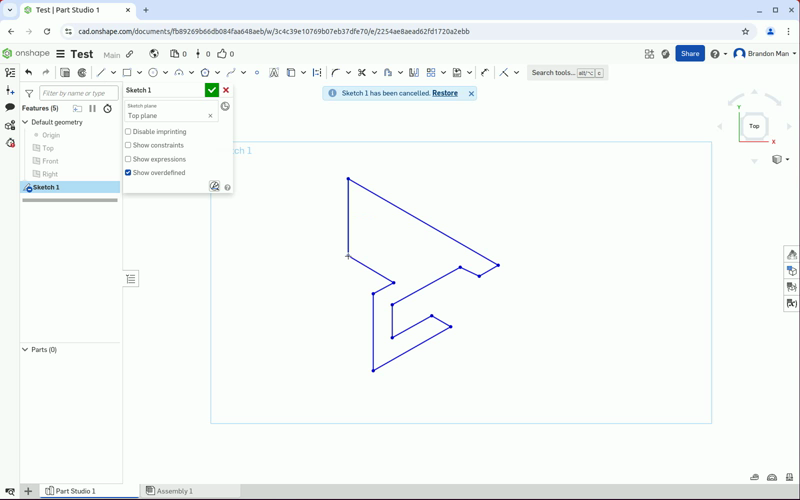
key_down(shift)
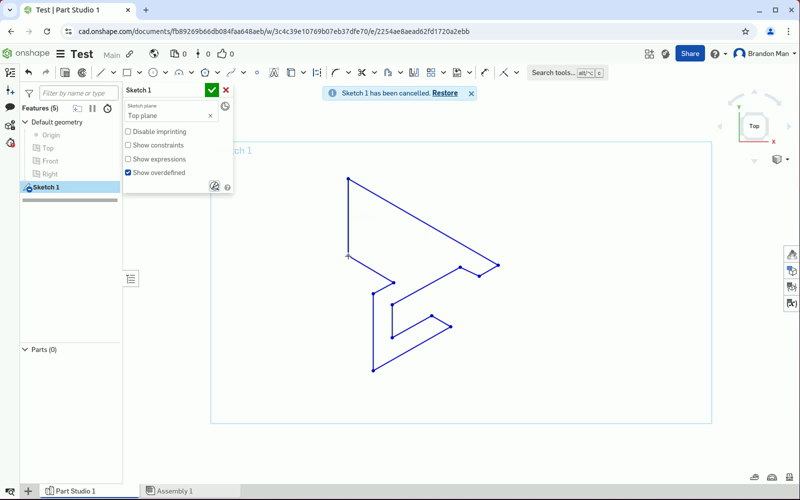
mouse_move(367, 244)
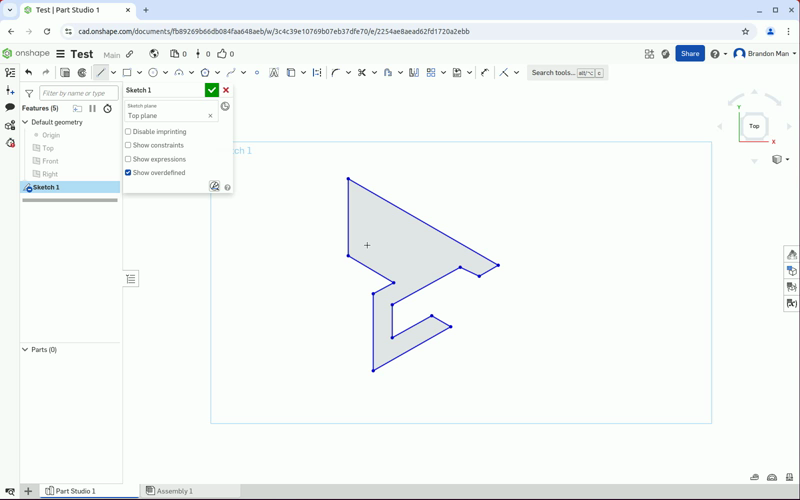
click(367, 244)
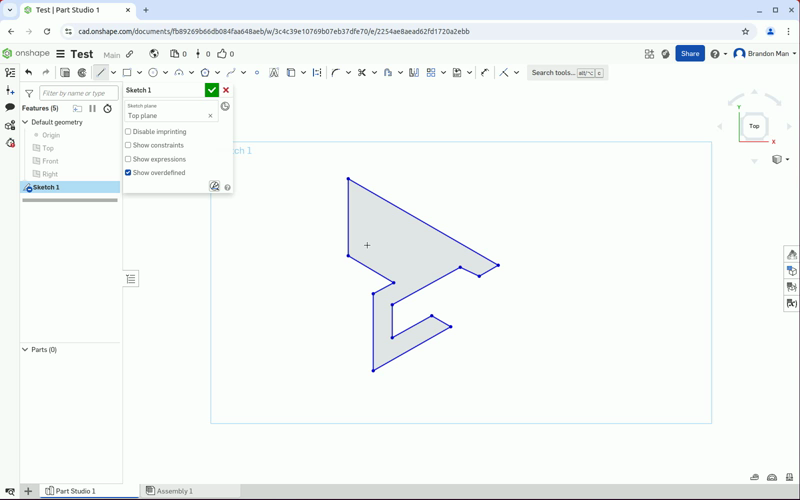
key_up(shift)
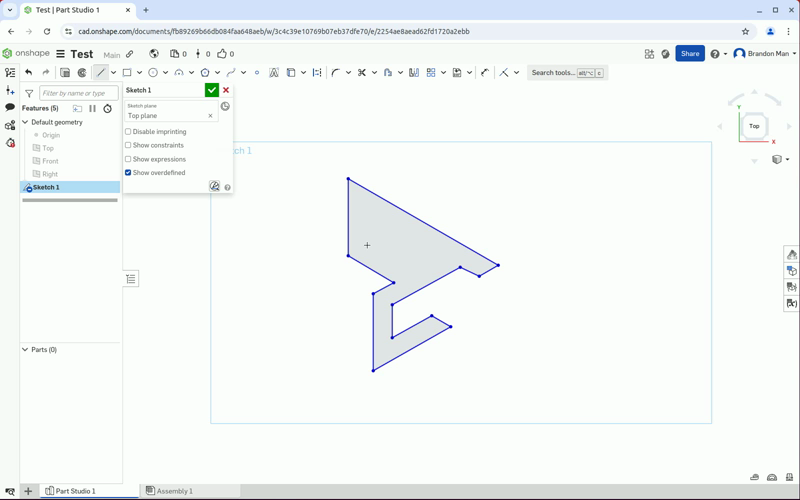
key_down(shift)
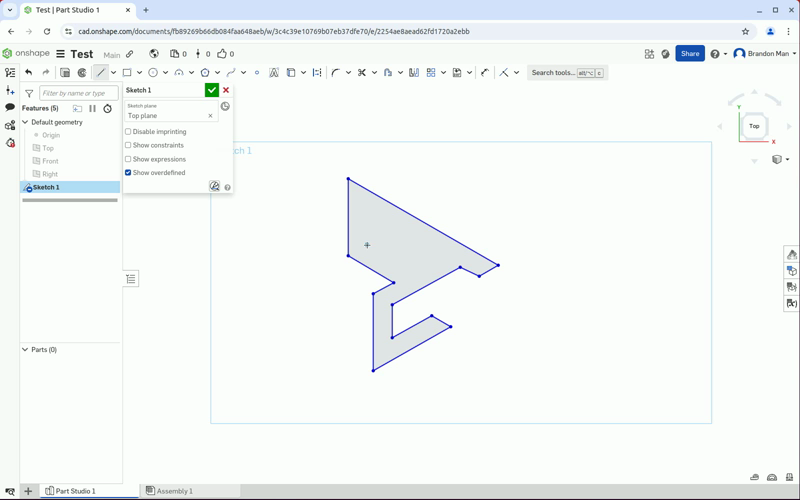
mouse_move(397, 244)
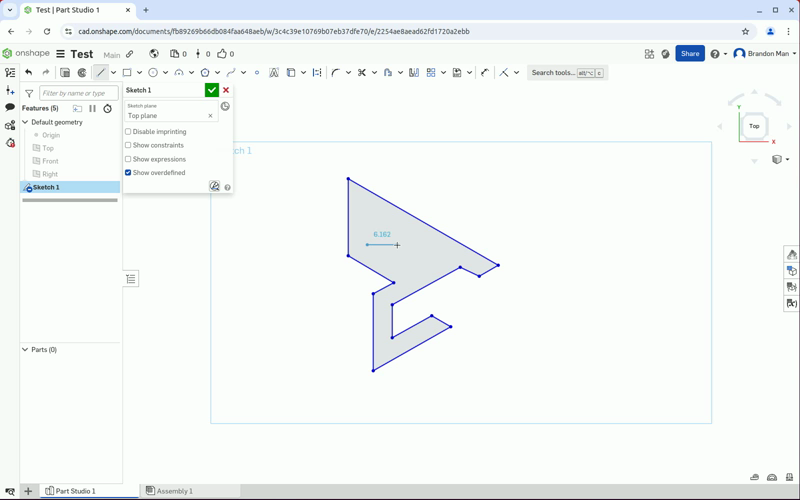
mouse_move(412, 271)
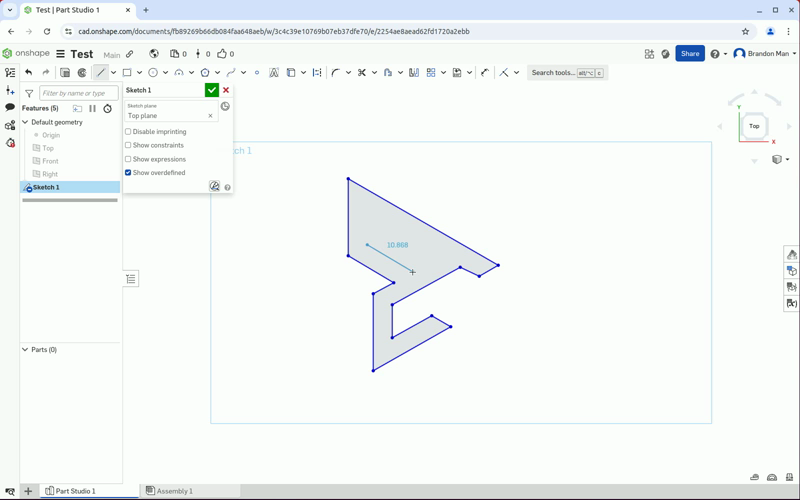
click(412, 271)
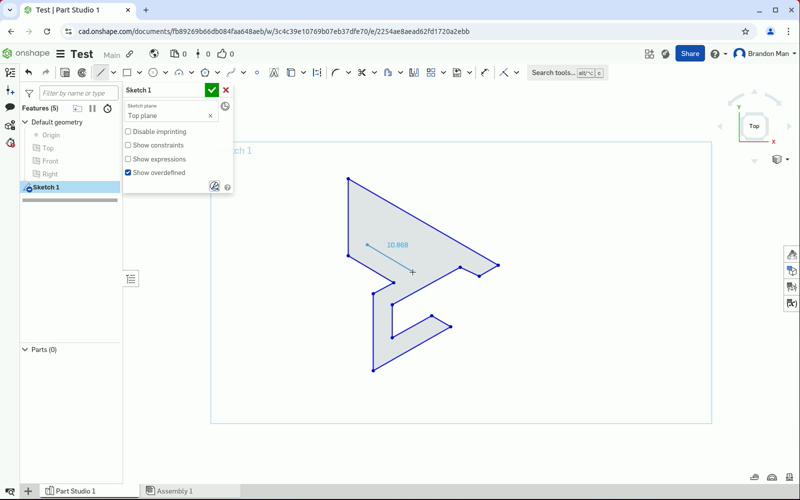
key_up(shift)
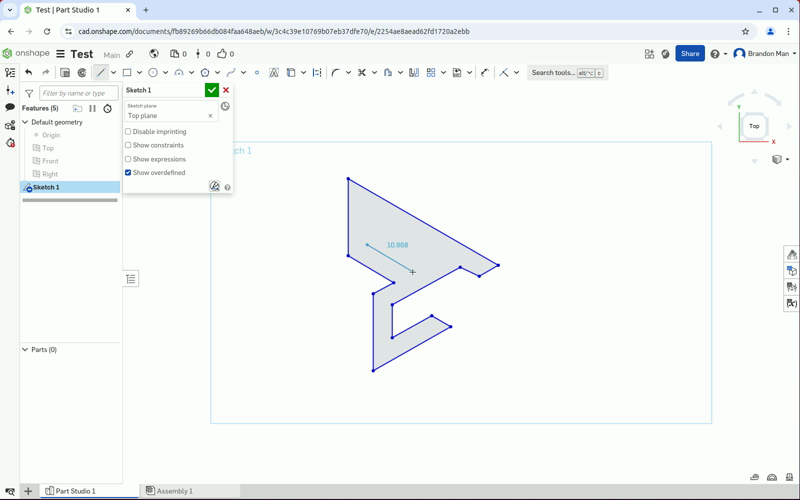
key_down(shift)
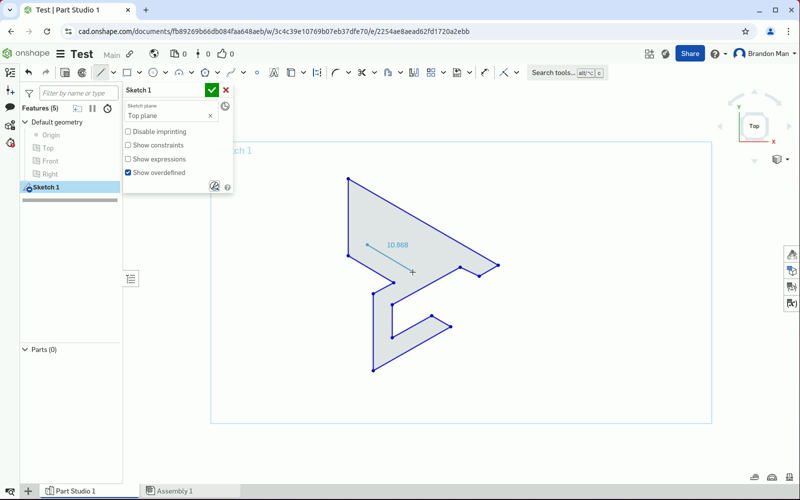
mouse_move(442, 271)
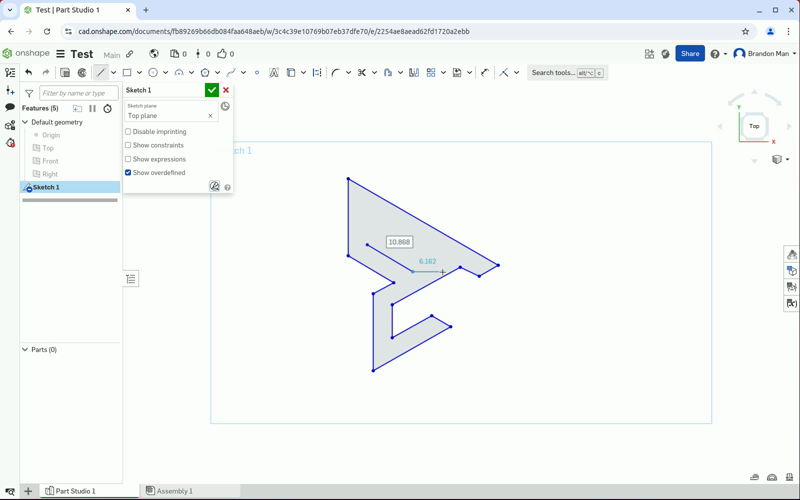
mouse_move(441, 255)
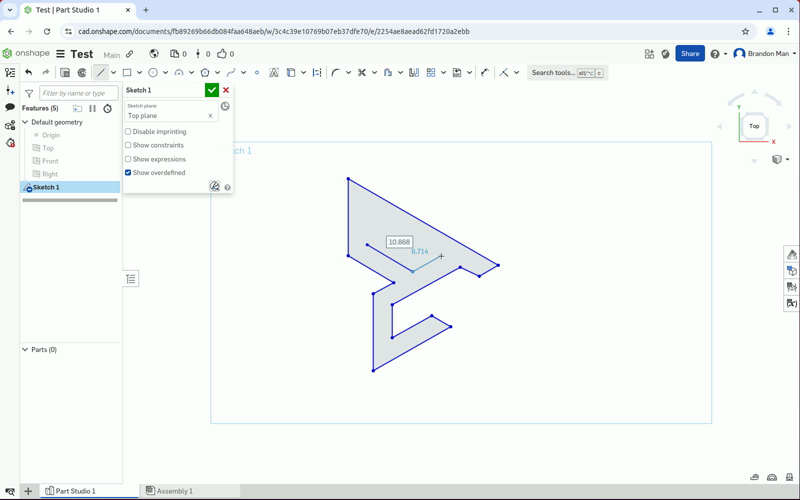
click(441, 255)
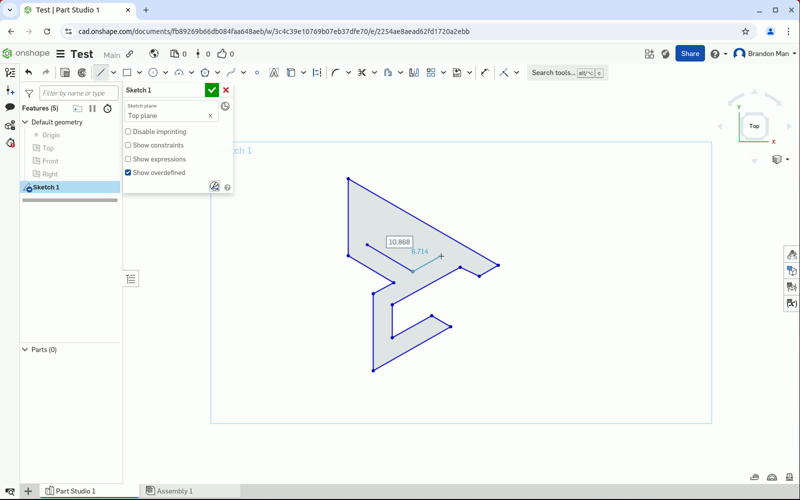
key_up(shift)
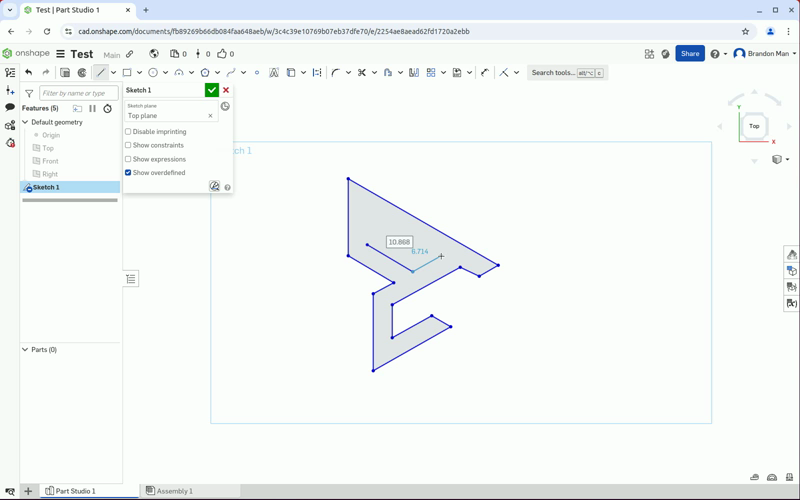
key_down(shift)
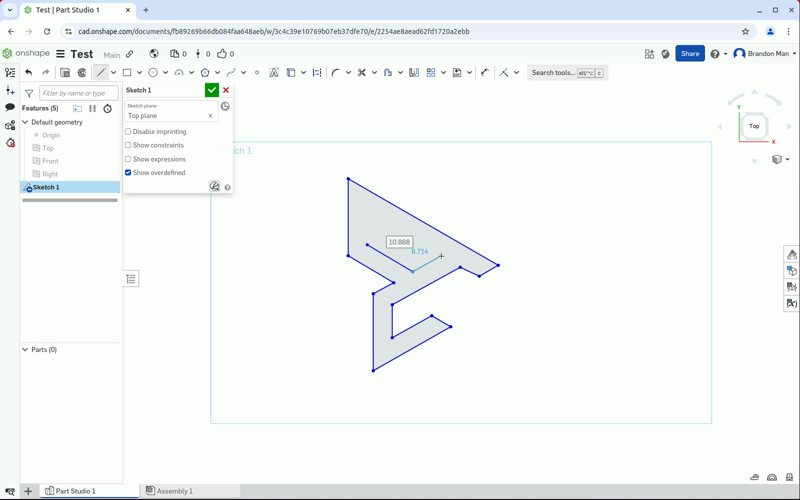
mouse_move(367, 211)
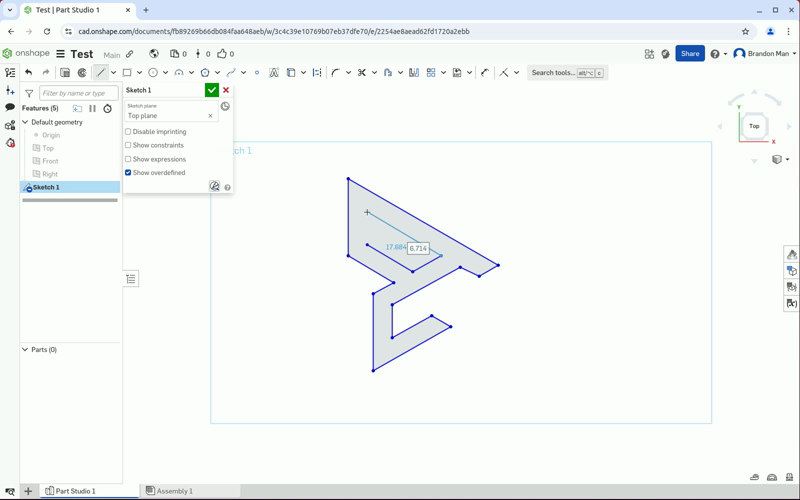
click(367, 211)
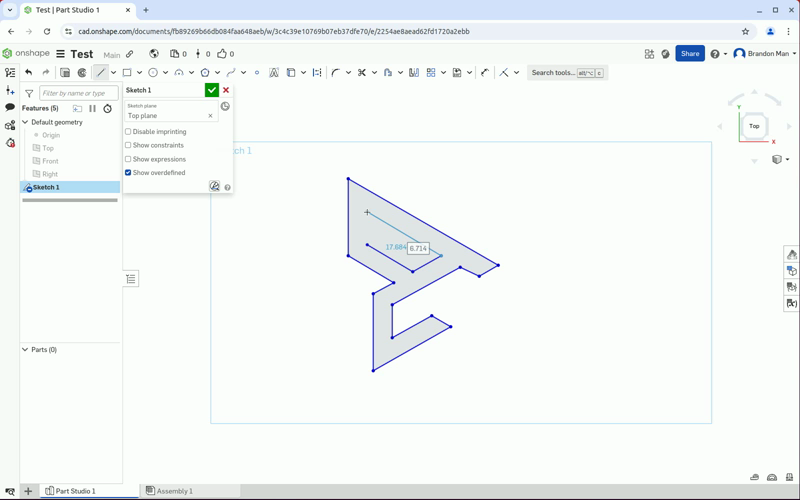
key_up(shift)
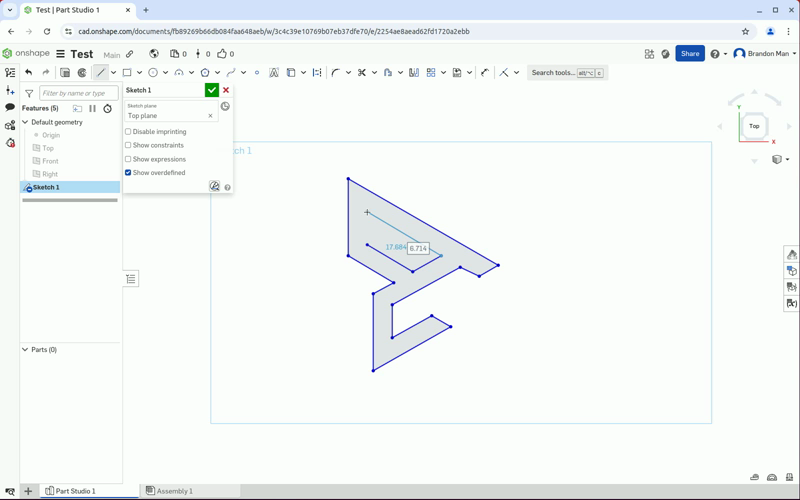
mouse_move(397, 211)
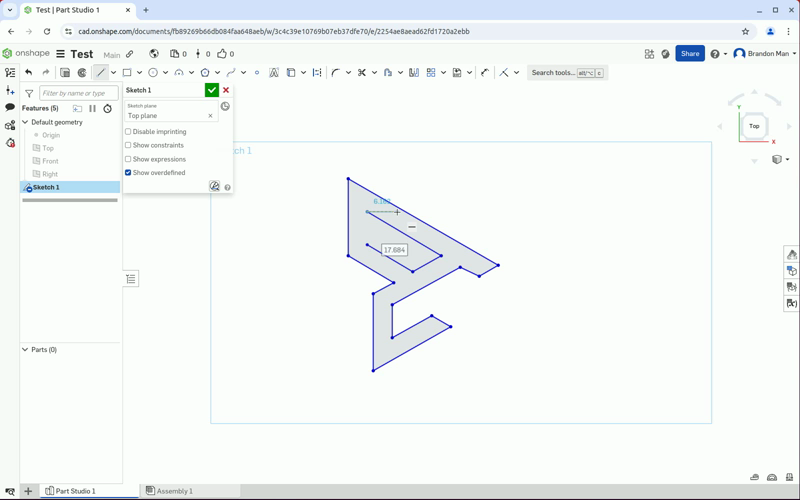
key_down(shift)
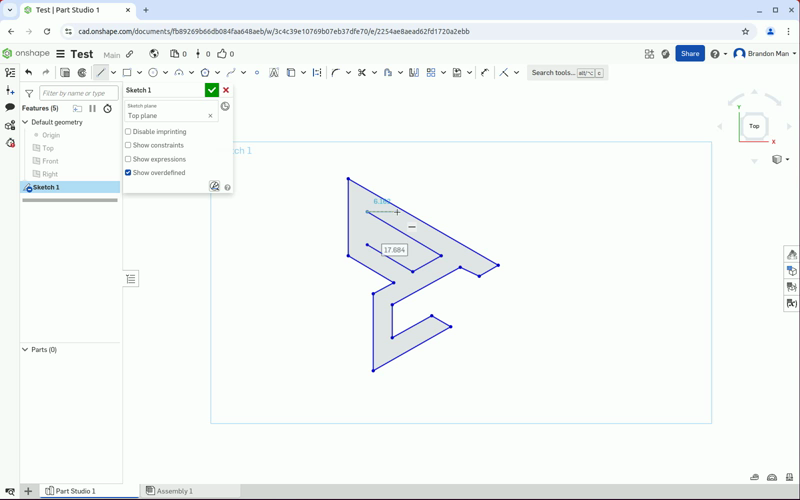
mouse_move(367, 244)
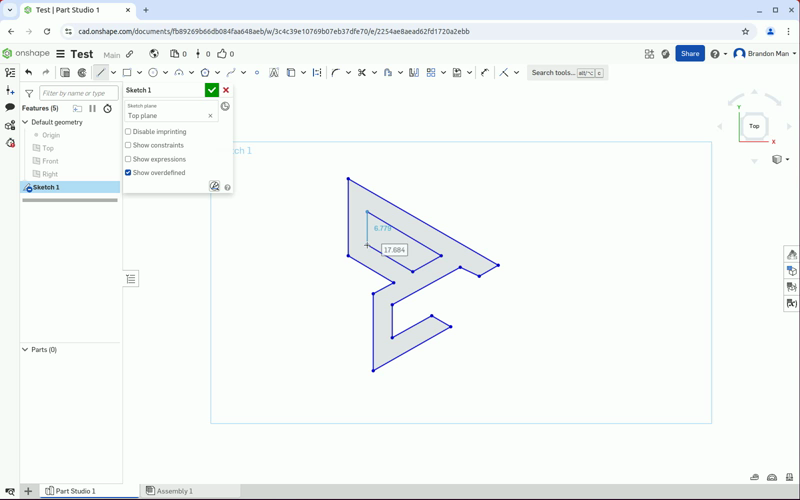
key_up(shift)
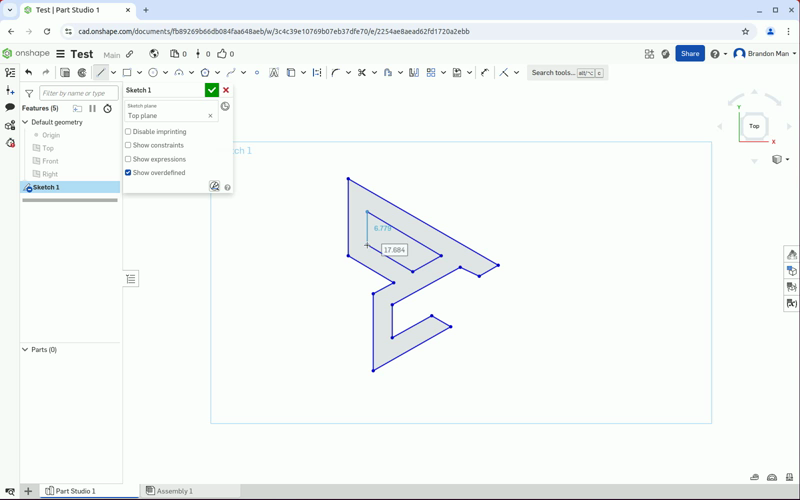
click(367, 244)
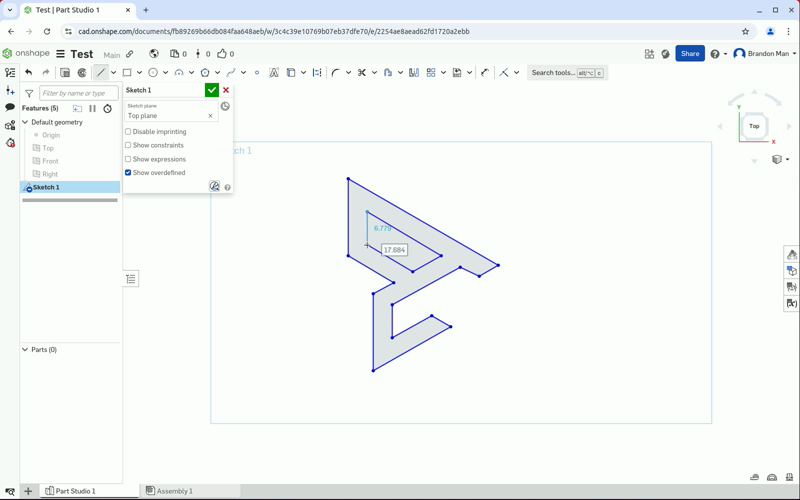
key(esc)
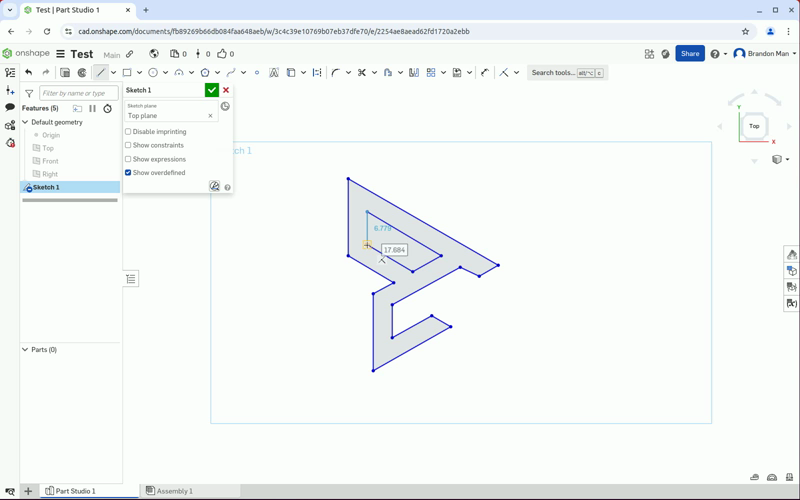
mouse_move(360, 212)
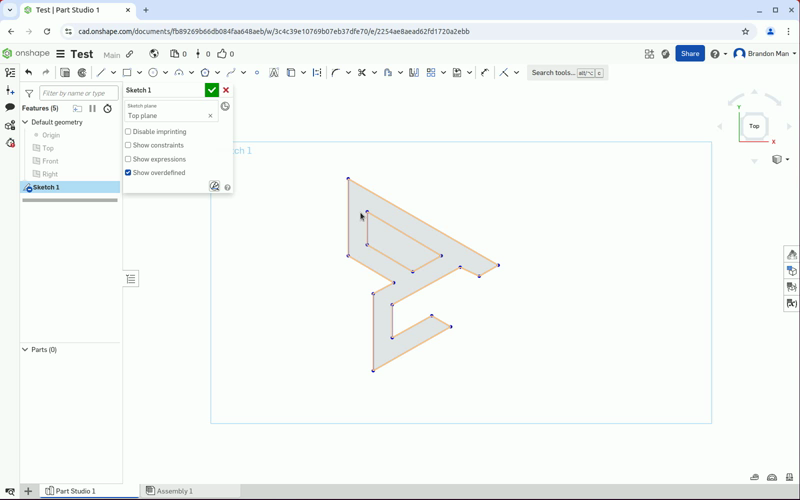
click(360, 212)
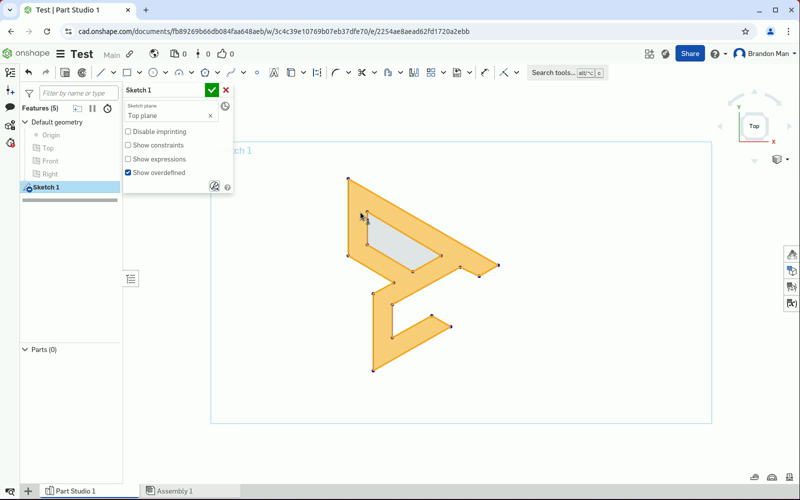
mouse_move(73, 352)
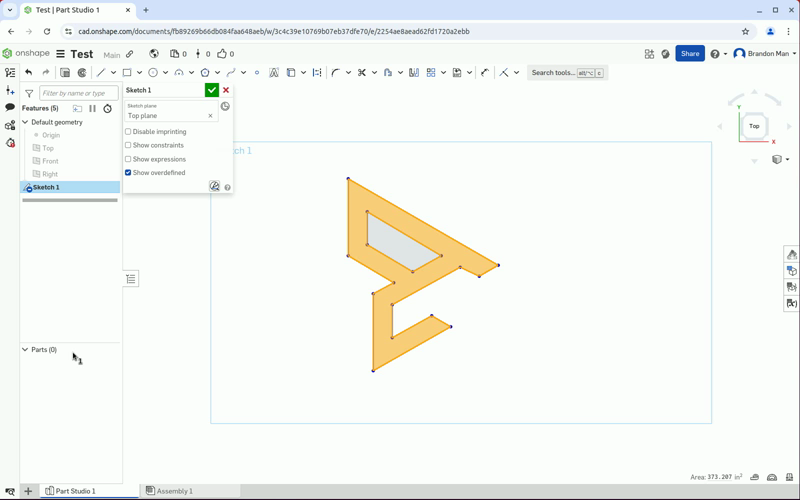
key(shift+y)
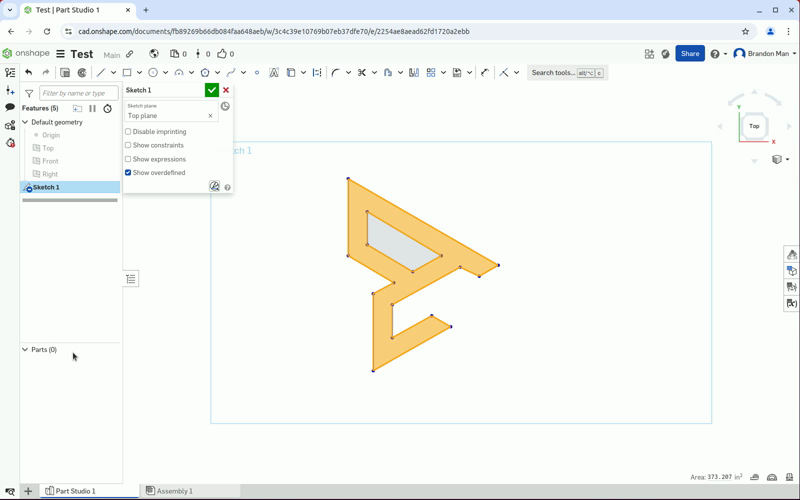
key(shift+e)
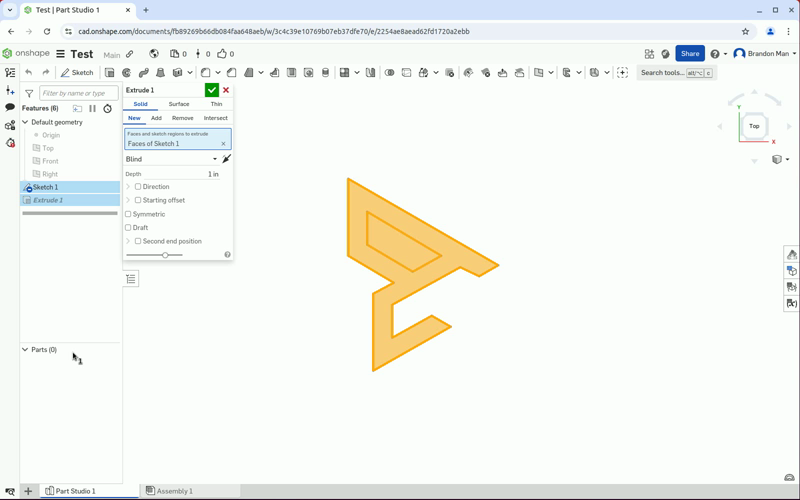
mouse_move(143, 106)
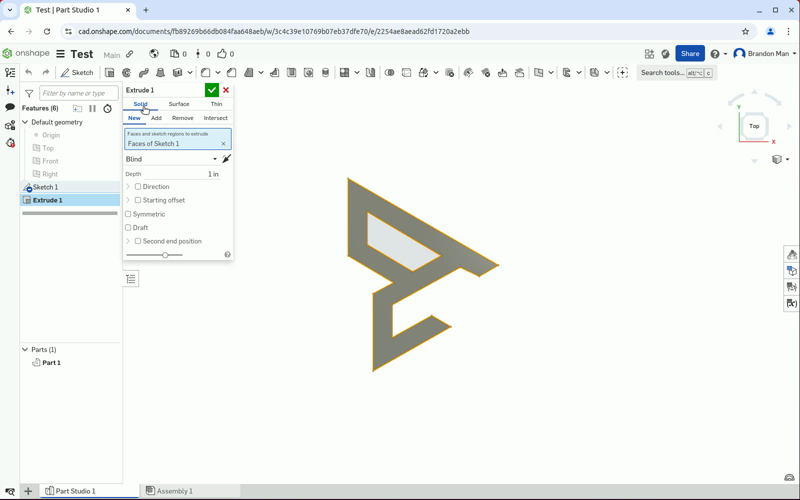
click(143, 106)
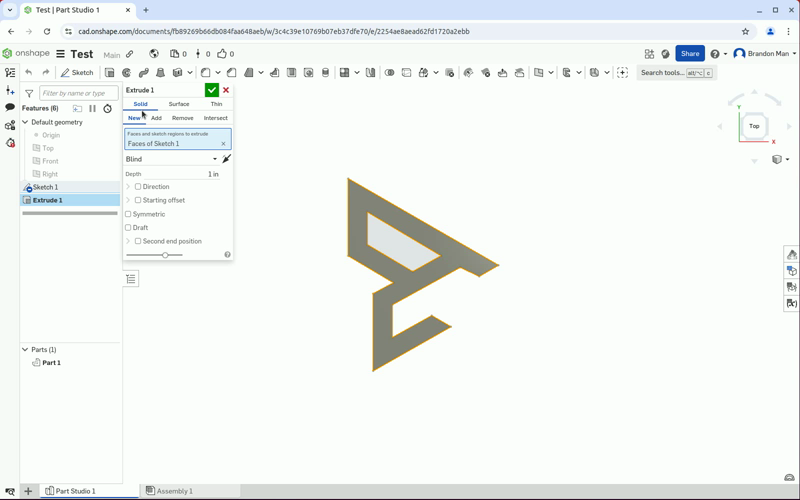
mouse_move(137, 120)
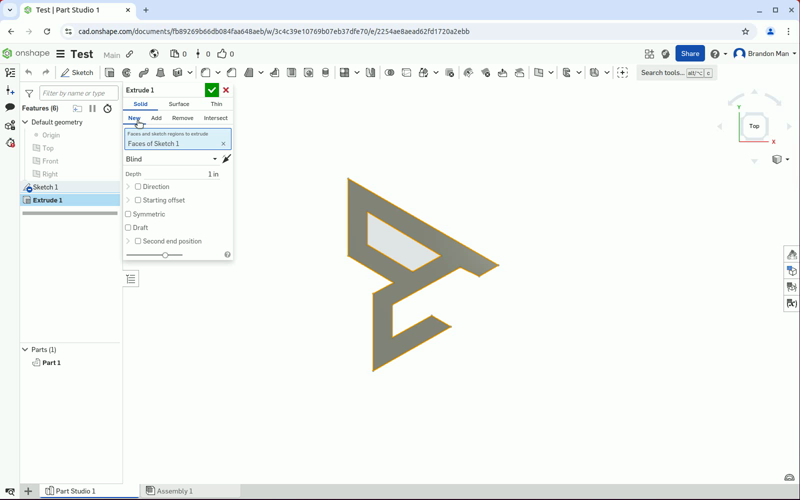
click(137, 120)
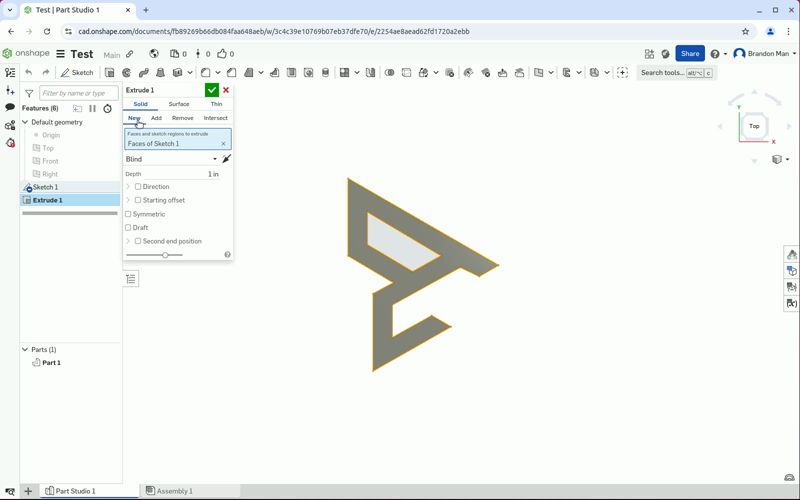
key(tab, 4)
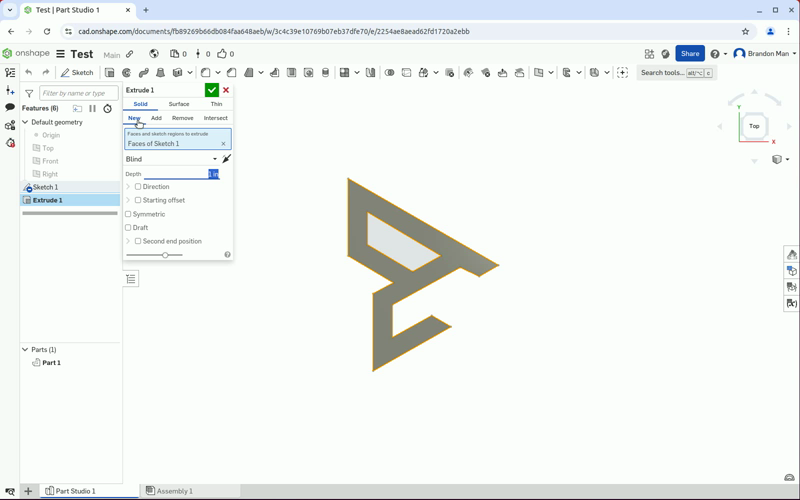
text(15.887)
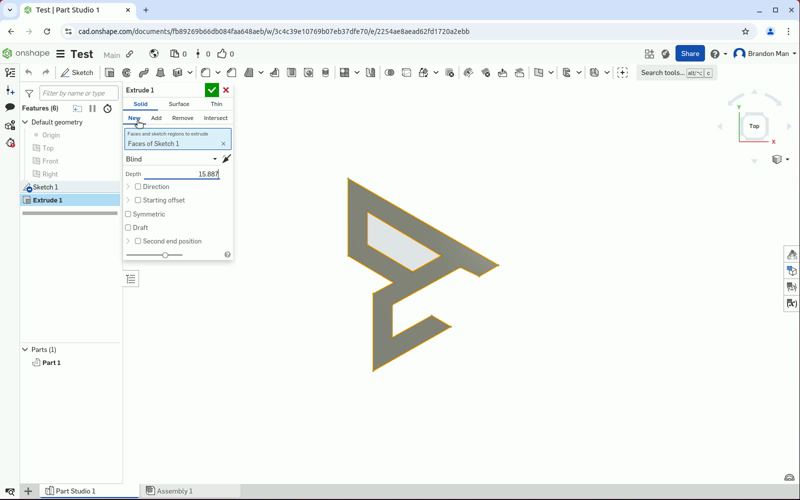
key(enter)
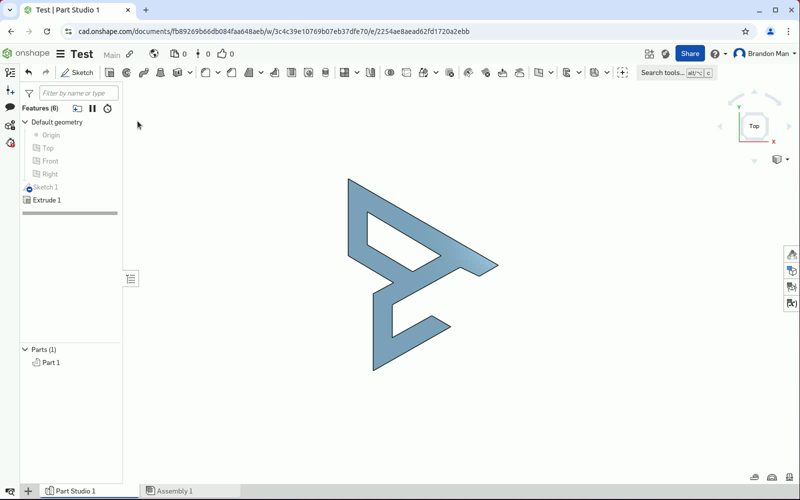
key(shift+h)
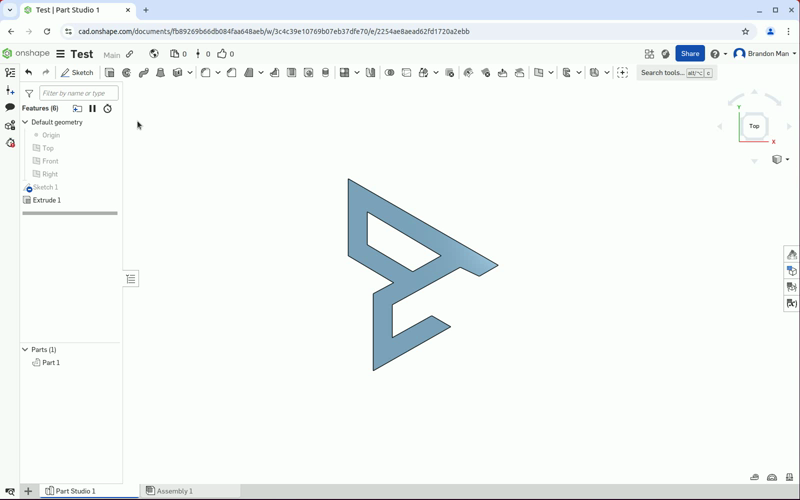
key(shift+h)
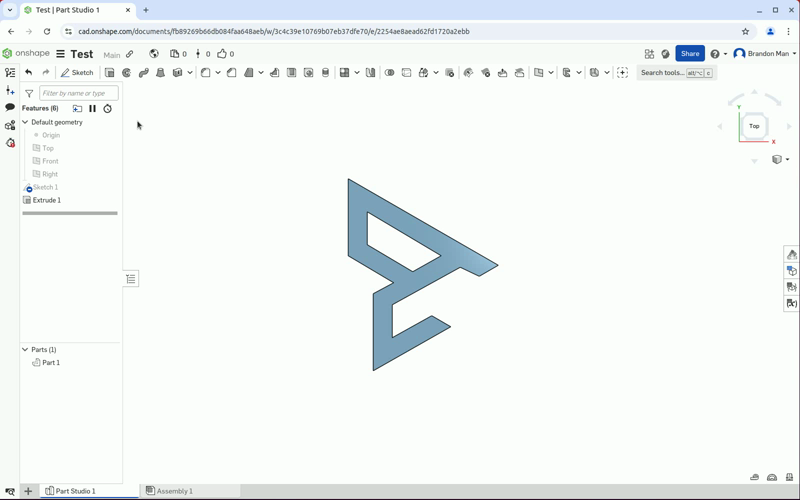
mouse_move(73, 189)
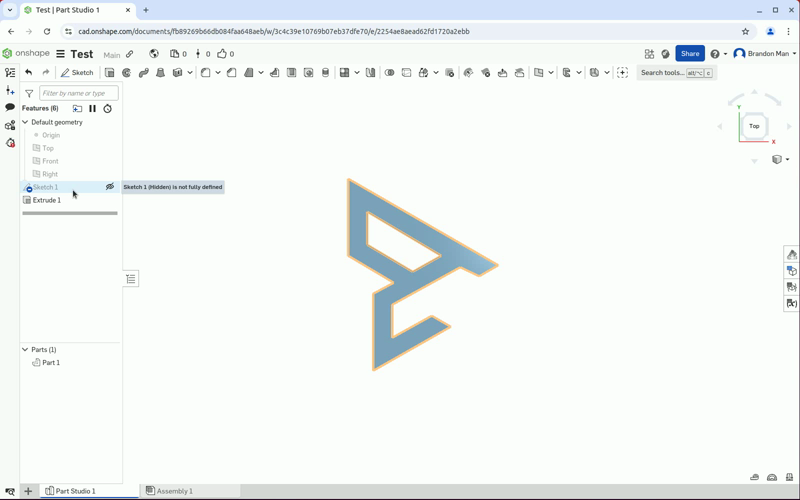
click(73, 189)
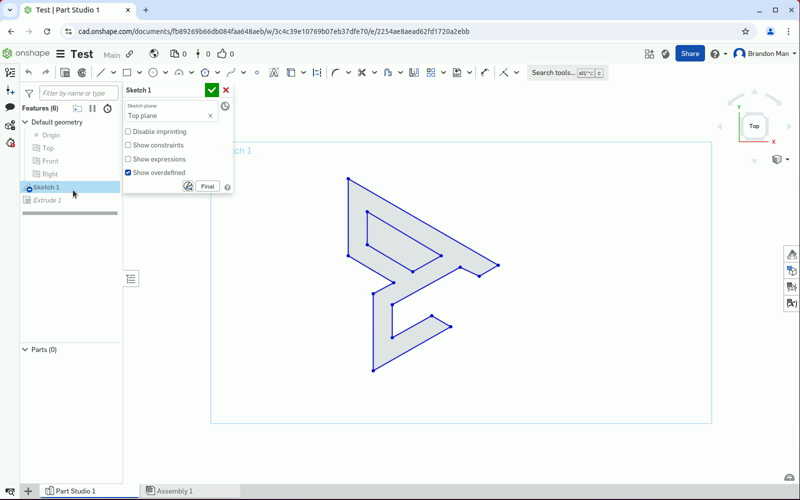
mouse_move(229, 92)
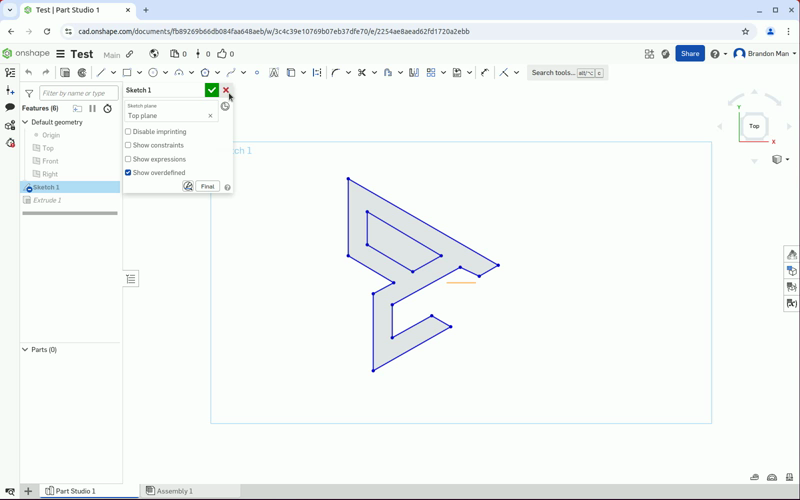
click(229, 92)
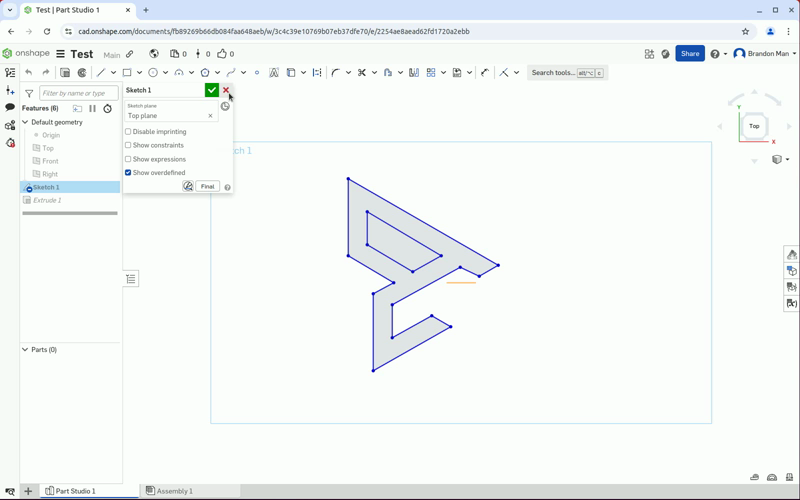
key(shift+s)
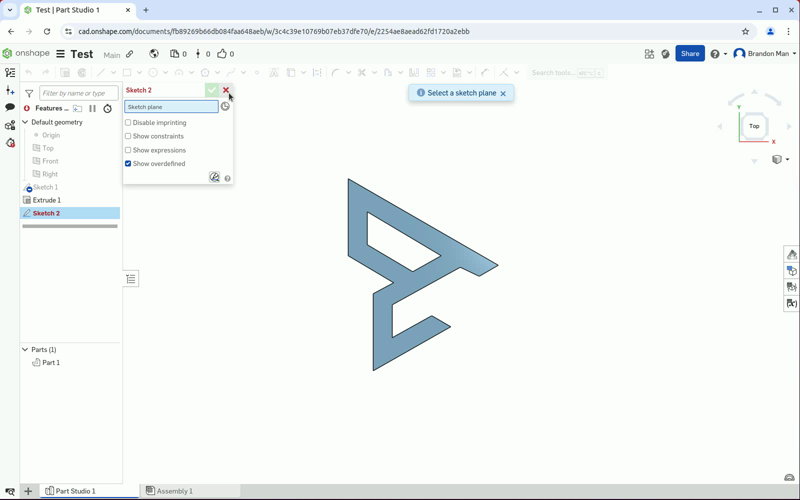
mouse_move(73, 150)
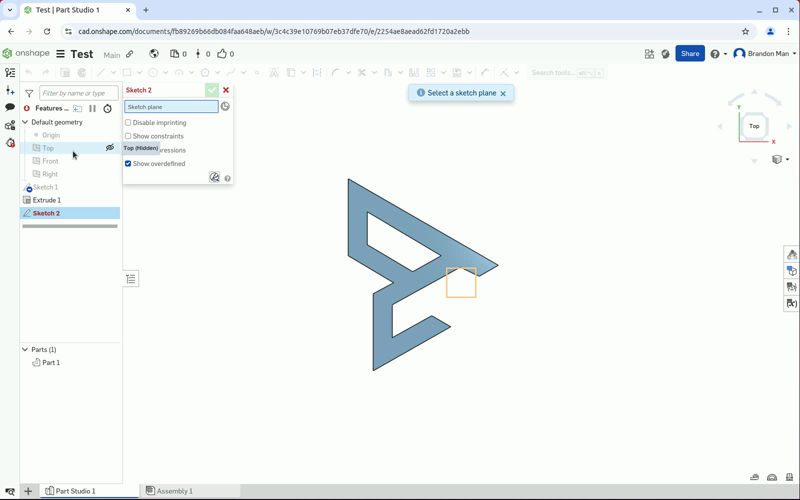
click(73, 150)
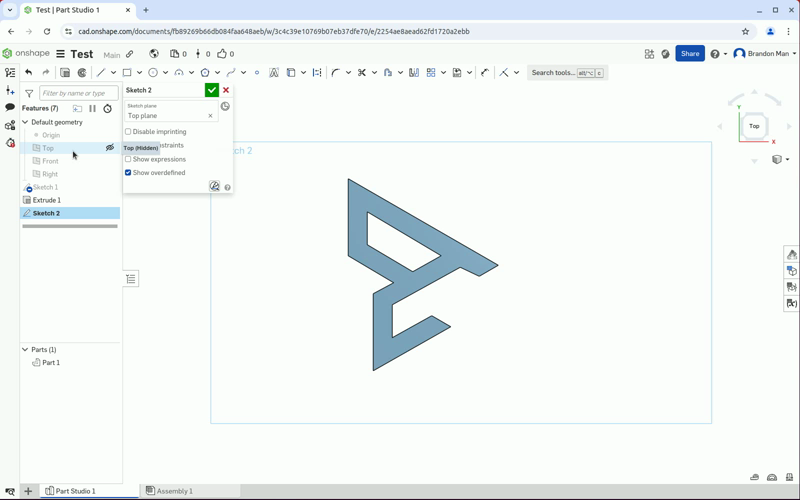
mouse_move(73, 352)
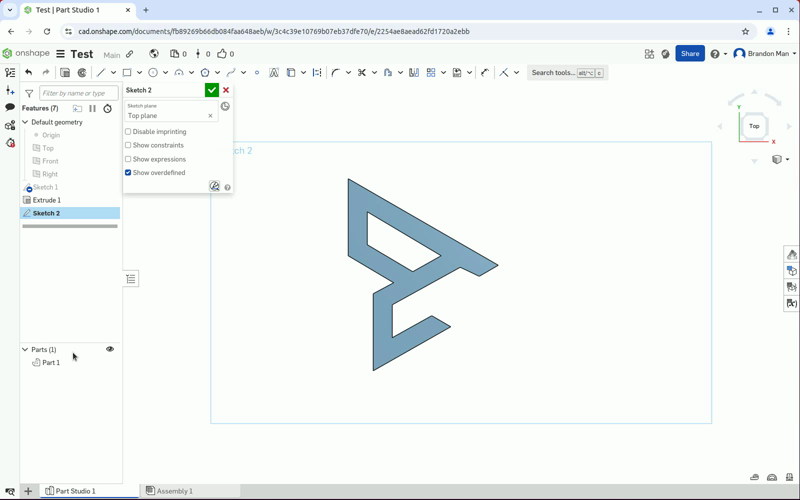
key(y)
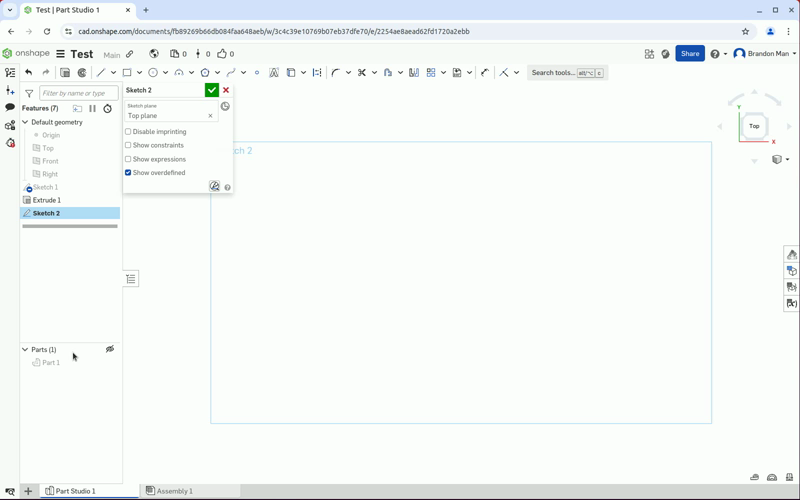
key(l)
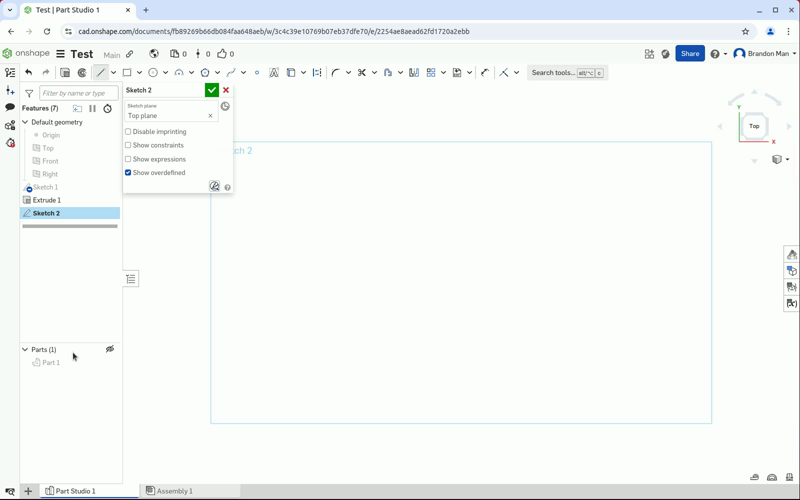
key_down(shift)
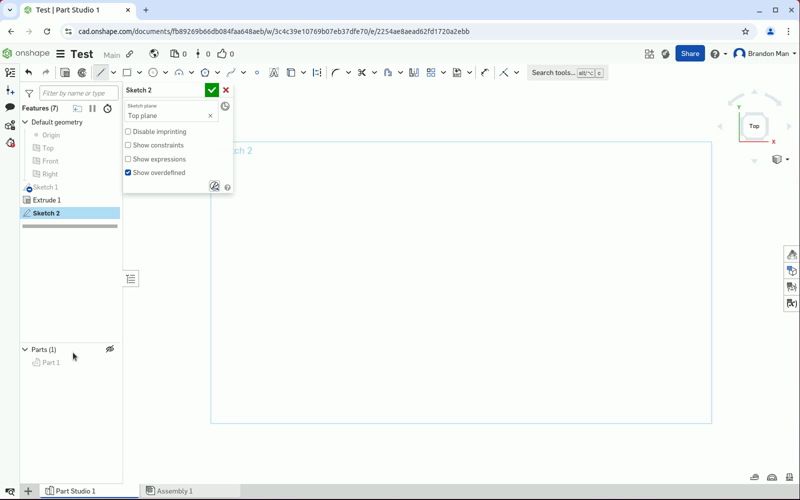
mouse_move(423, 299)
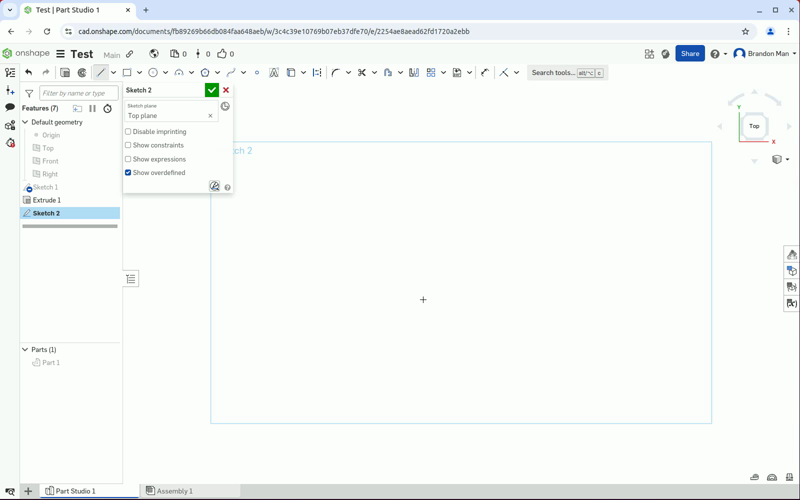
click(423, 299)
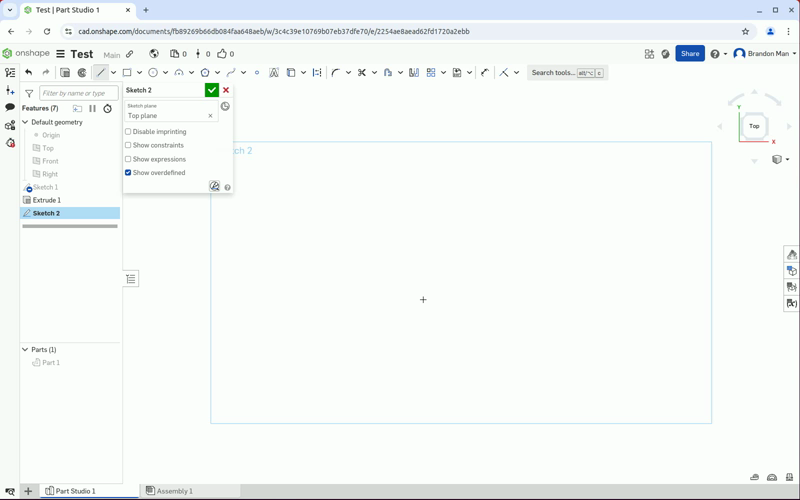
key_up(shift)
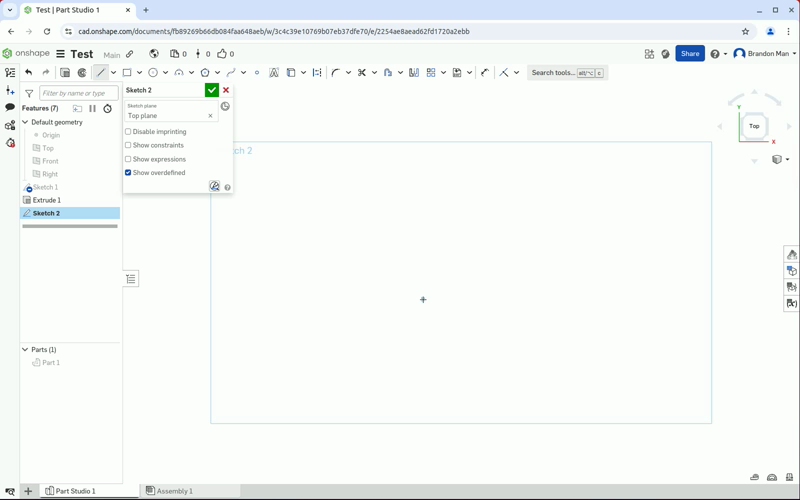
key_down(shift)
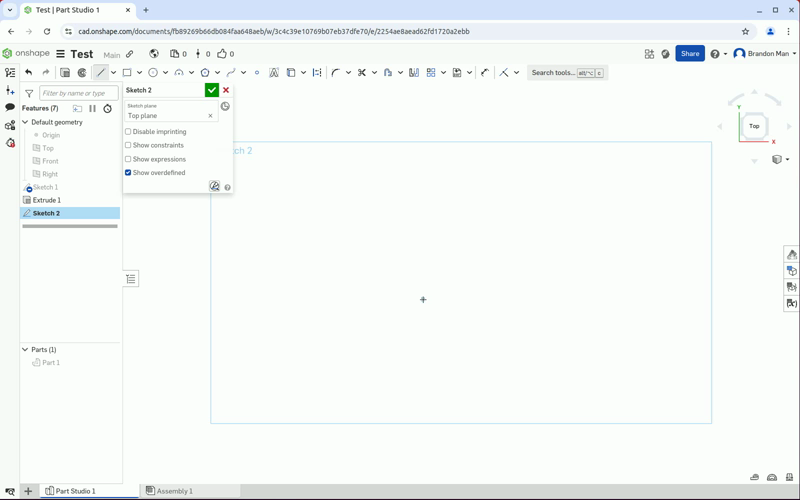
mouse_move(547, 371)
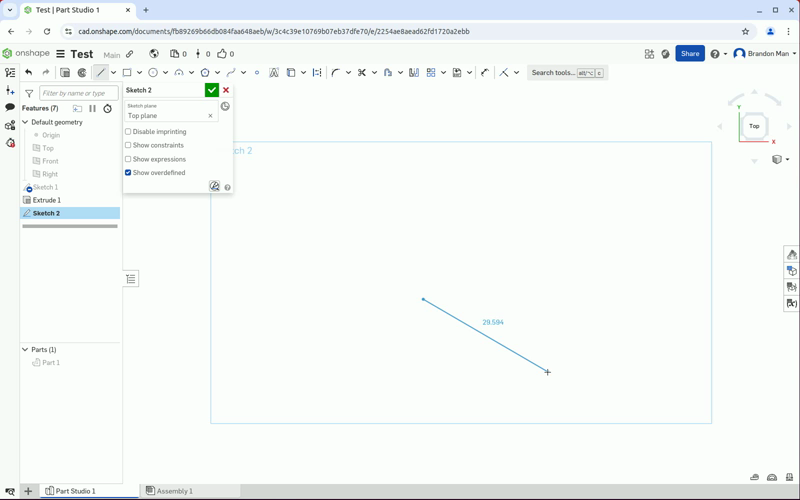
click(547, 371)
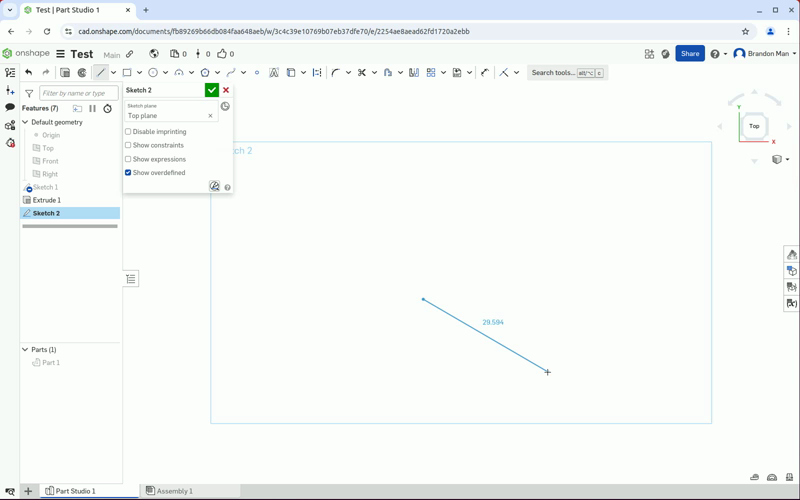
key_up(shift)
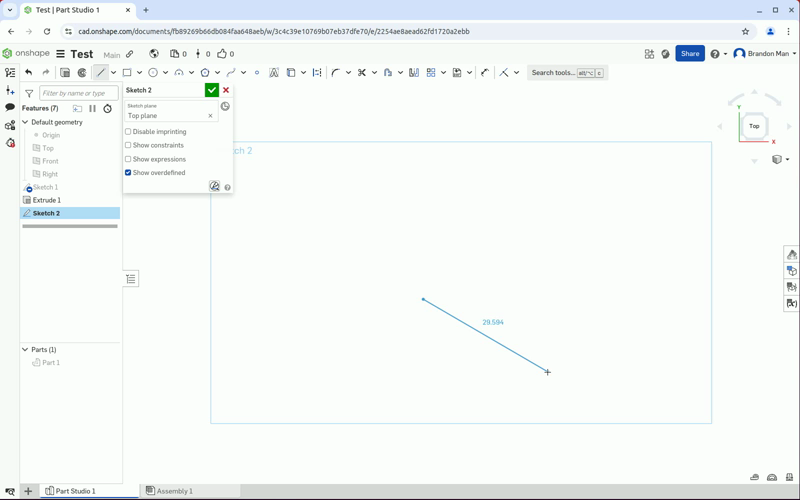
key_down(shift)
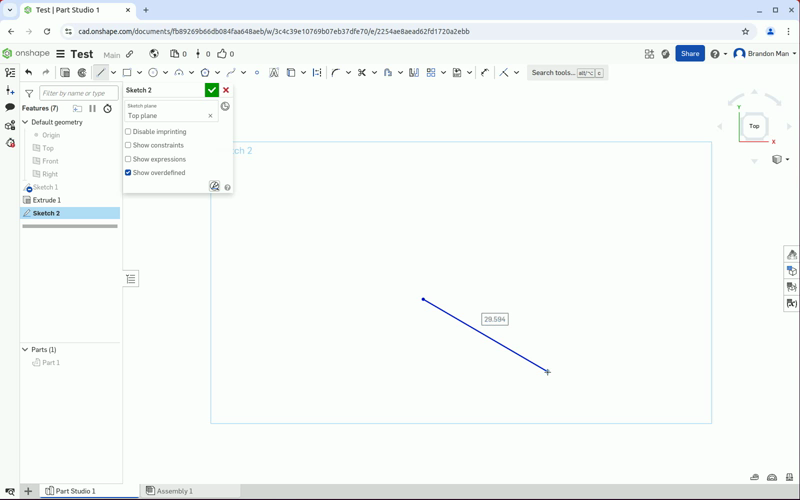
mouse_move(547, 294)
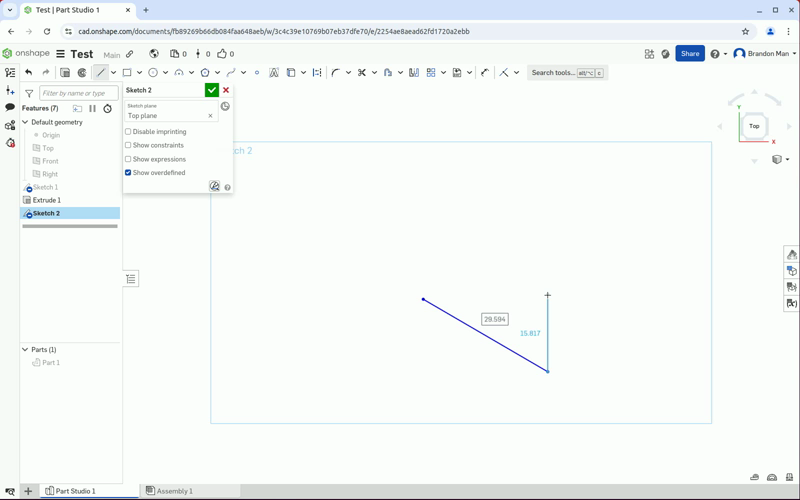
click(547, 294)
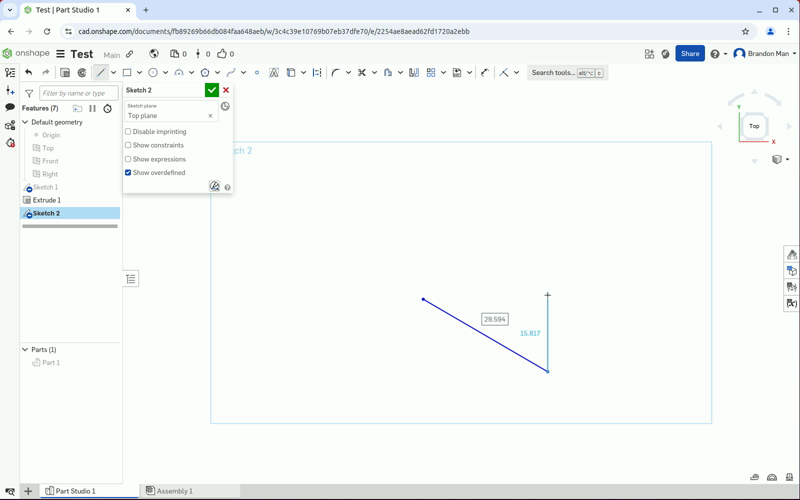
key_up(shift)
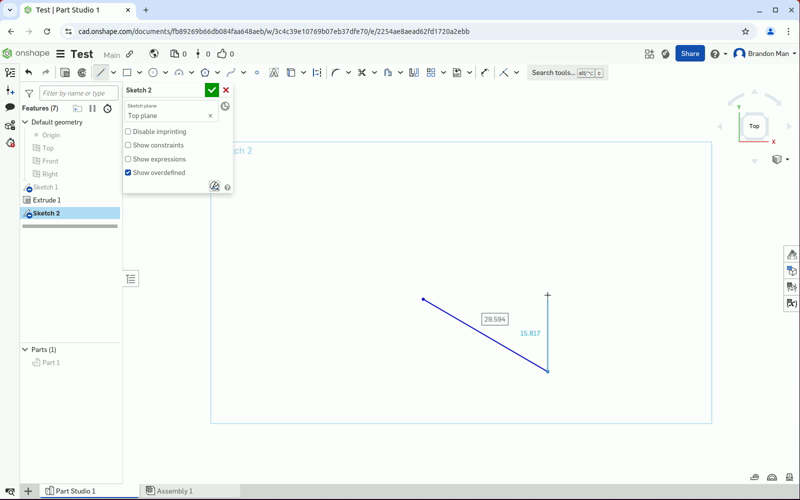
key_down(shift)
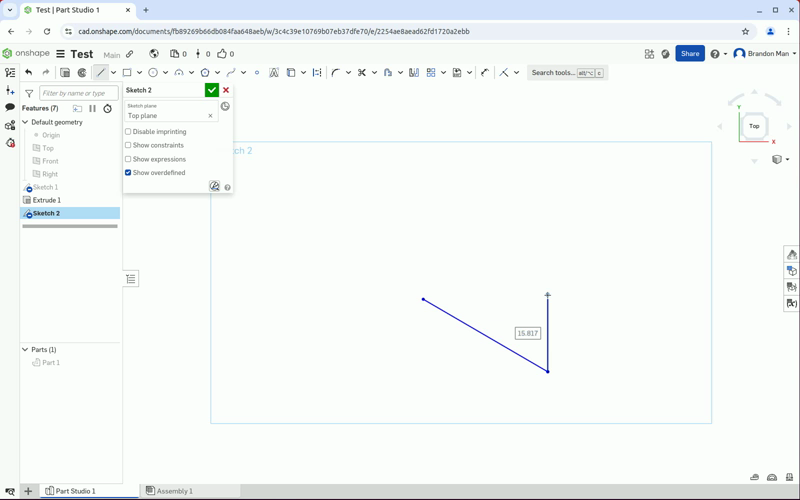
mouse_move(577, 294)
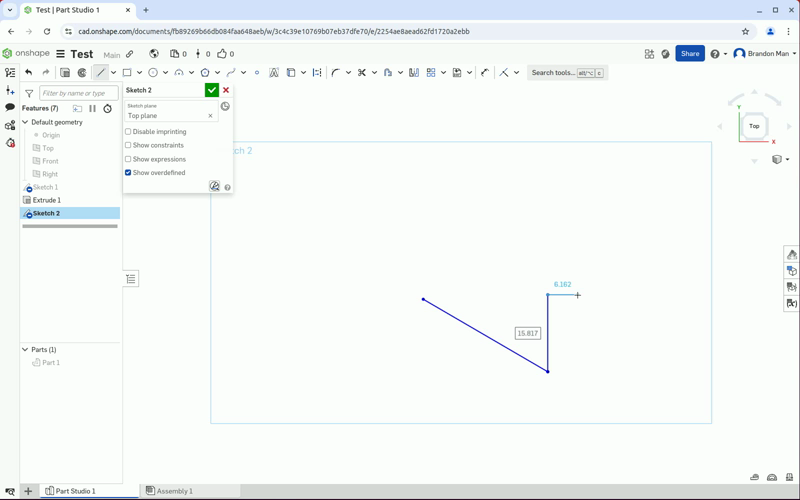
mouse_move(527, 282)
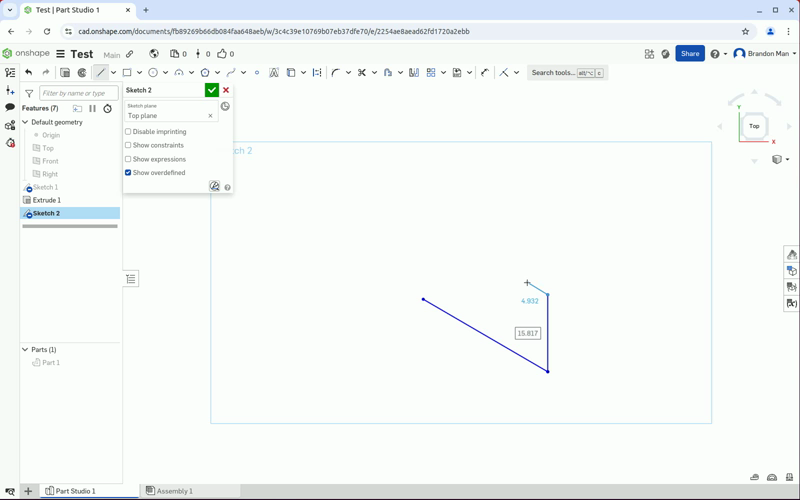
click(527, 282)
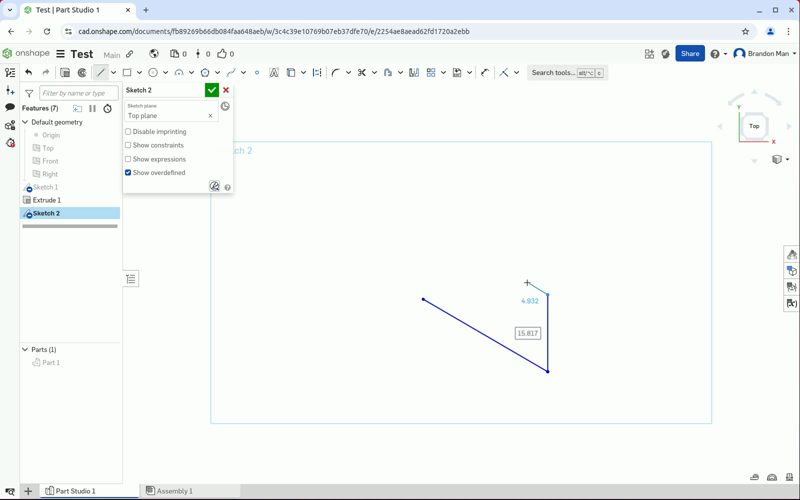
key_up(shift)
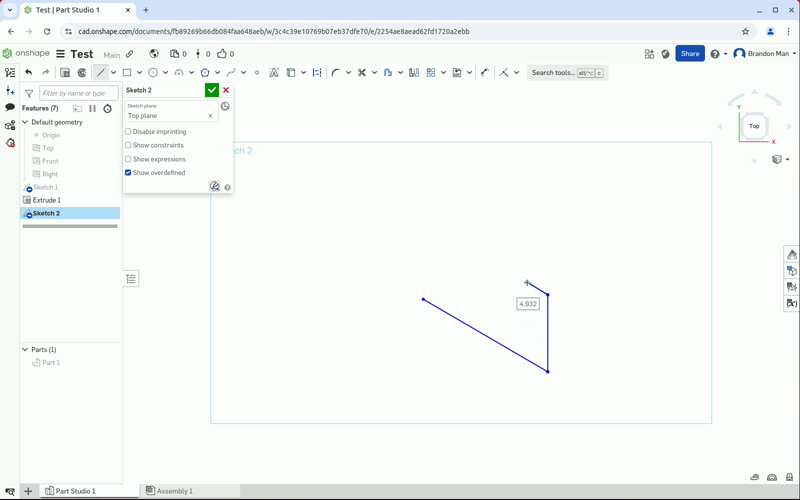
key_down(shift)
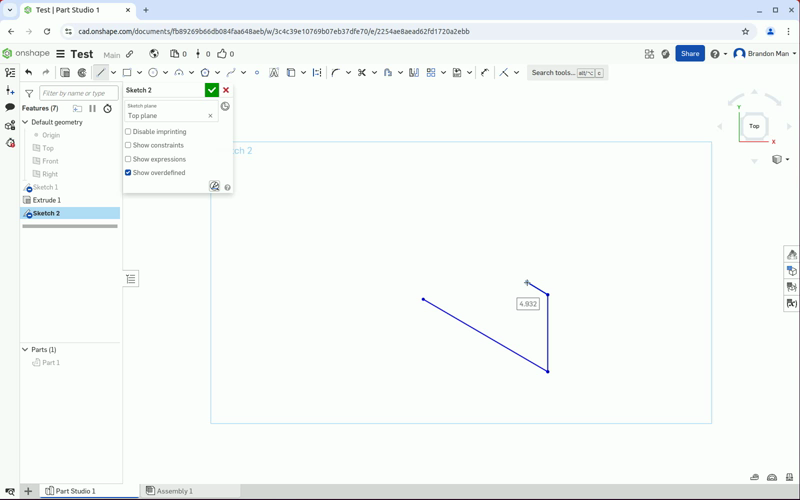
mouse_move(557, 282)
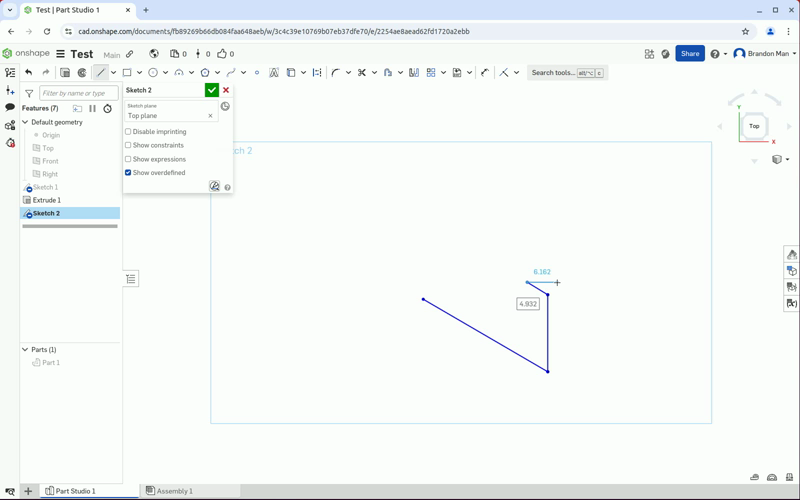
mouse_move(573, 256)
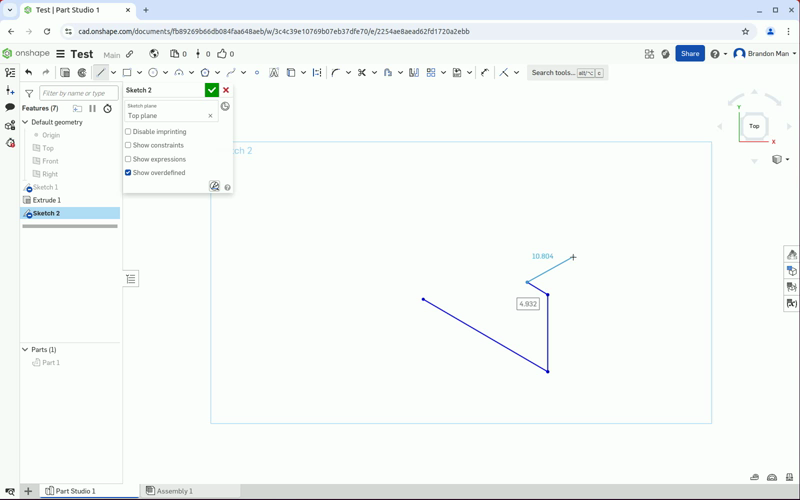
click(573, 256)
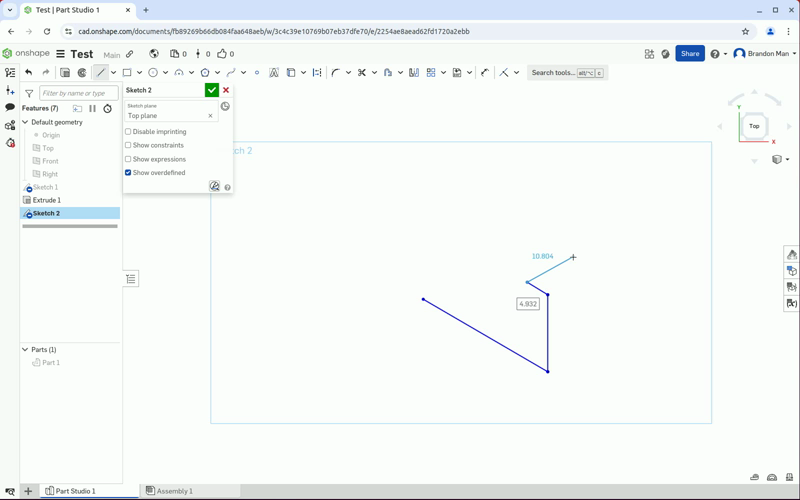
key_up(shift)
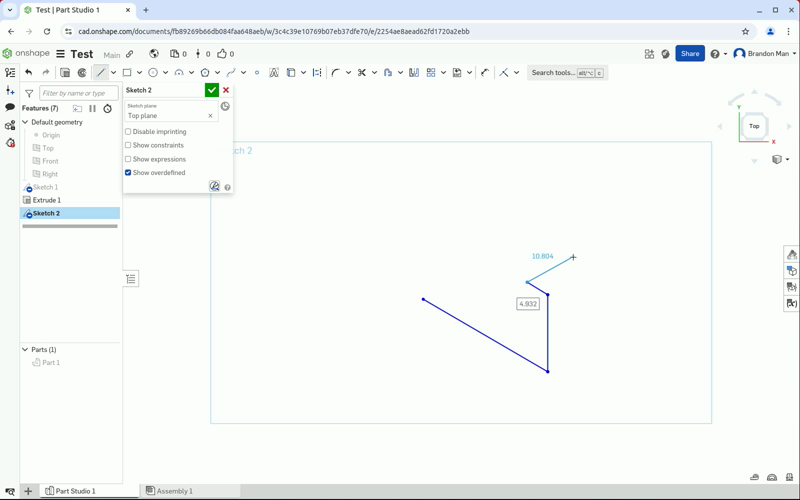
key_down(shift)
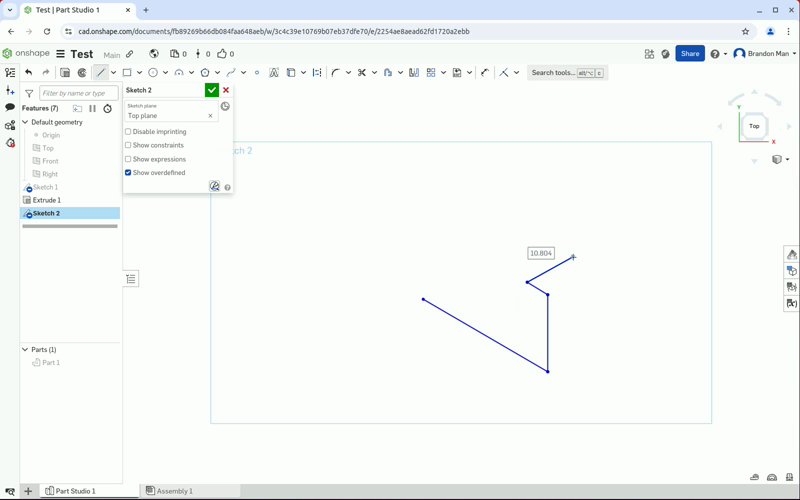
mouse_move(573, 179)
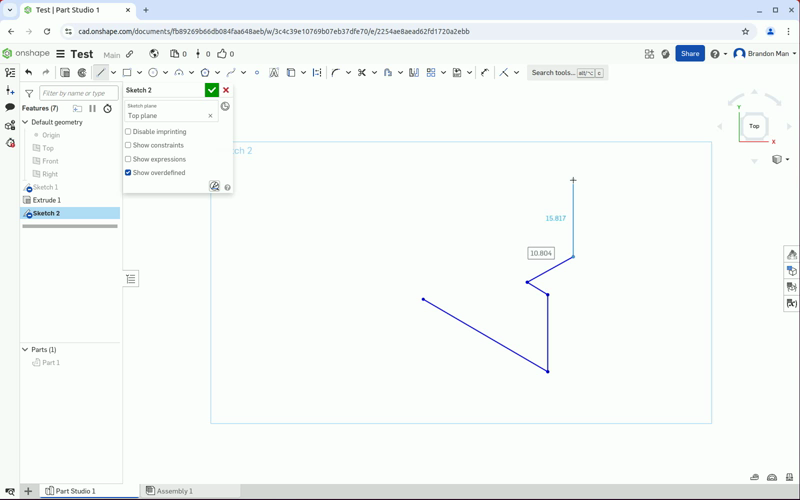
click(573, 179)
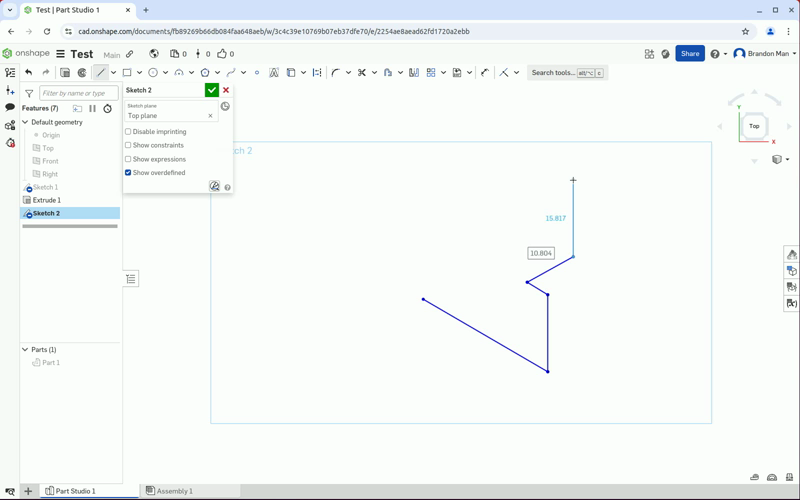
key_up(shift)
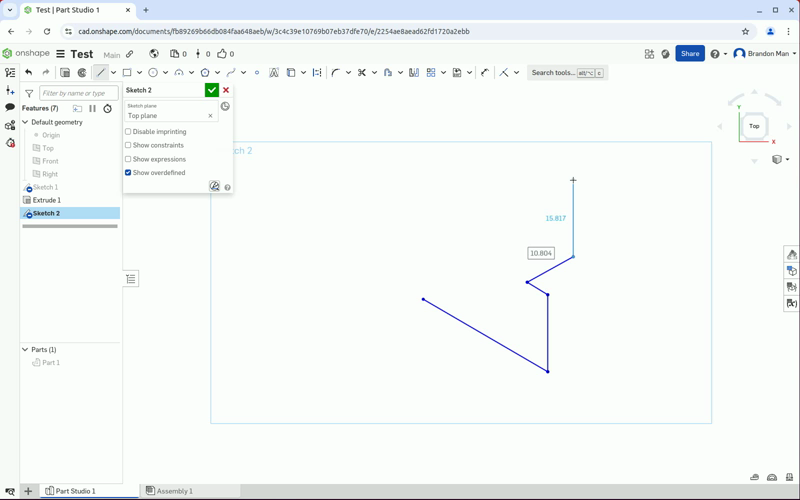
key_down(shift)
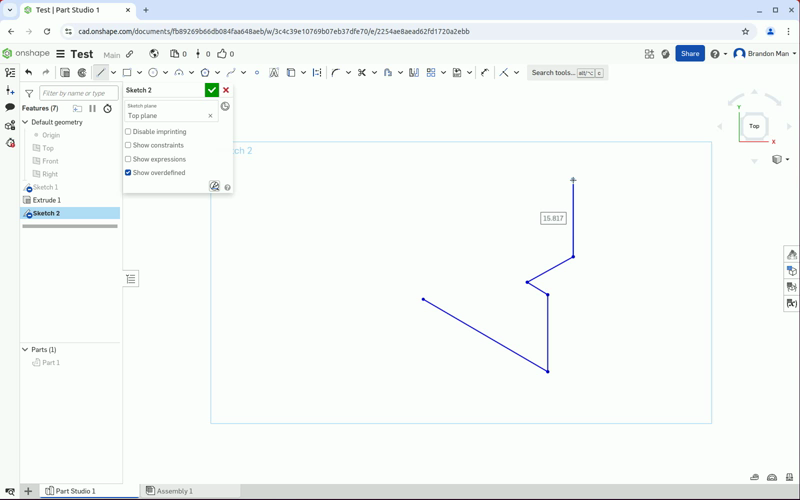
mouse_move(470, 239)
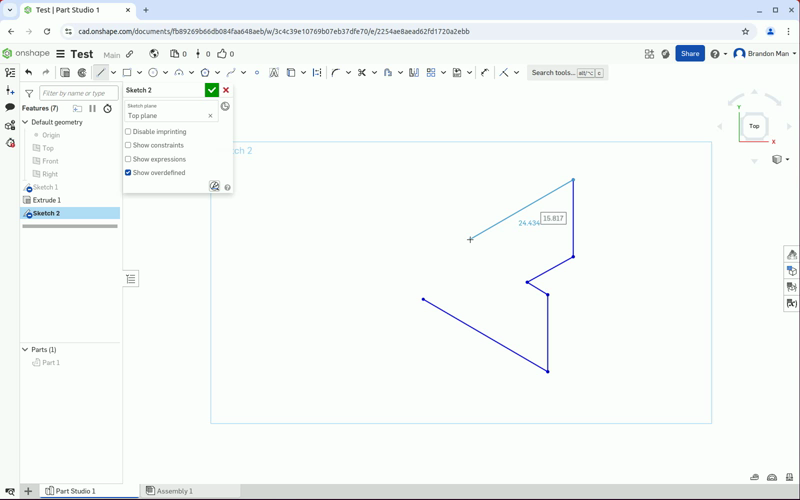
click(470, 239)
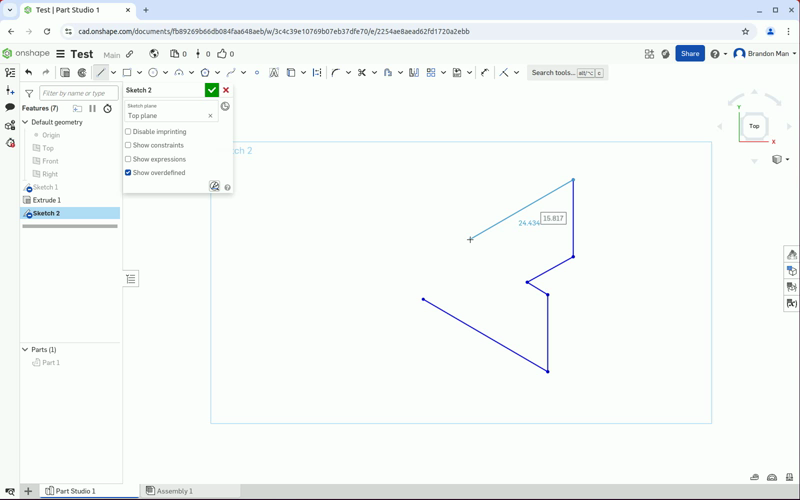
key_up(shift)
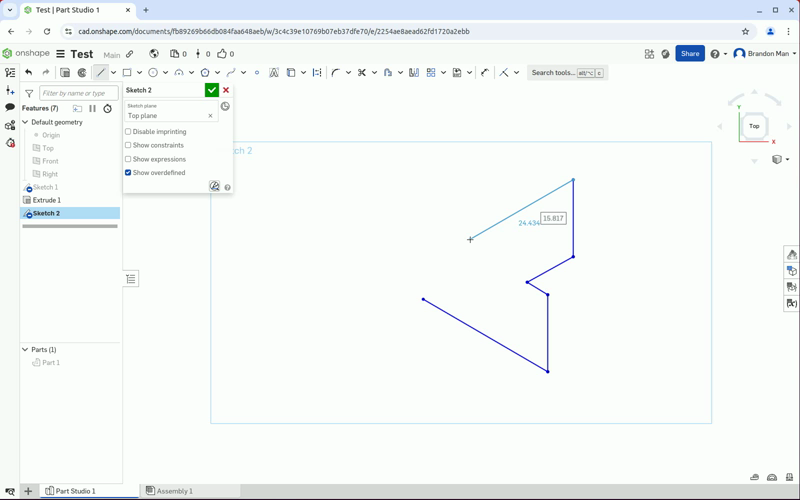
key_down(shift)
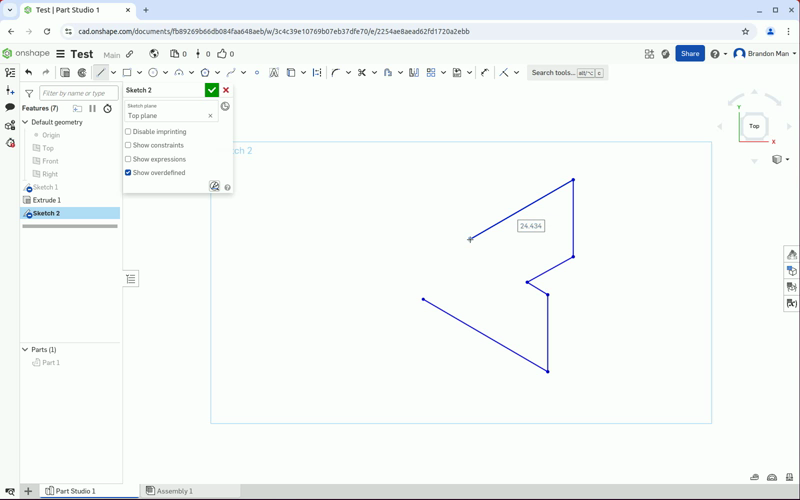
mouse_move(500, 239)
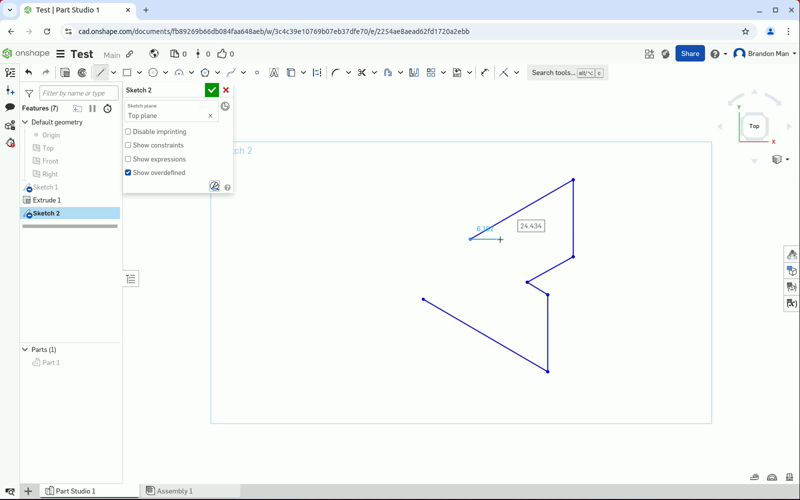
mouse_move(489, 250)
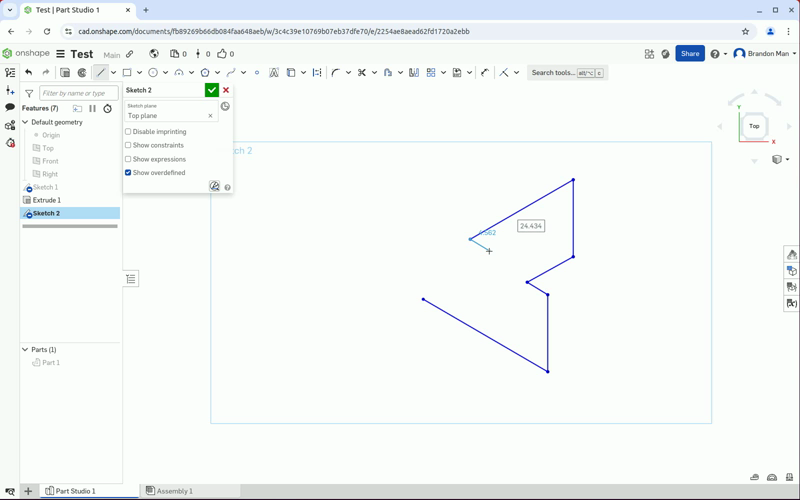
click(489, 250)
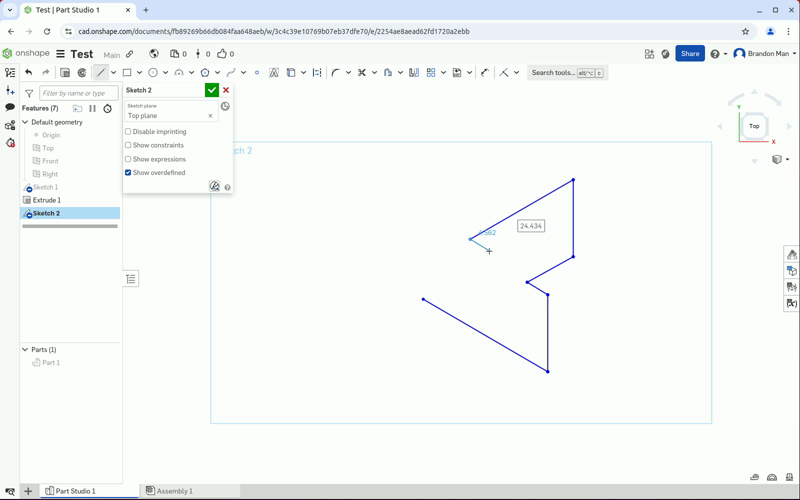
key_up(shift)
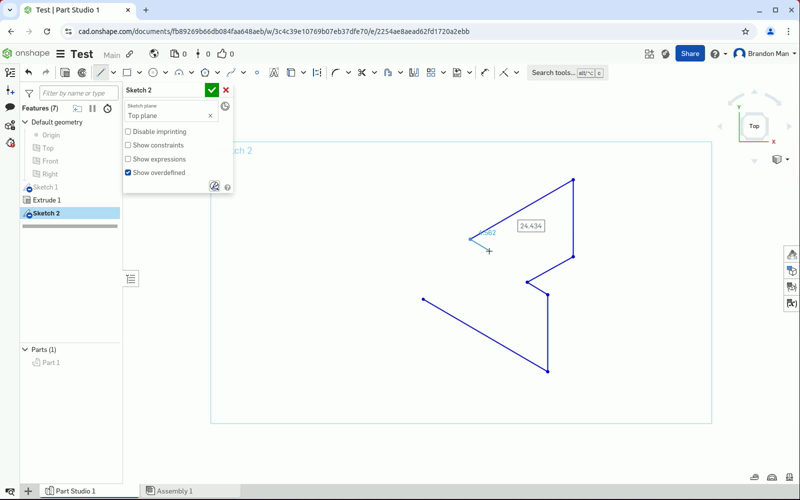
key_down(shift)
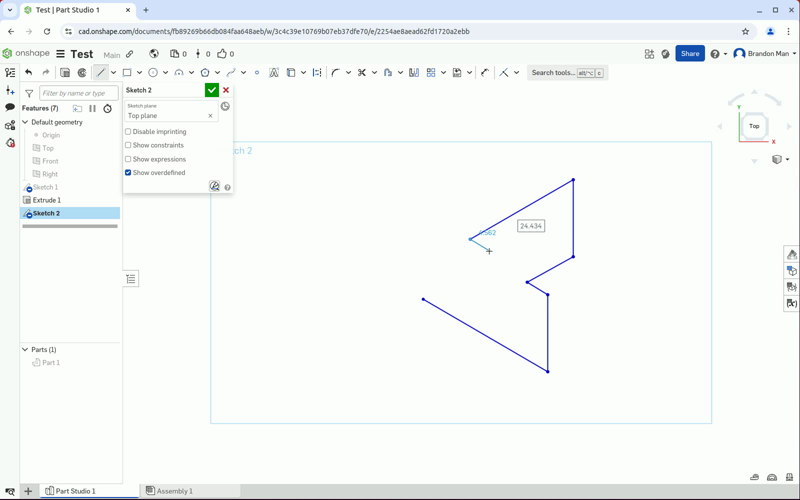
mouse_move(554, 212)
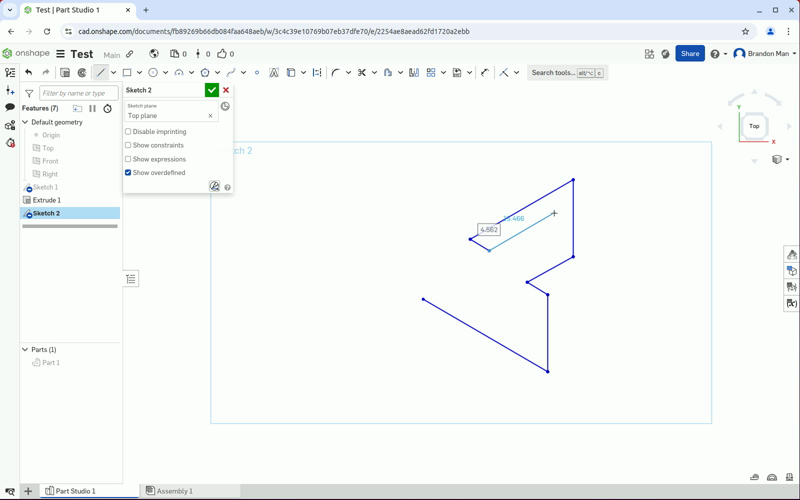
click(554, 212)
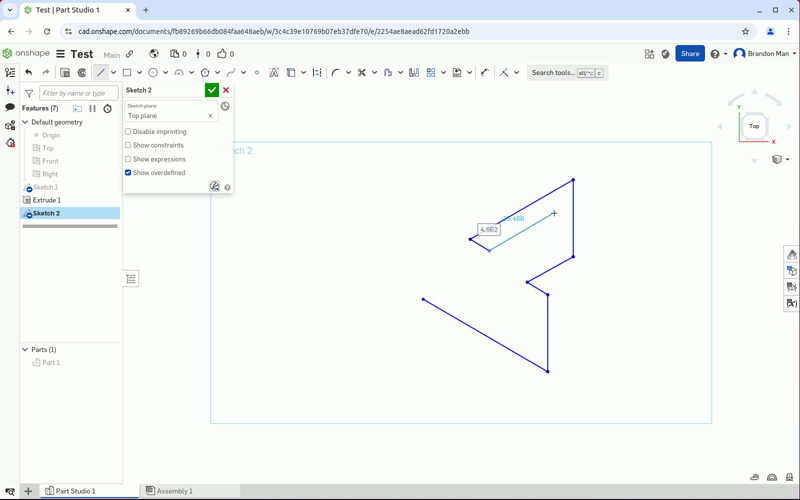
key_up(shift)
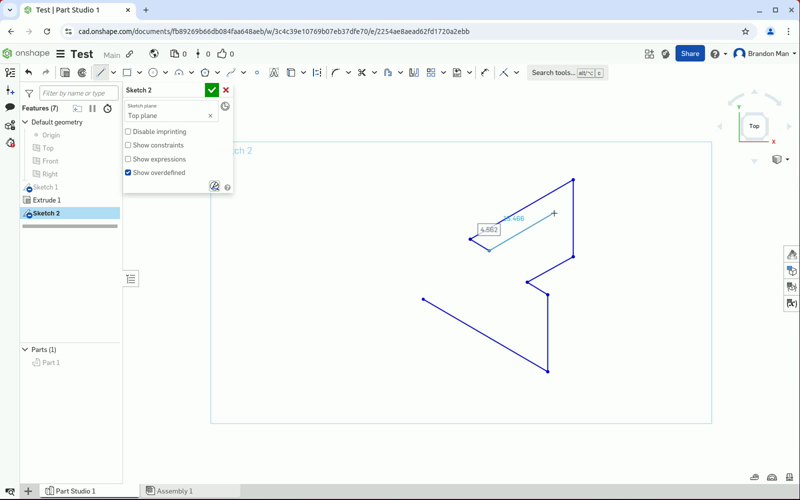
key_down(shift)
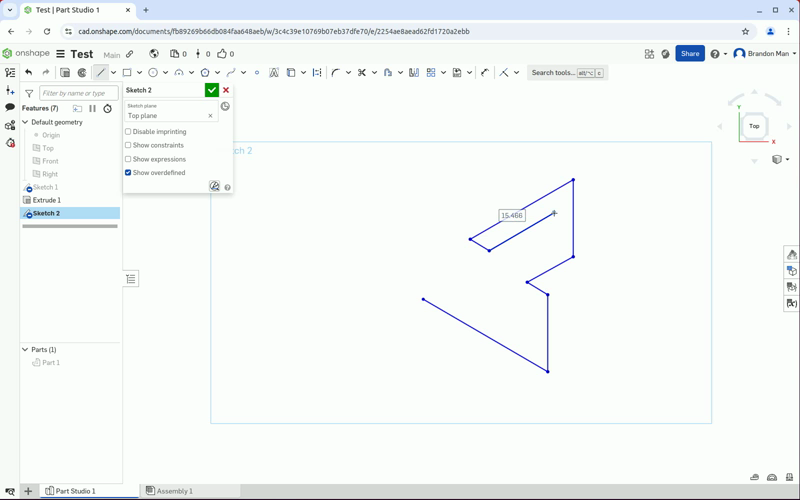
mouse_move(584, 212)
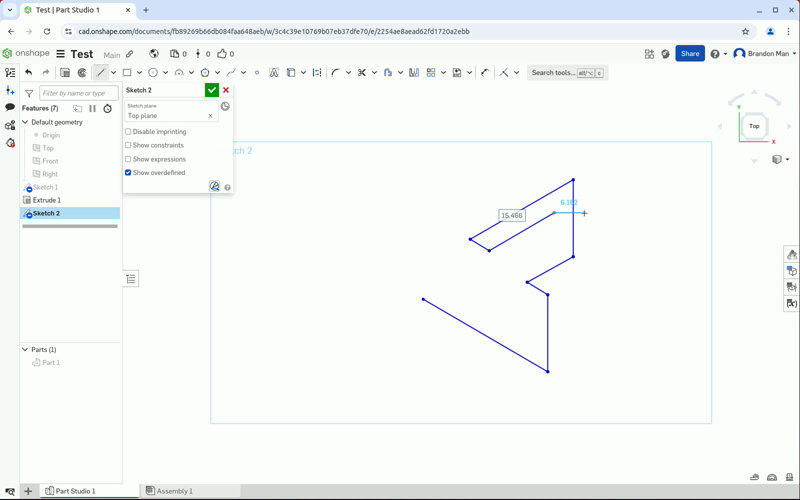
mouse_move(554, 245)
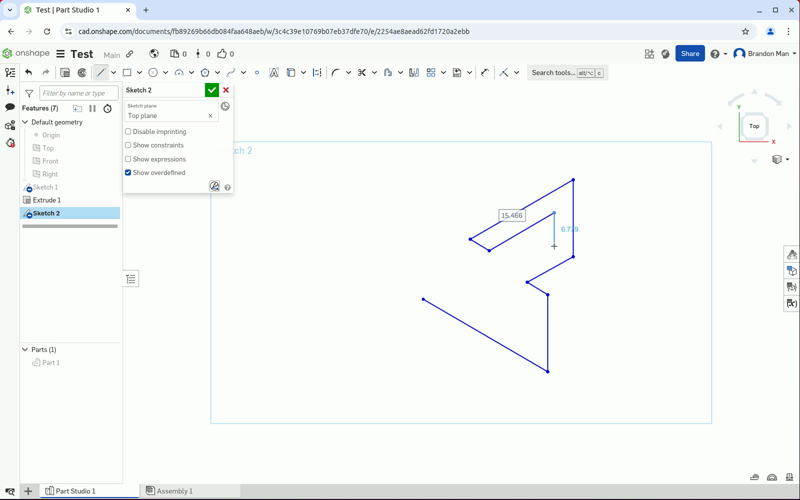
click(554, 245)
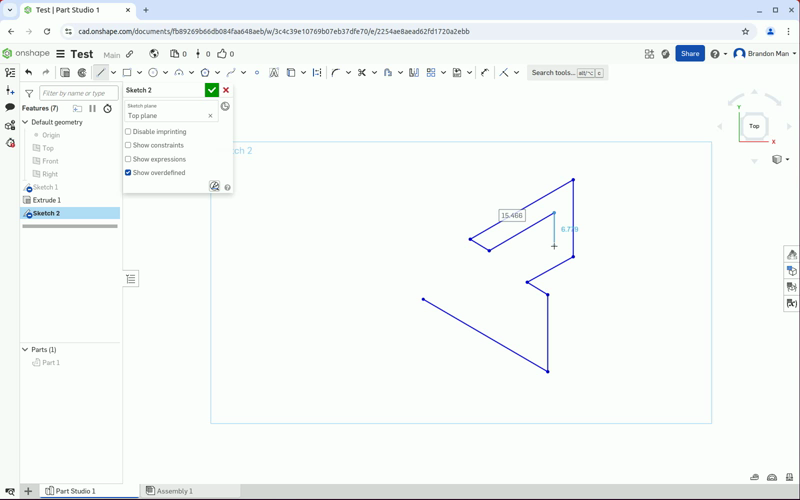
key_up(shift)
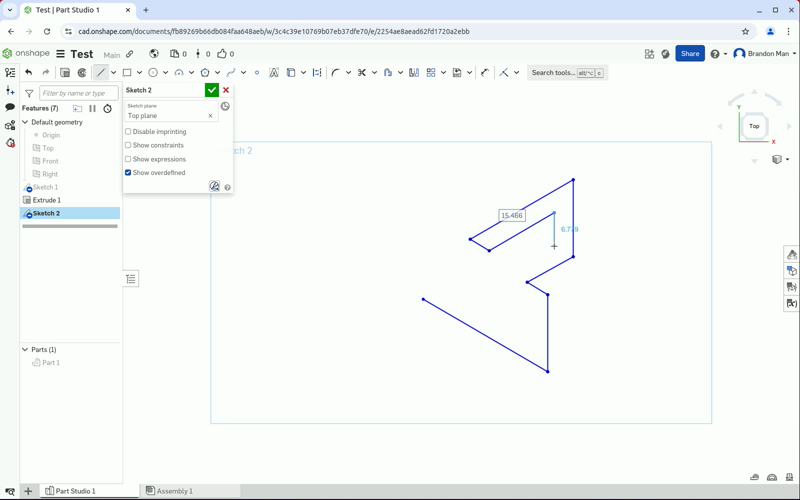
key_down(shift)
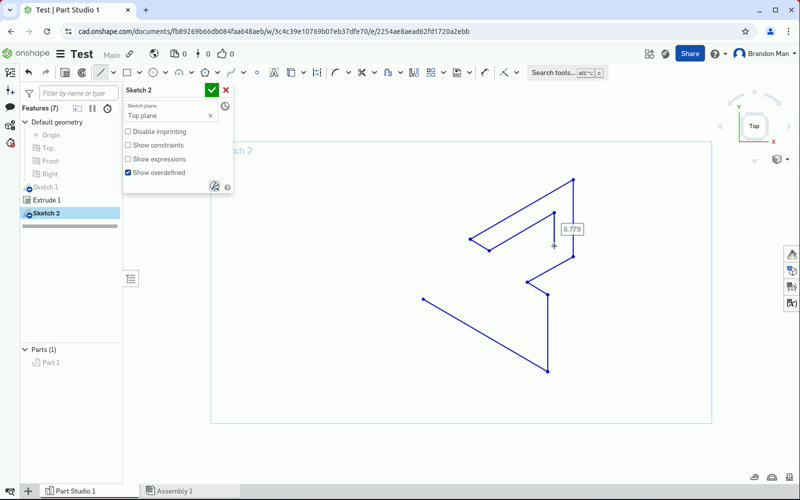
mouse_move(461, 299)
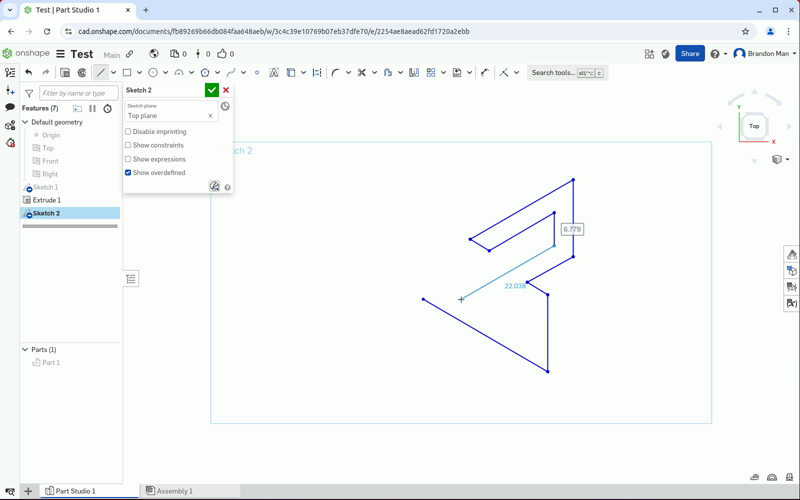
click(461, 299)
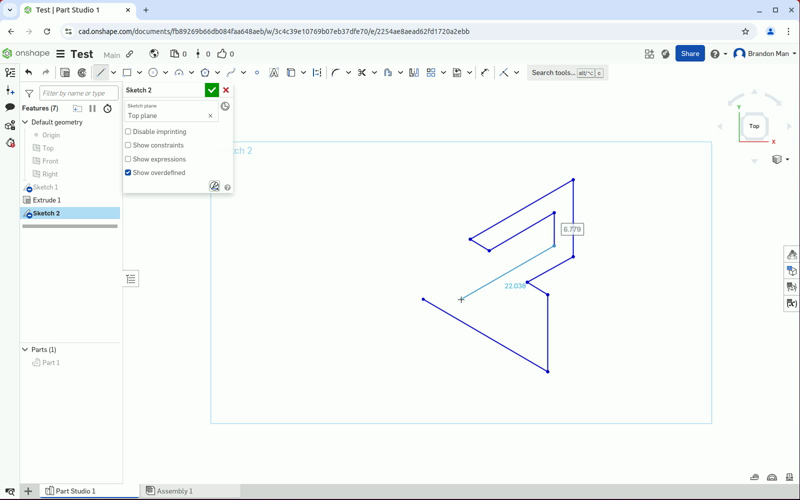
key_up(shift)
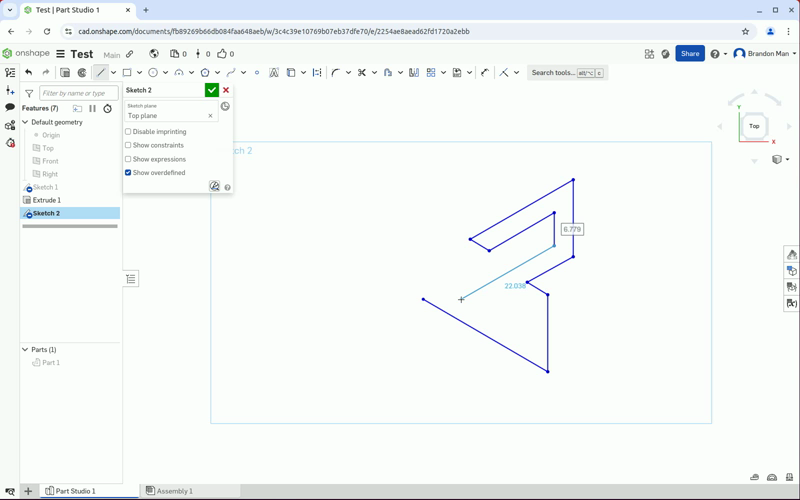
key_down(shift)
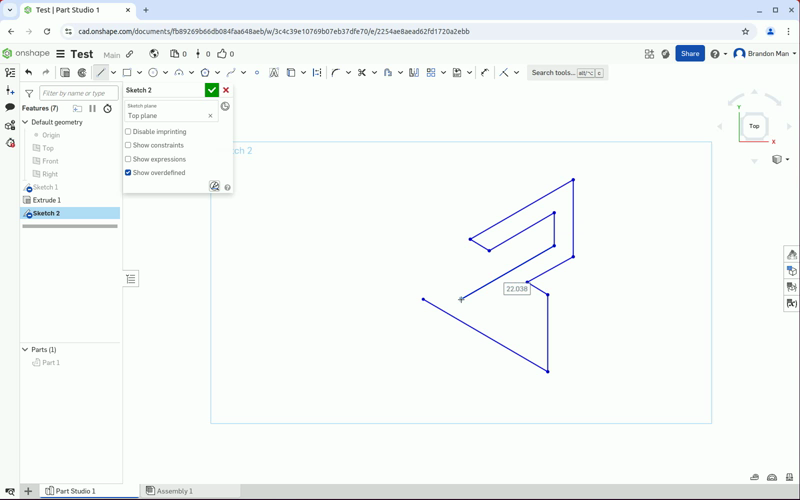
mouse_move(491, 299)
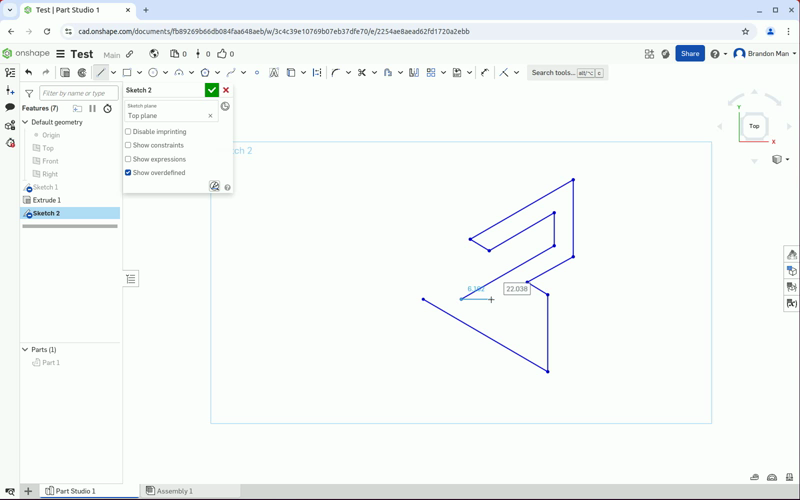
mouse_move(442, 288)
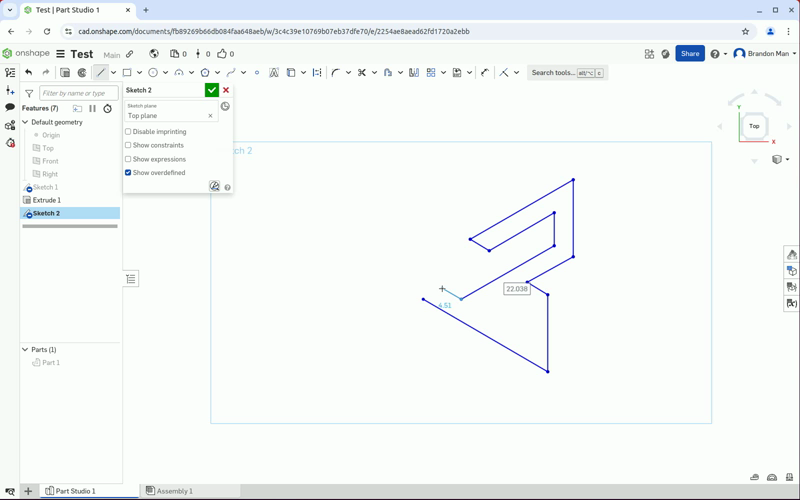
click(442, 288)
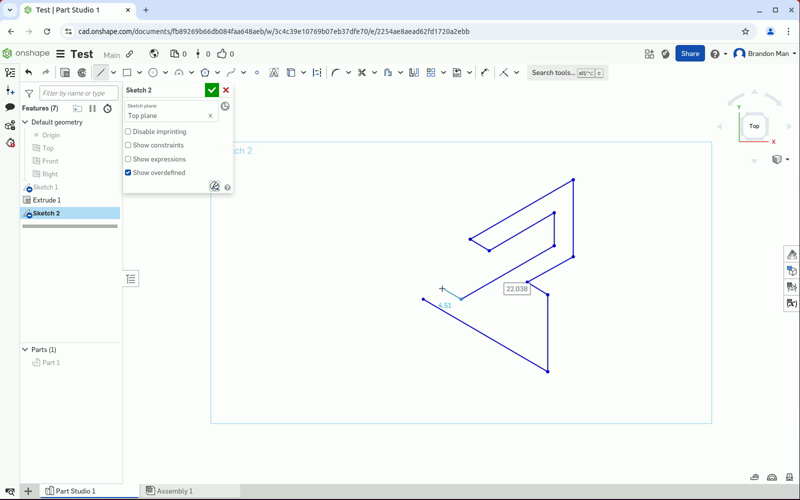
key_up(shift)
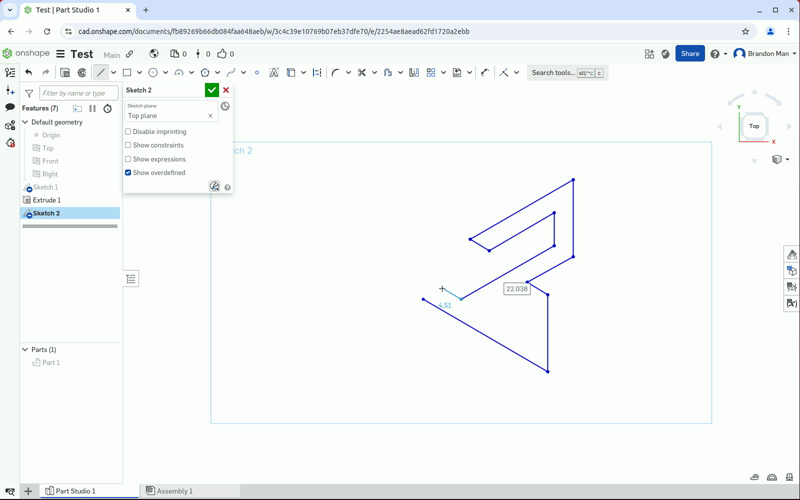
mouse_move(472, 288)
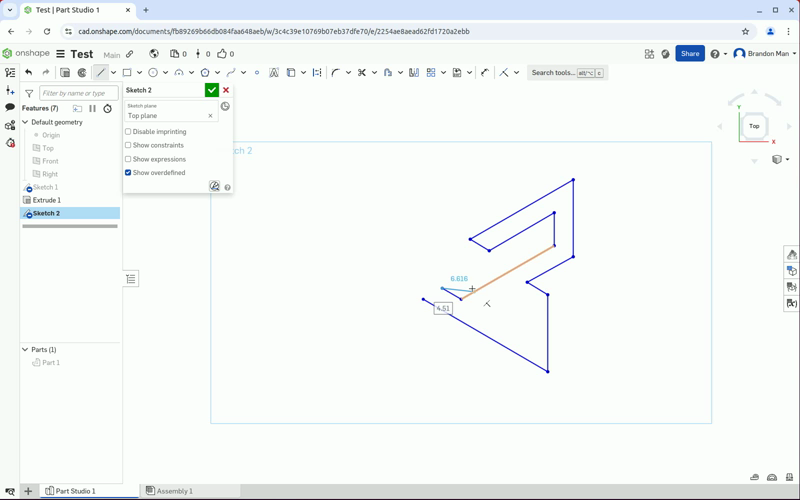
key_down(shift)
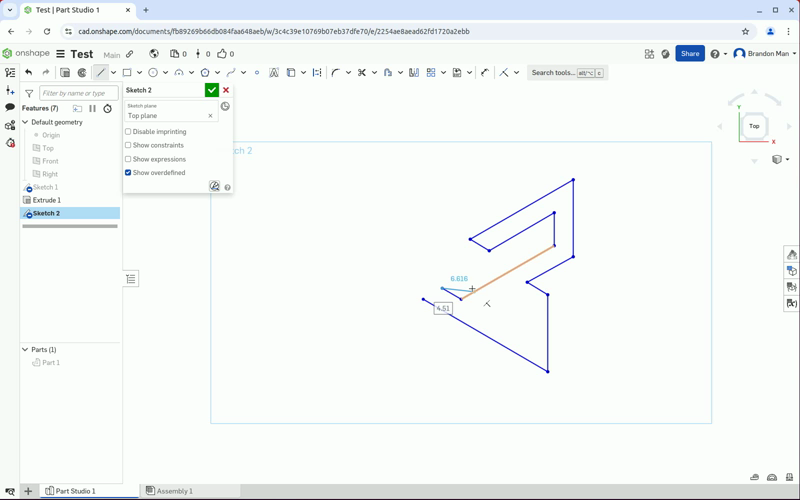
mouse_move(423, 299)
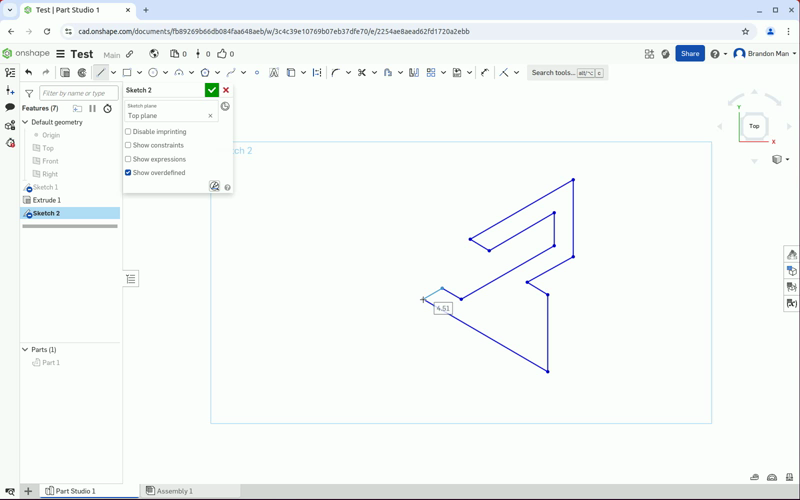
key_up(shift)
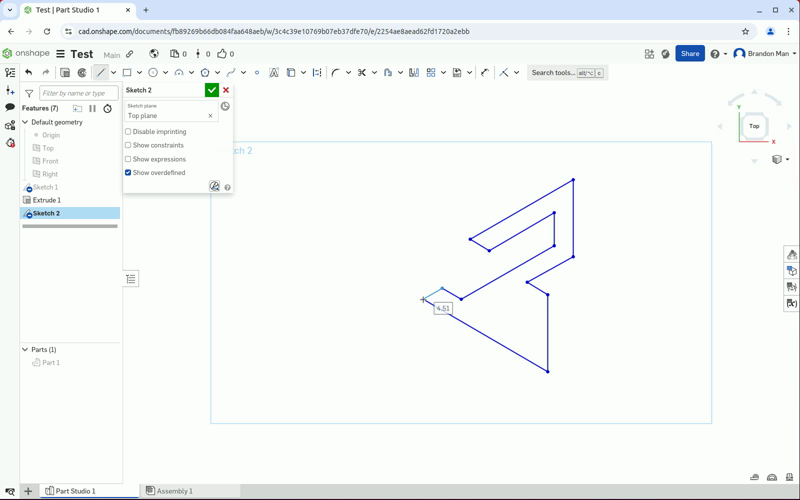
click(423, 299)
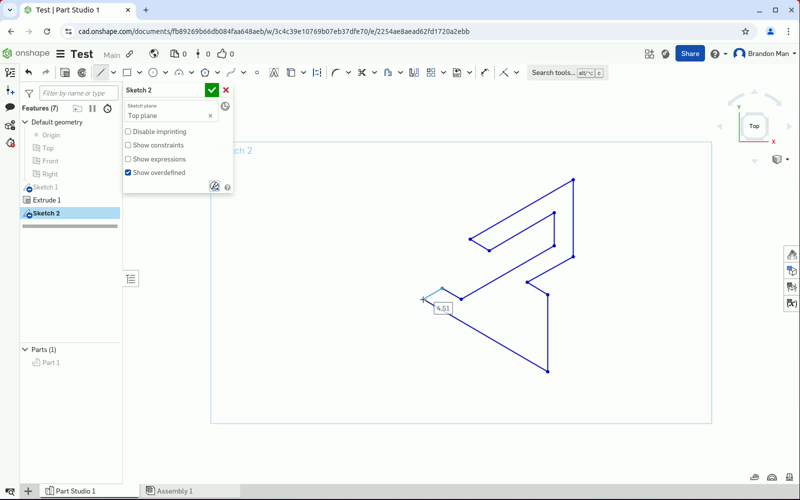
key(esc)
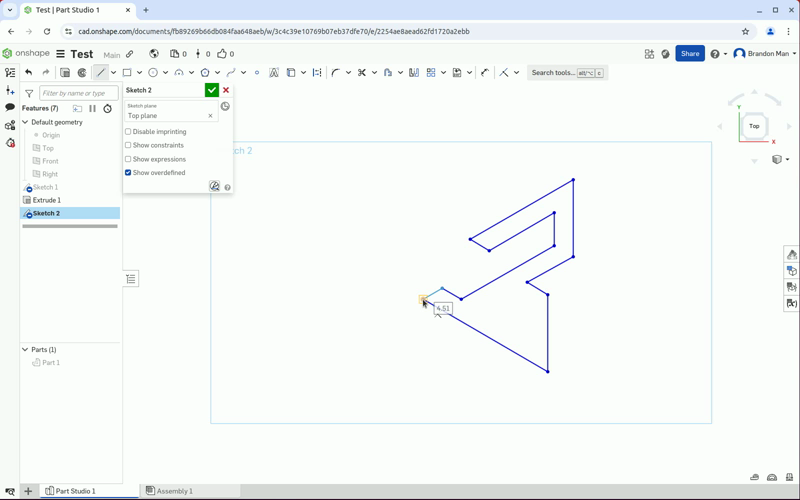
key(l)
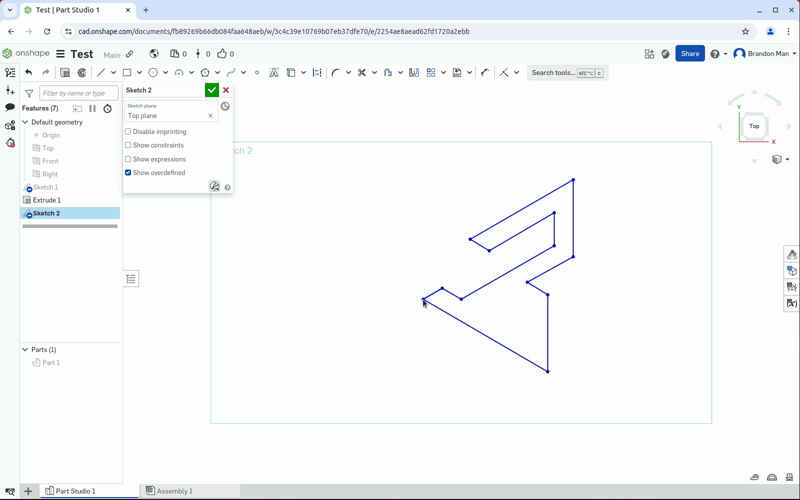
key_down(shift)
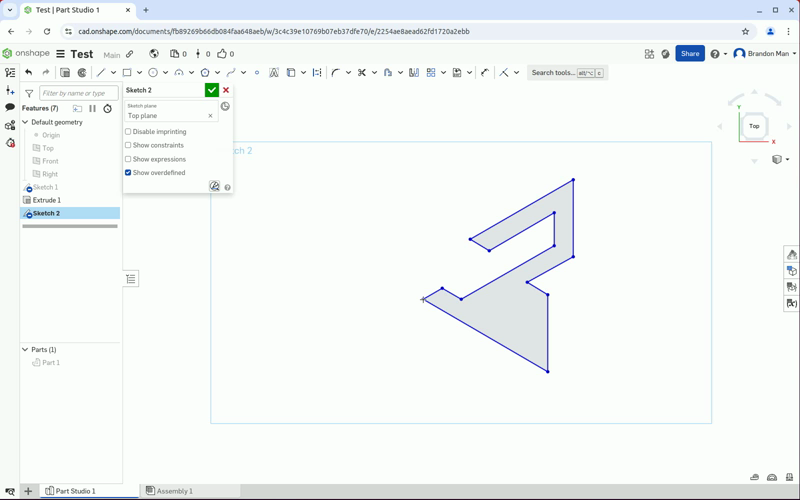
mouse_move(480, 310)
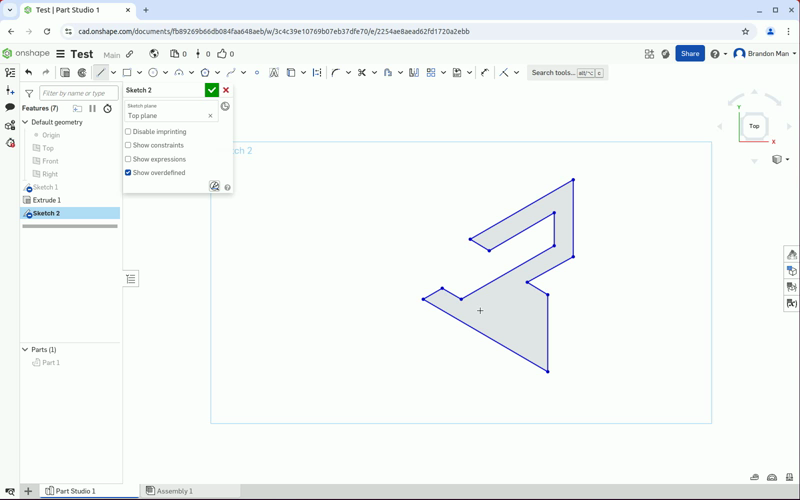
click(480, 310)
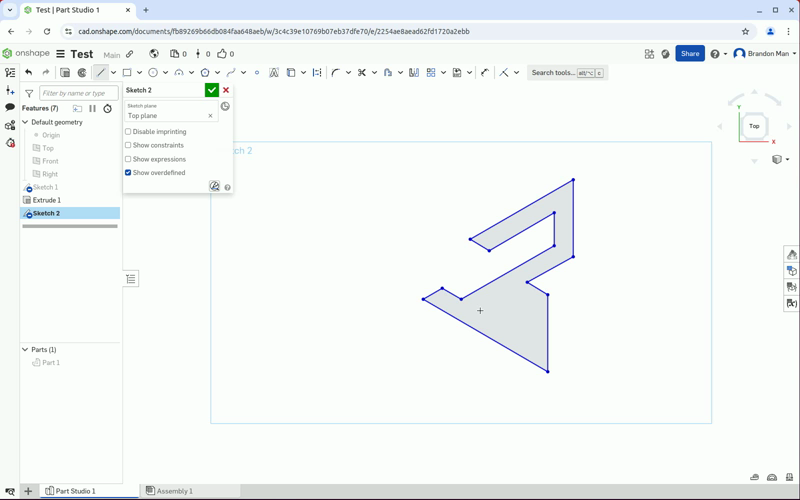
key_up(shift)
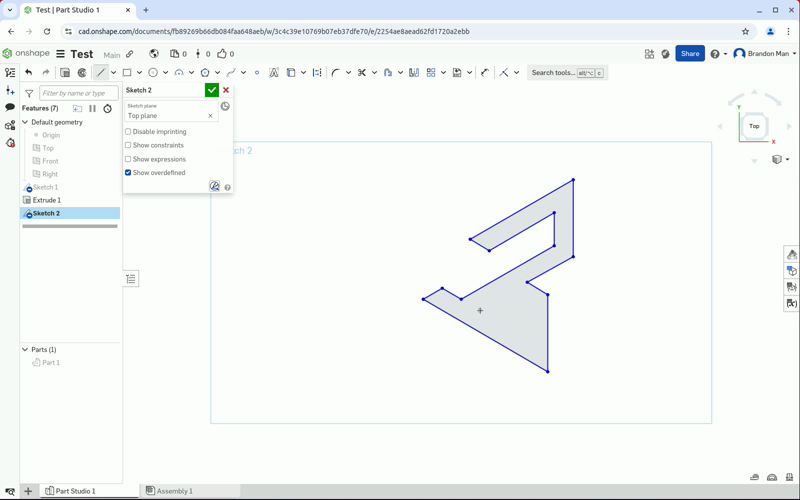
key_down(shift)
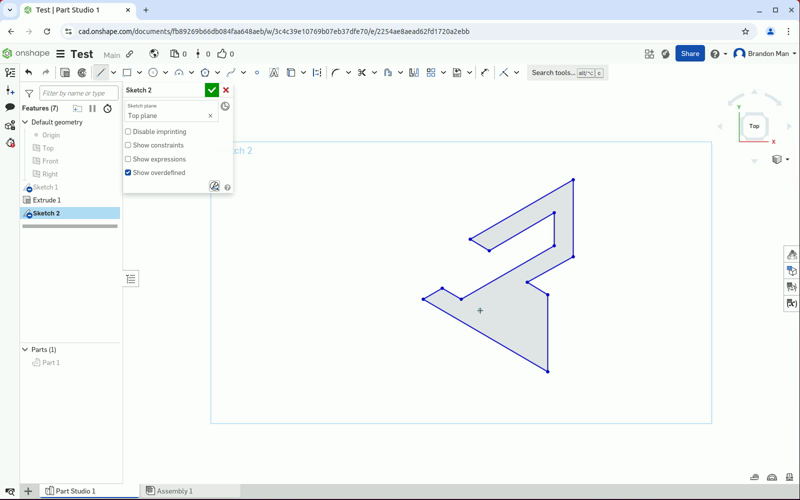
mouse_move(510, 310)
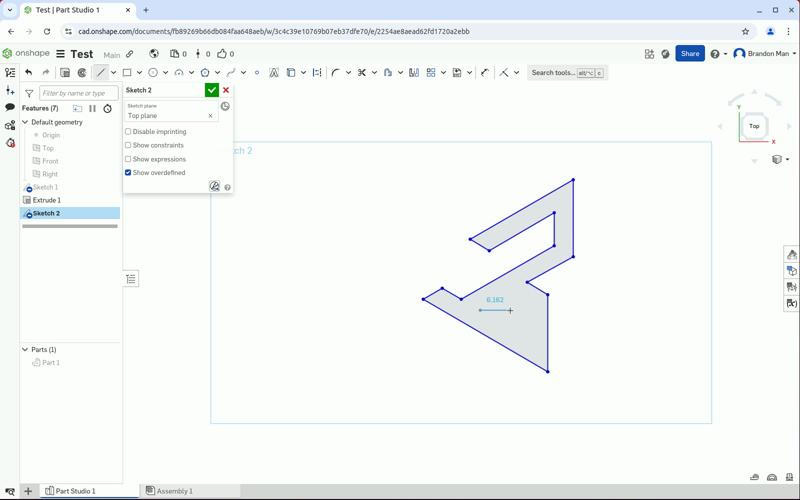
mouse_move(528, 336)
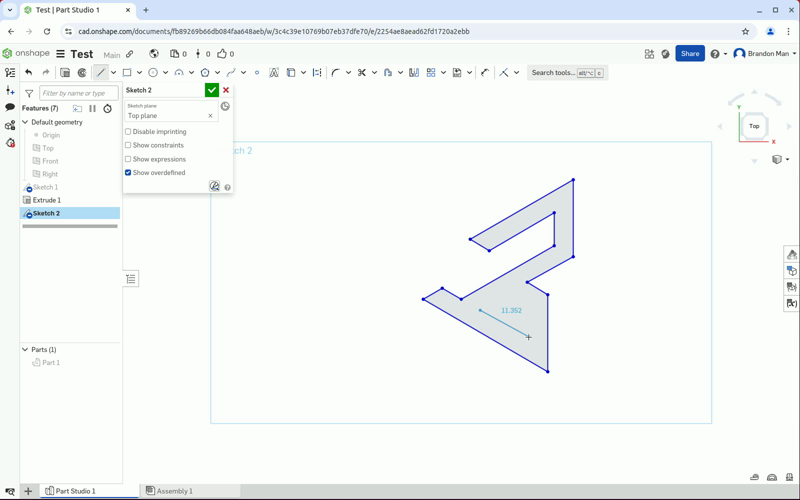
click(528, 336)
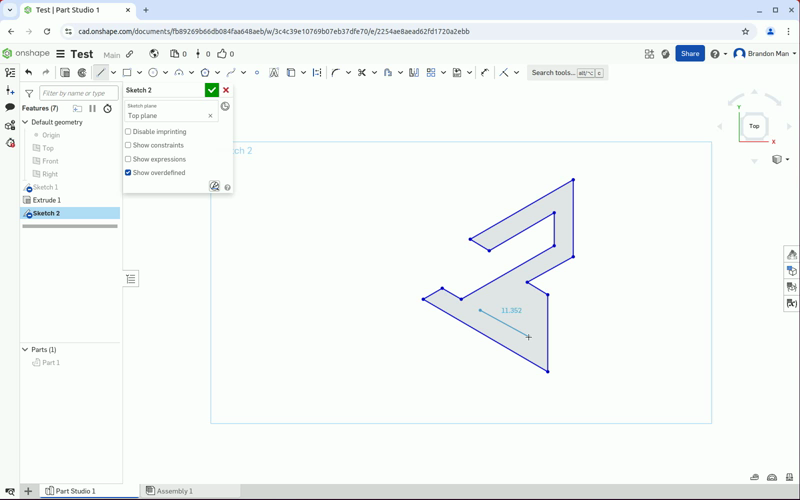
key_up(shift)
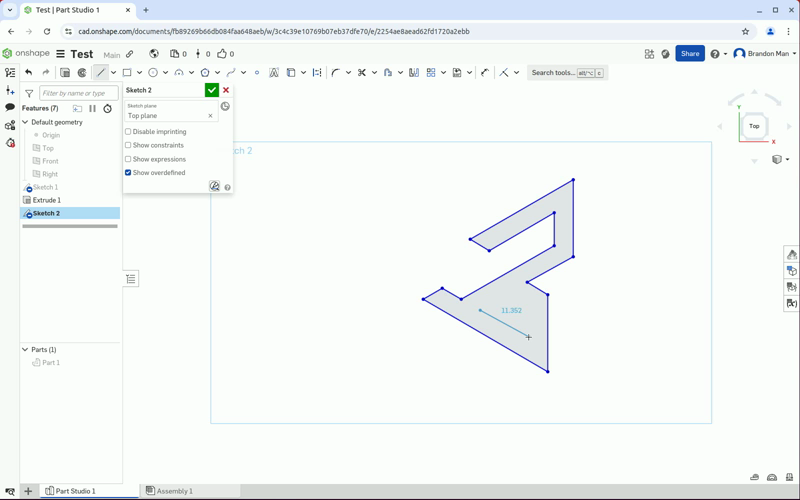
key_down(shift)
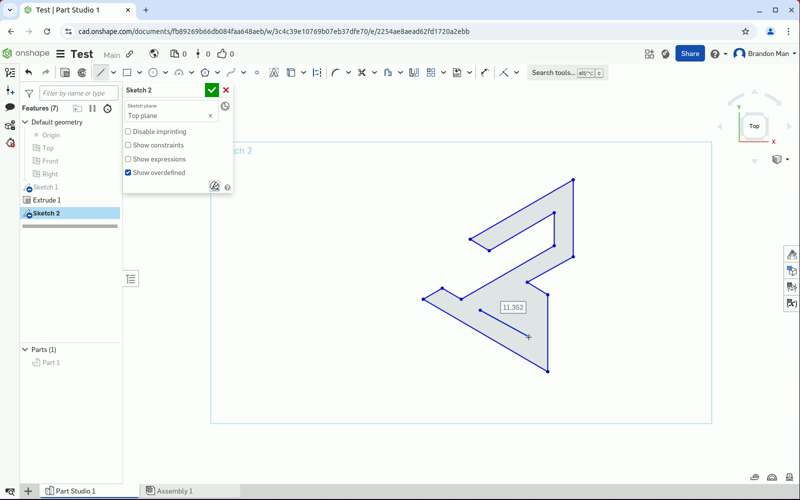
mouse_move(558, 336)
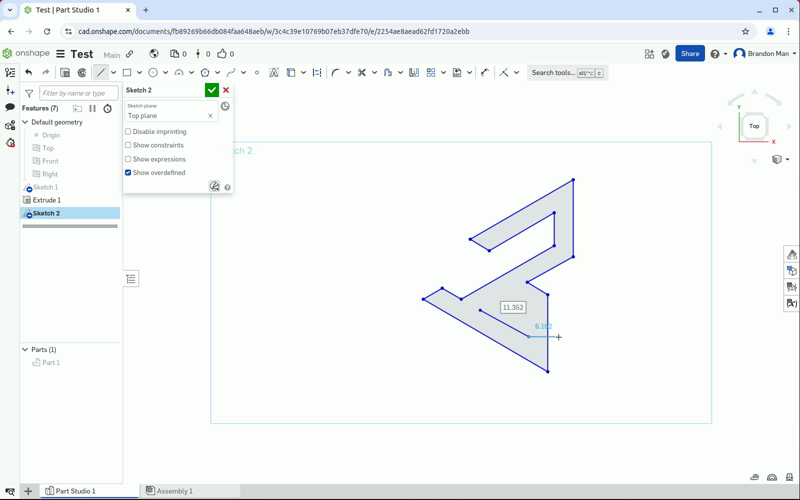
mouse_move(528, 305)
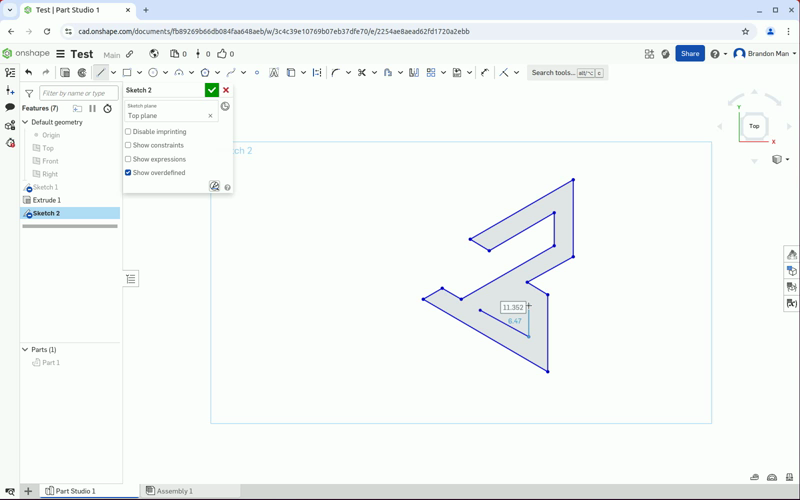
click(528, 305)
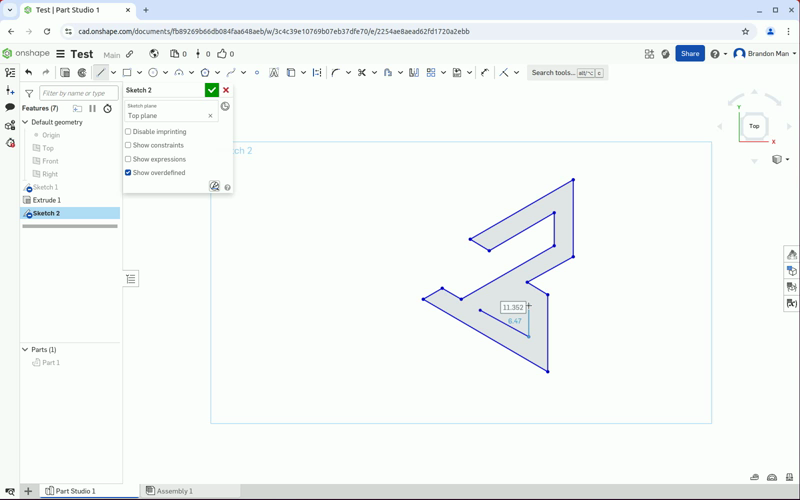
key_up(shift)
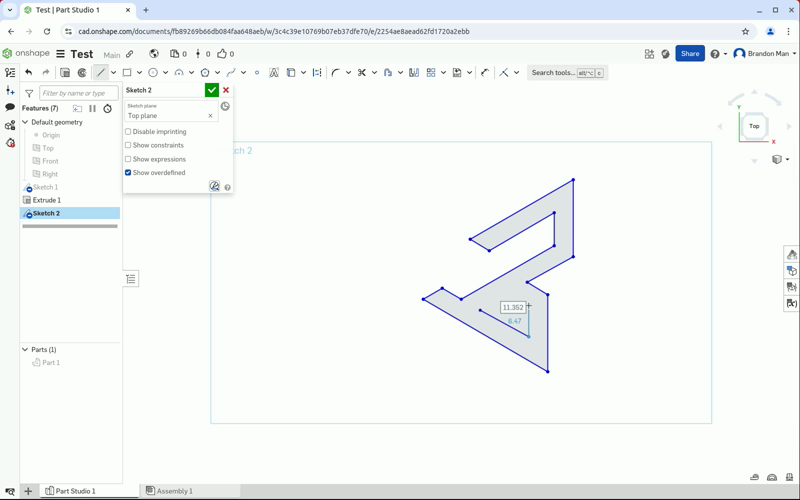
key_down(shift)
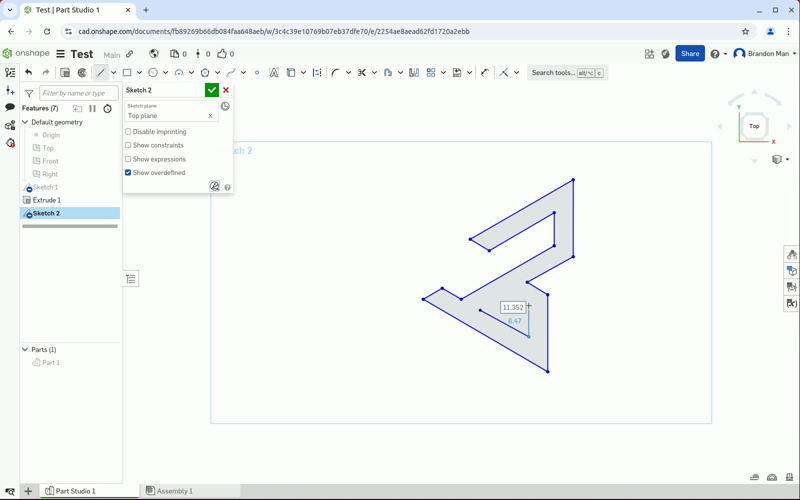
mouse_move(558, 305)
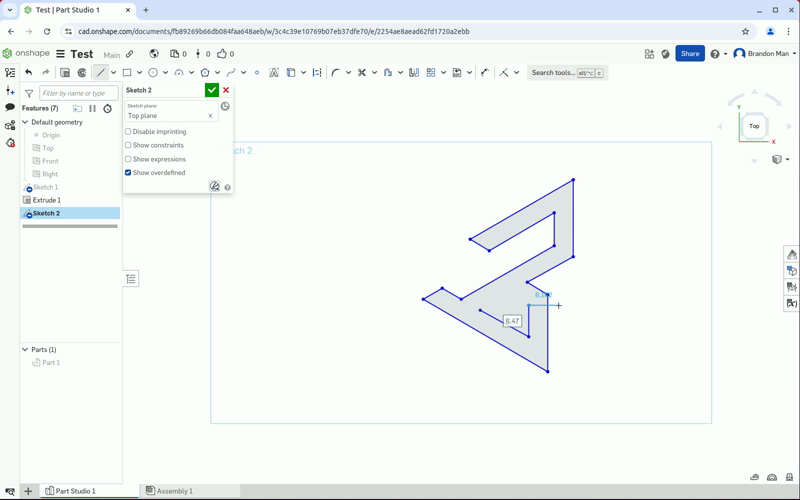
mouse_move(508, 293)
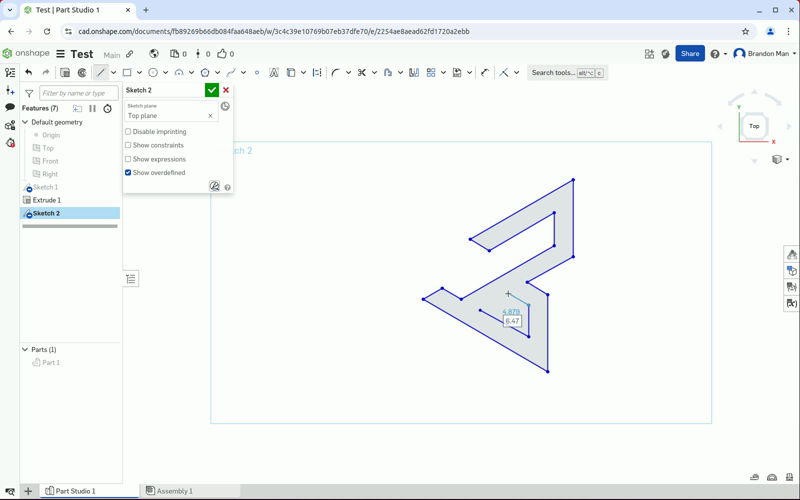
click(508, 293)
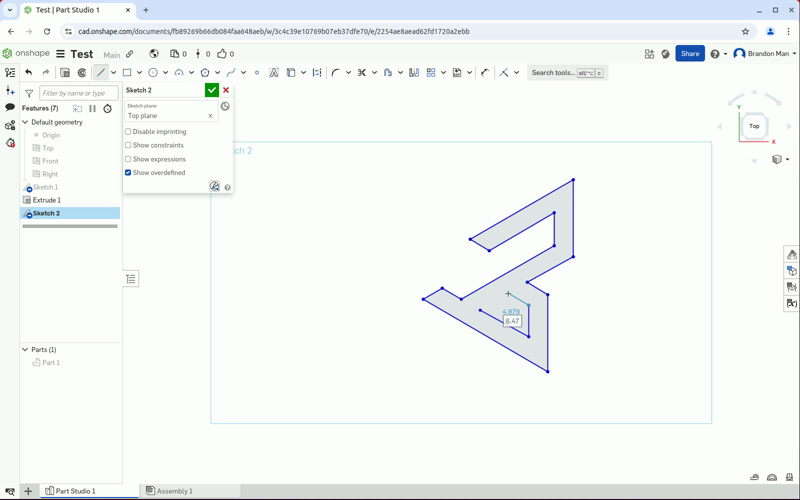
key_up(shift)
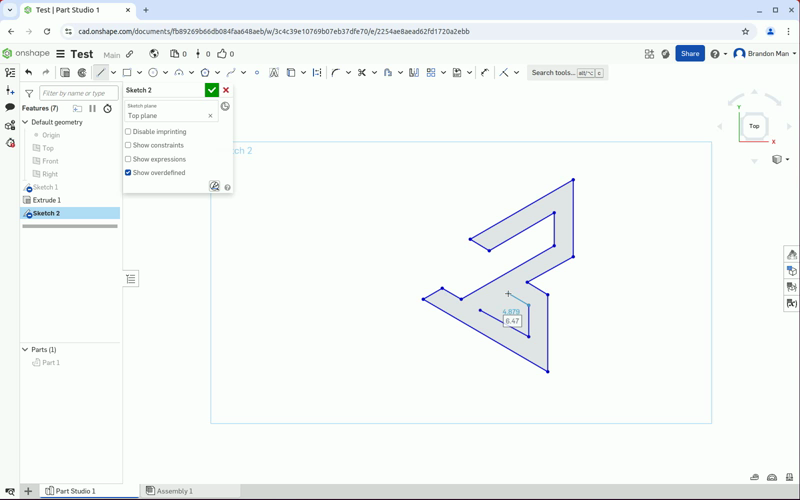
mouse_move(538, 293)
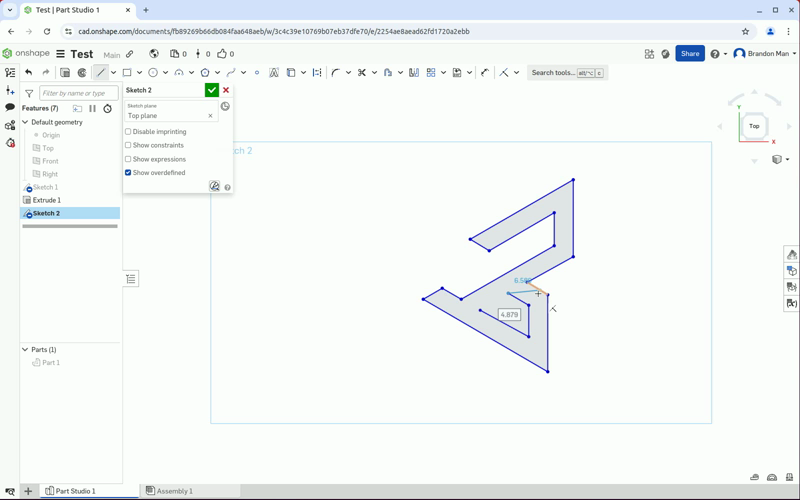
key_down(shift)
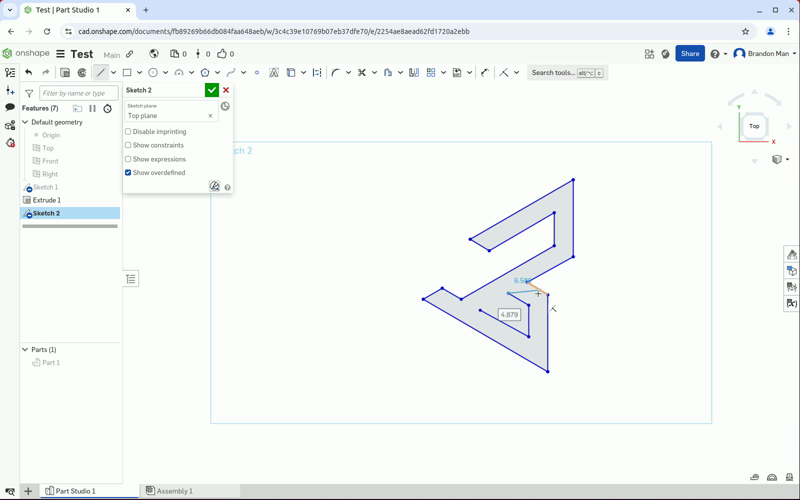
mouse_move(480, 310)
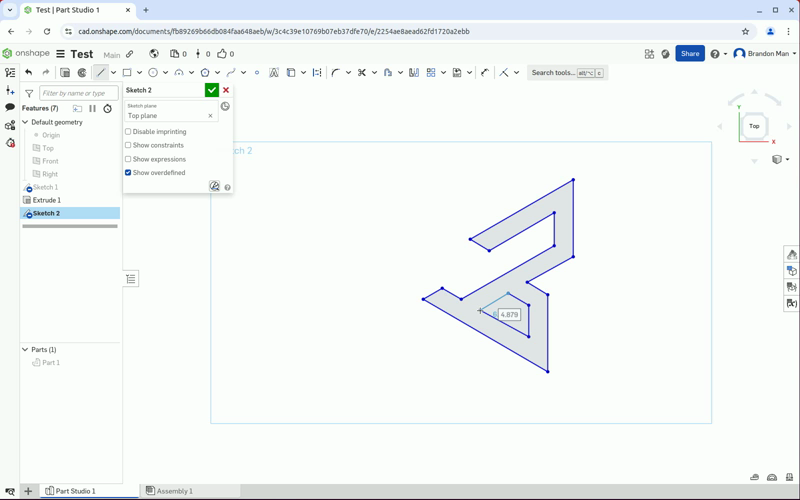
key_up(shift)
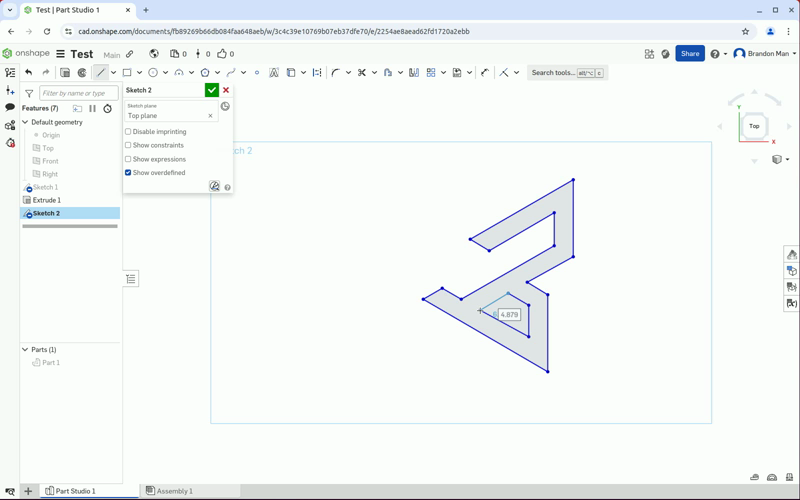
click(480, 310)
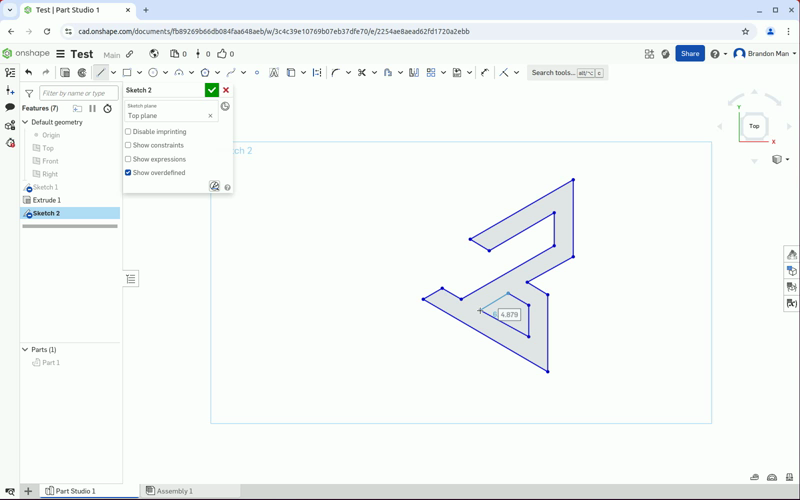
key(esc)
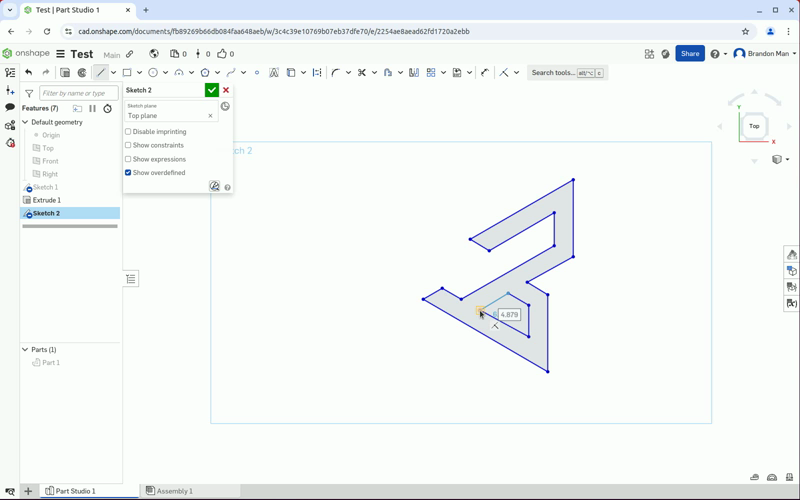
mouse_move(470, 318)
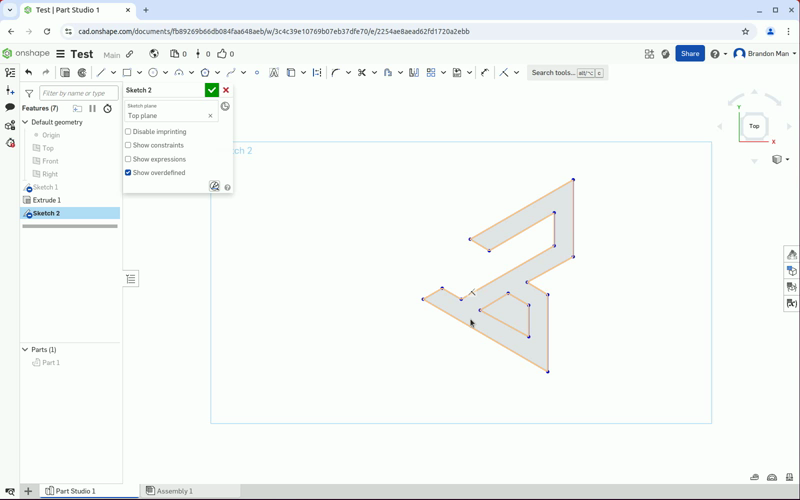
click(470, 318)
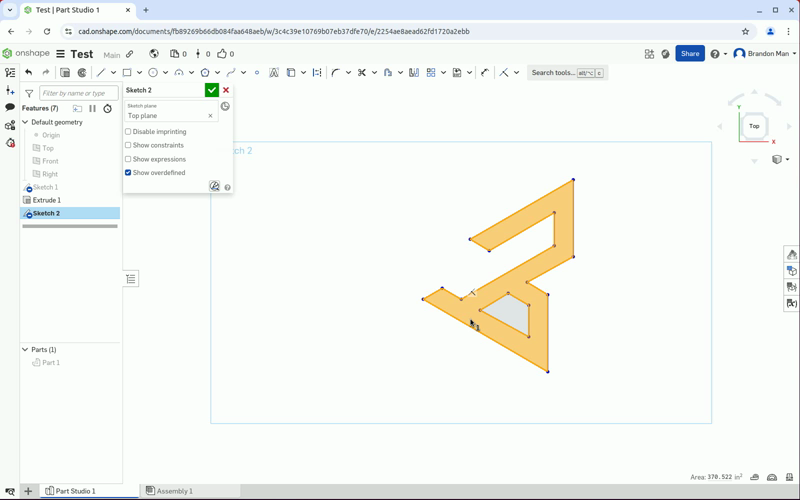
mouse_move(73, 352)
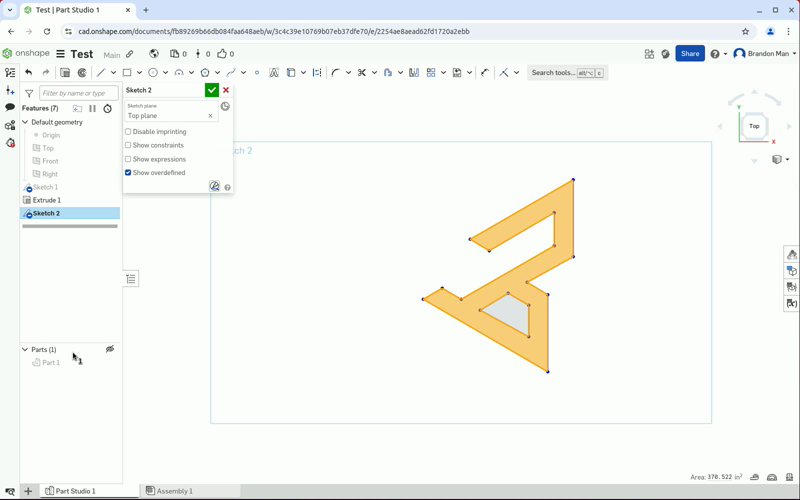
key(shift+y)
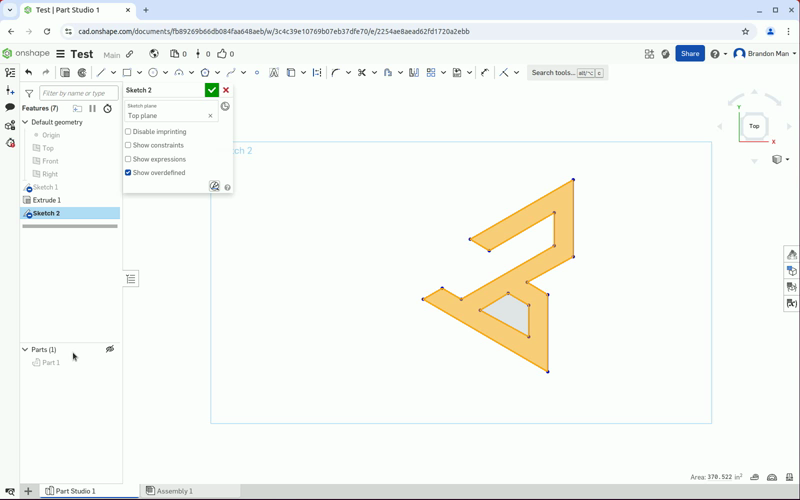
key(shift+e)
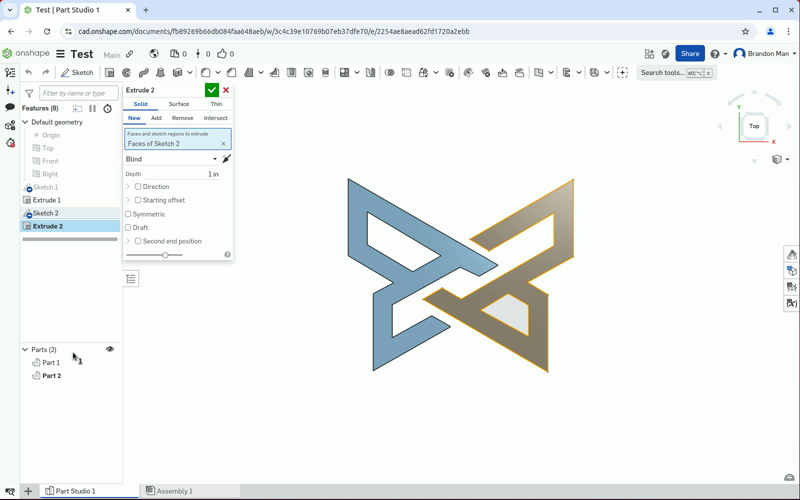
mouse_move(143, 106)
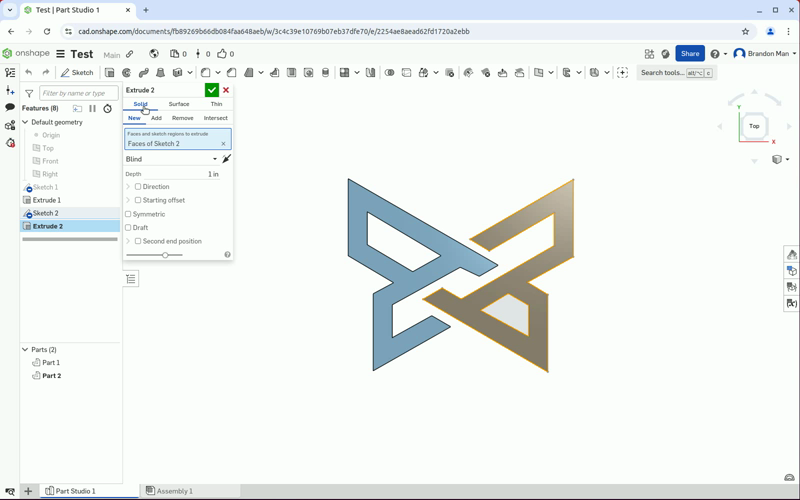
click(143, 106)
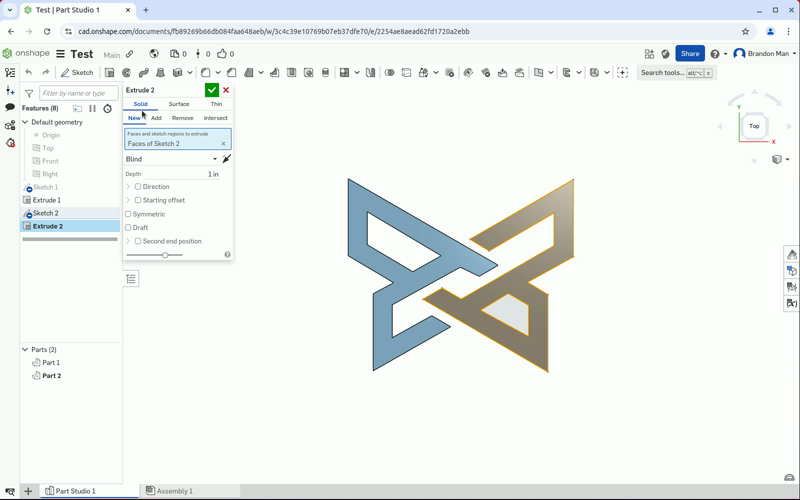
mouse_move(137, 120)
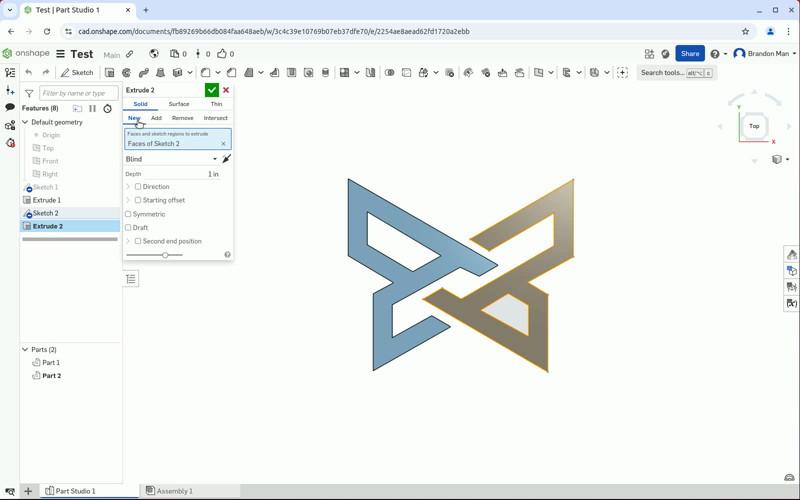
click(137, 120)
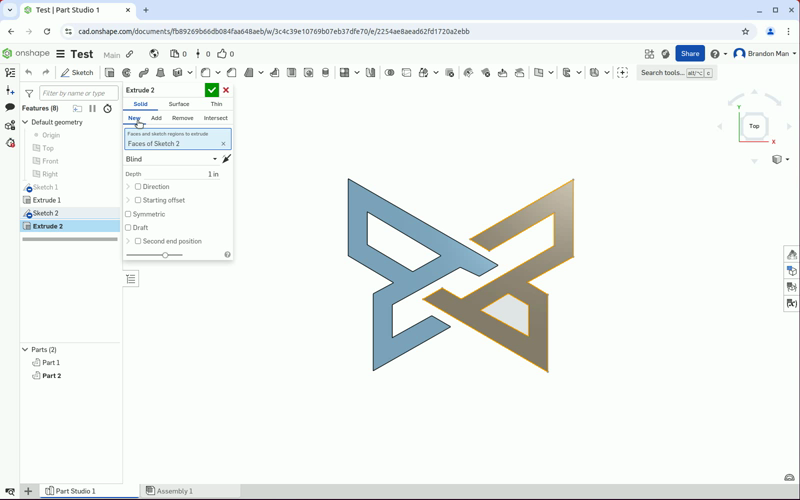
key(tab, 4)
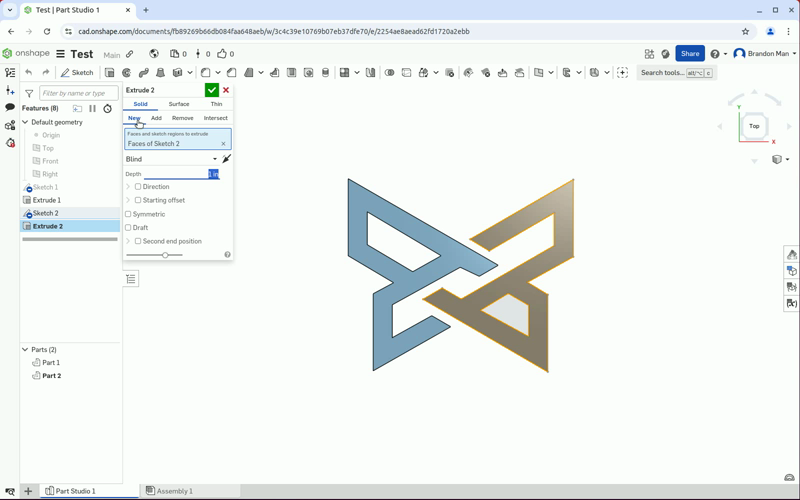
text(15.887)
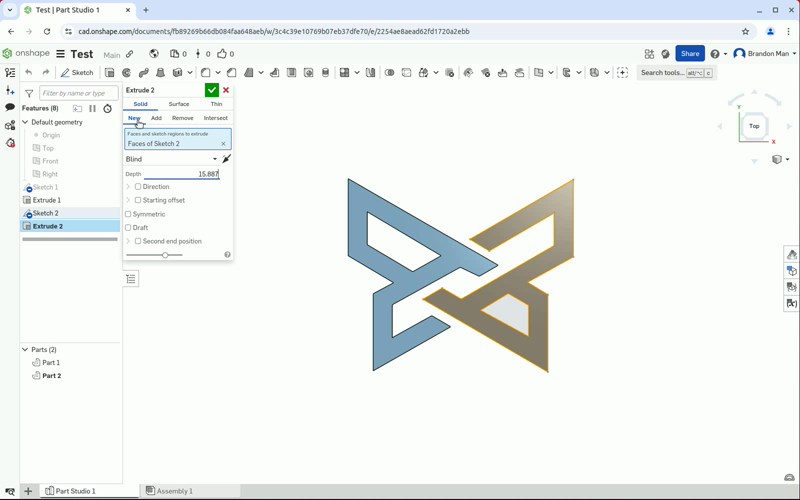
key(enter)
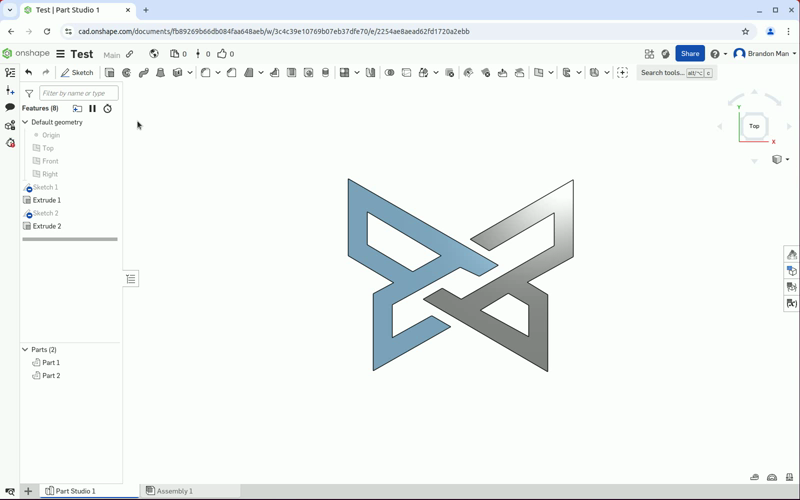
key(shift+h)
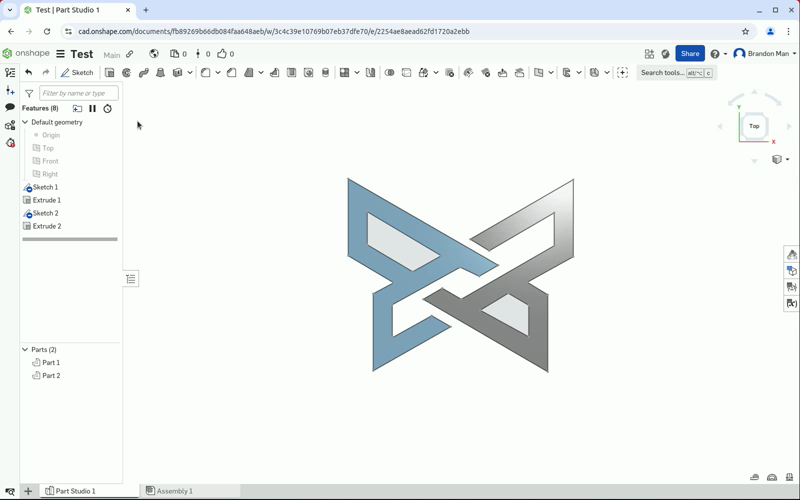
key(shift+h)
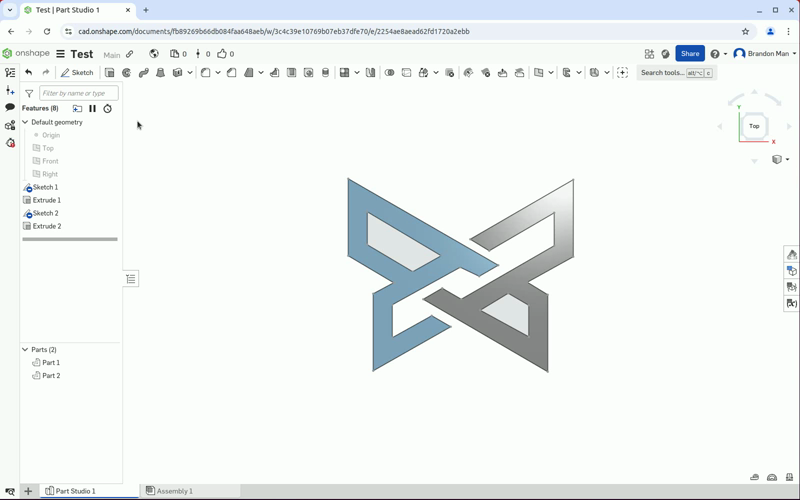
key(shift+7)
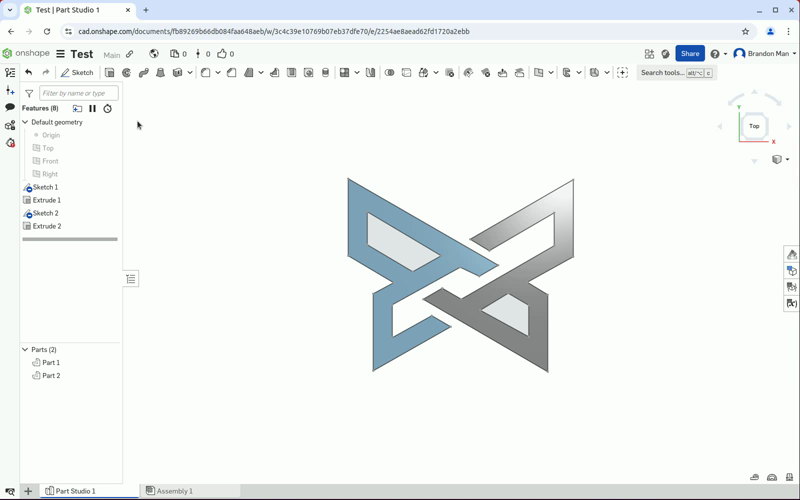
key(up, 3)
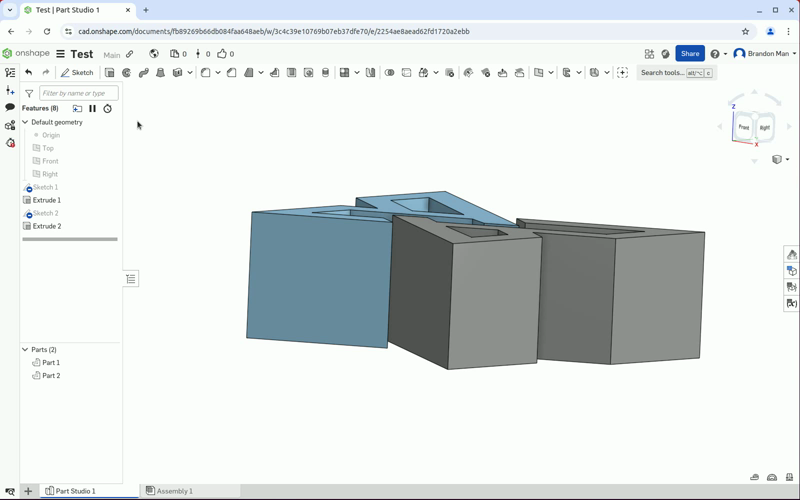
key(left, 3)
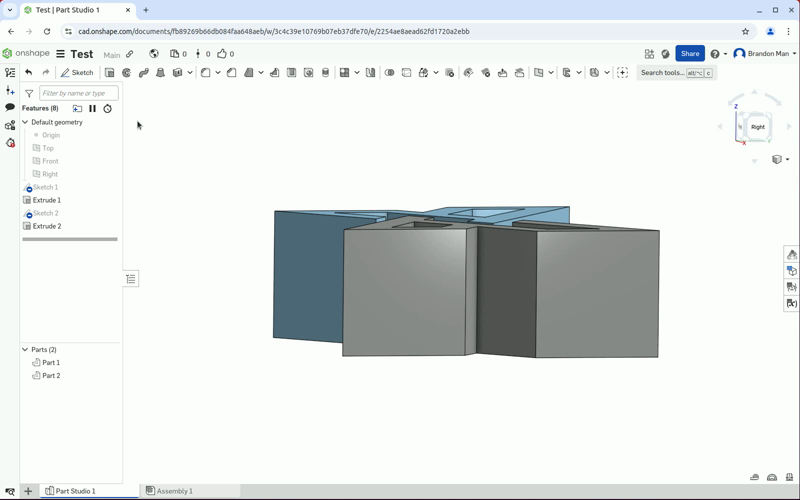
key(right, 3)
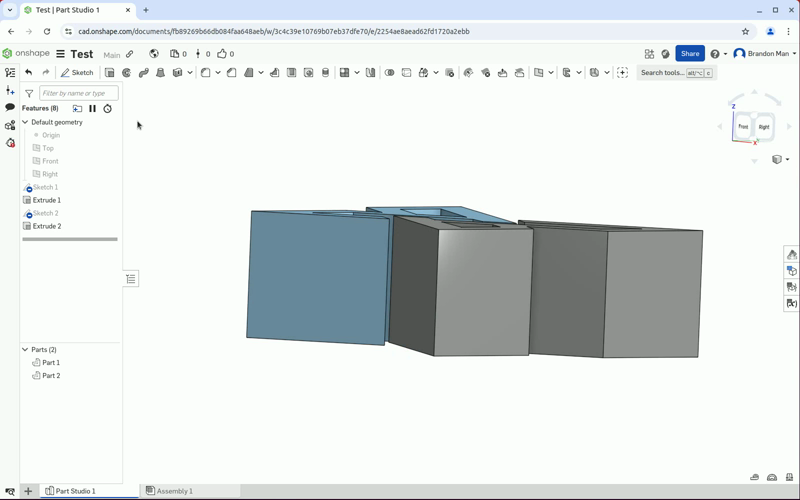
key(down, 3)
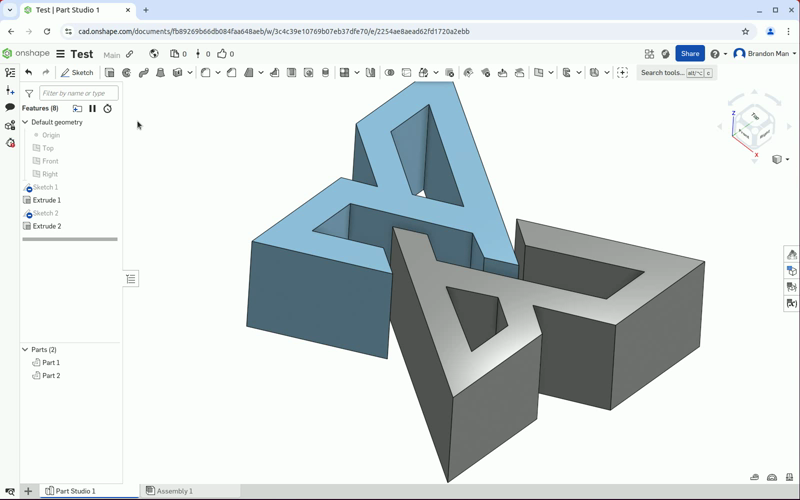
mouse_move(73, 189)
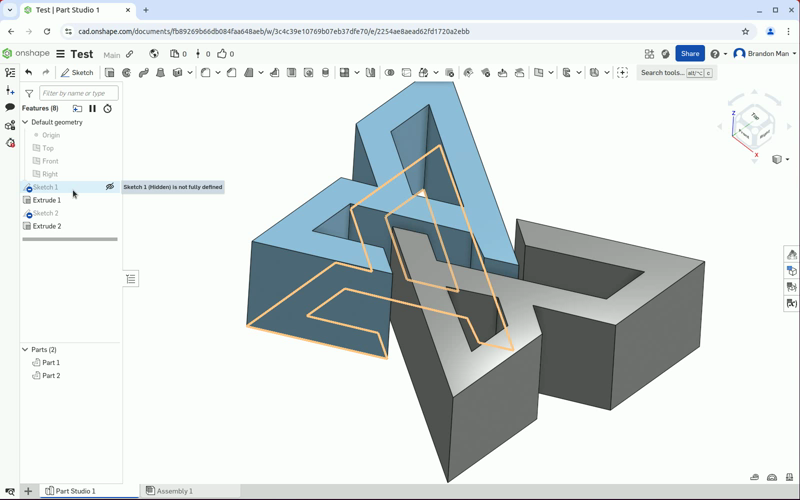
click(73, 189)